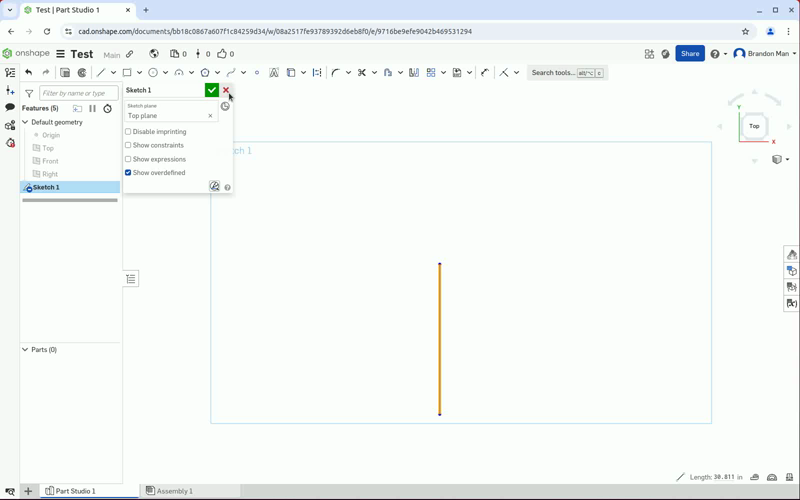
key(shift+h)
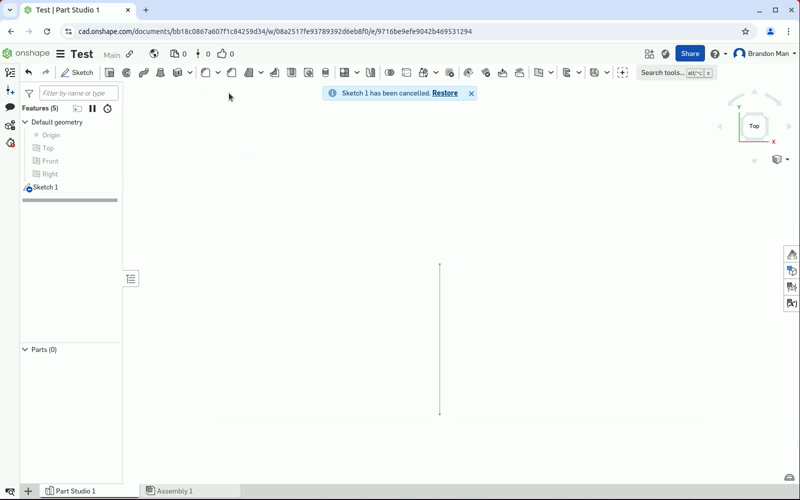
key(shift+s)
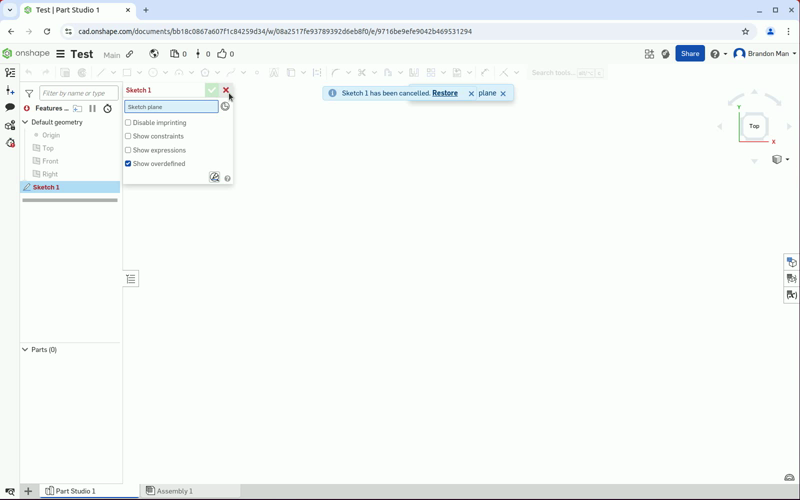
mouse_move(73, 150)
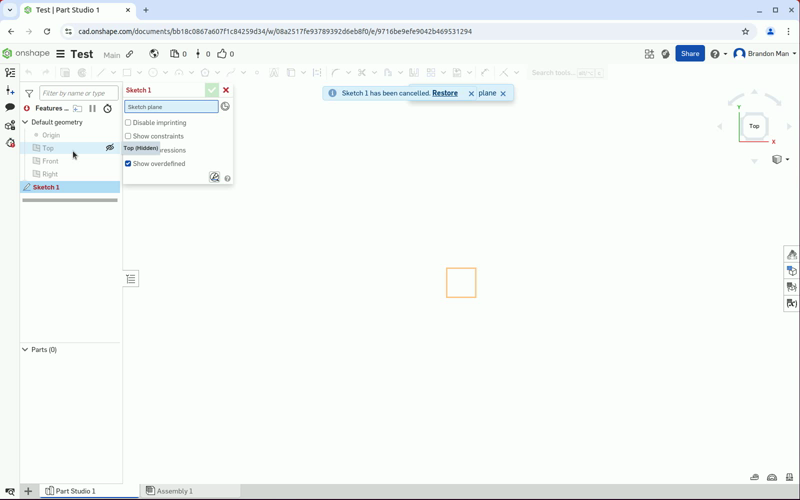
click(73, 150)
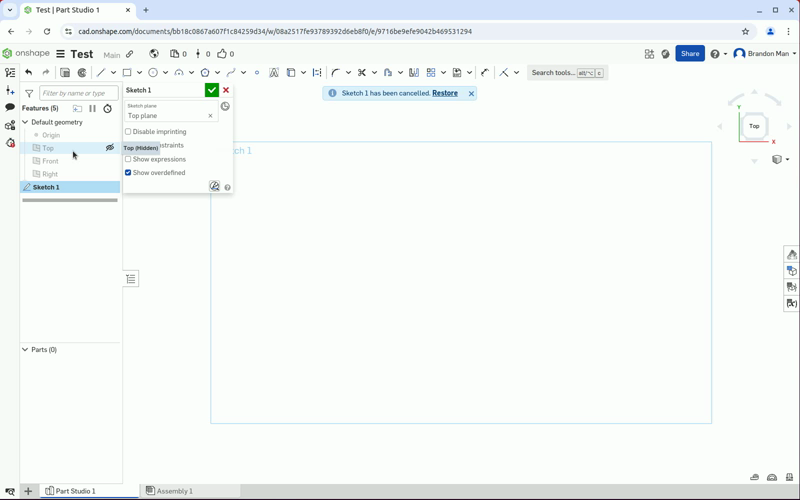
mouse_move(73, 352)
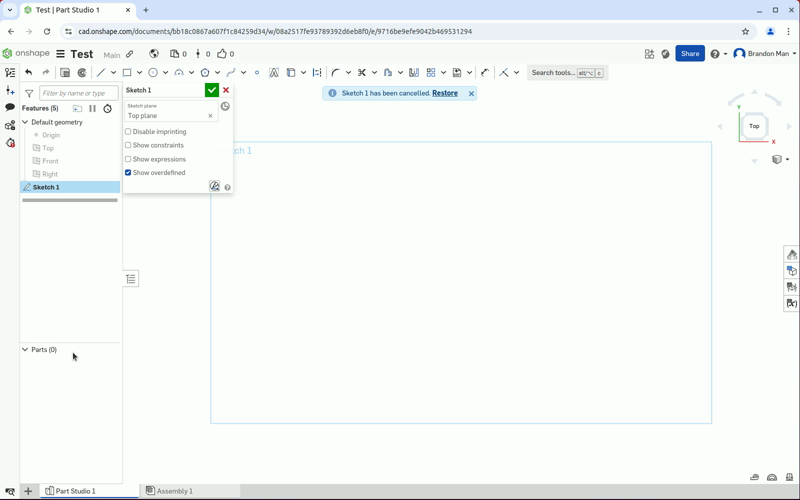
key(y)
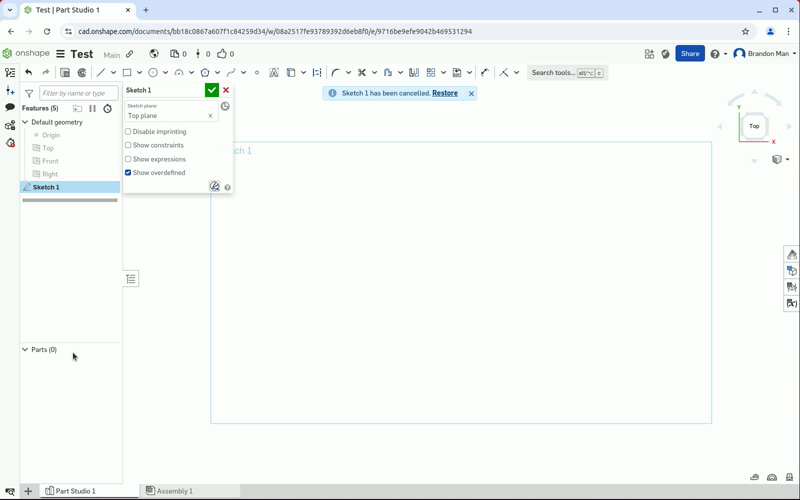
key(l)
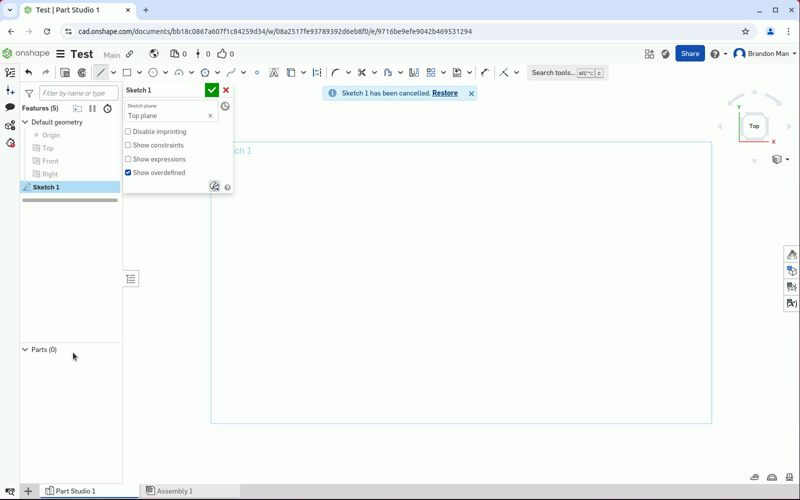
key_down(shift)
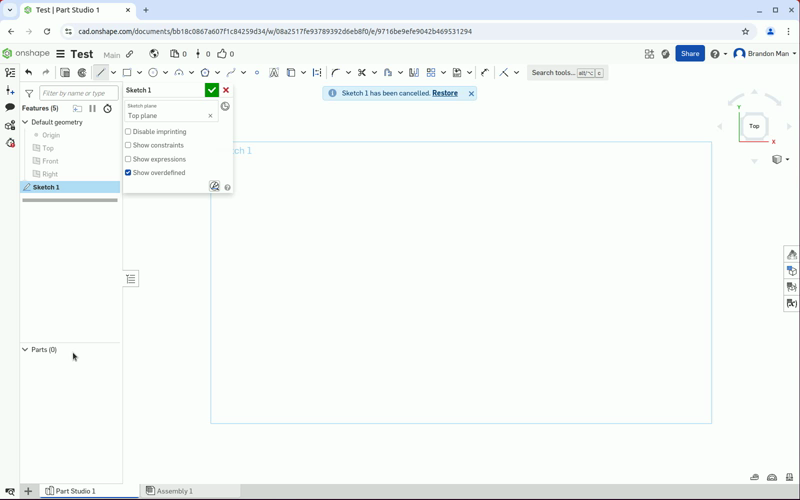
mouse_move(419, 320)
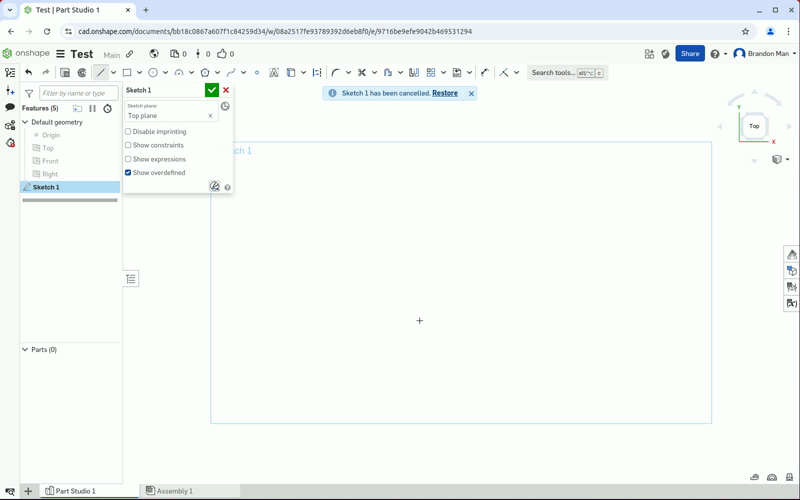
click(419, 320)
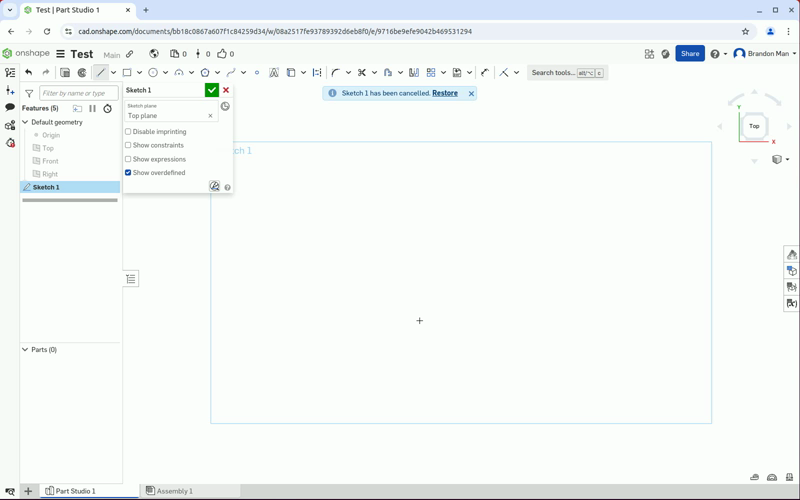
key_up(shift)
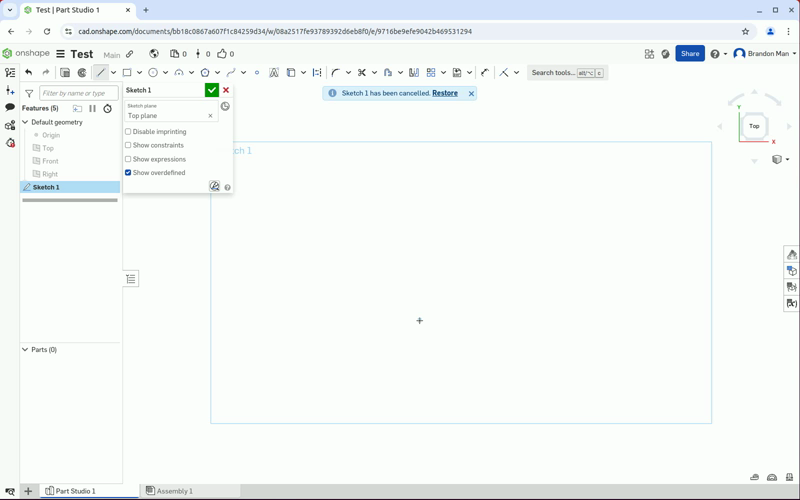
key_down(shift)
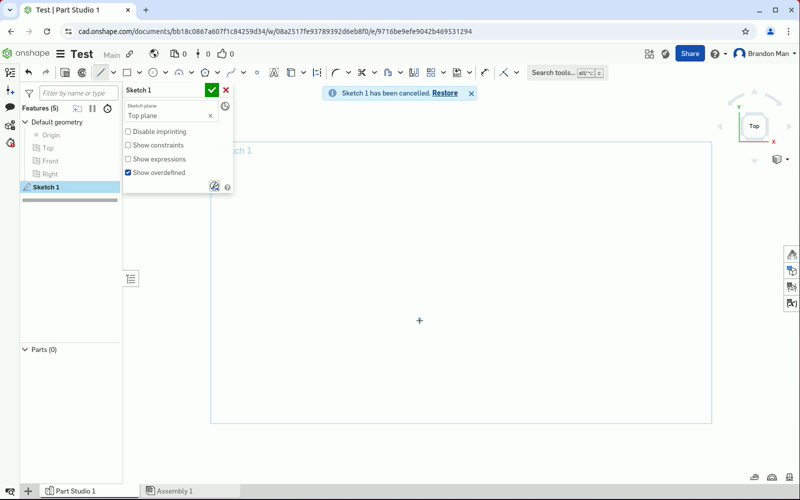
mouse_move(482, 320)
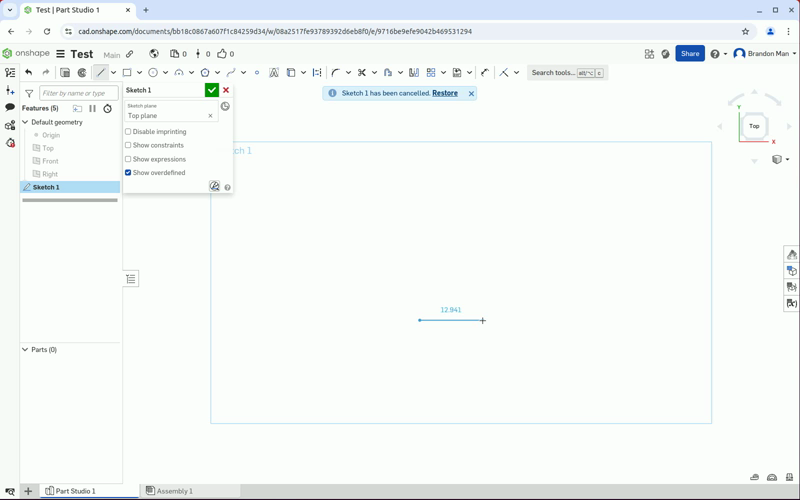
click(482, 320)
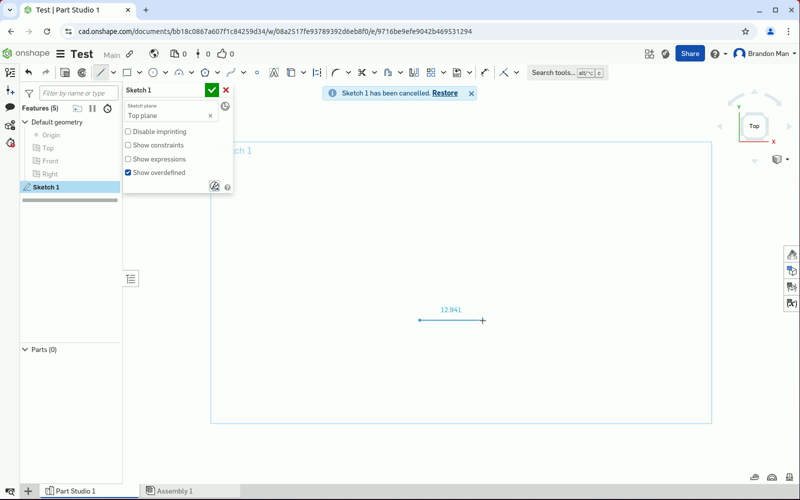
key_up(shift)
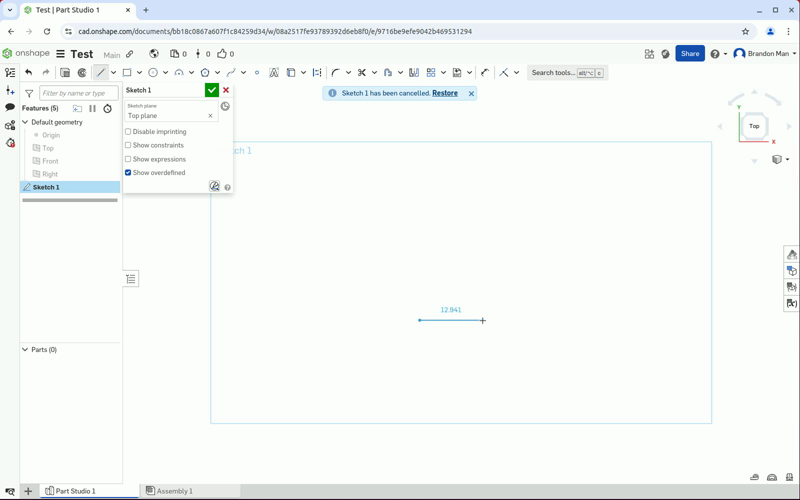
key_down(shift)
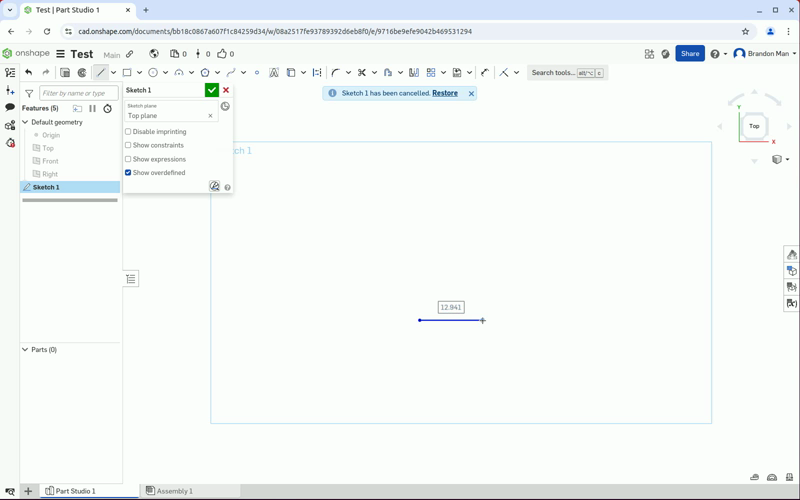
mouse_move(482, 190)
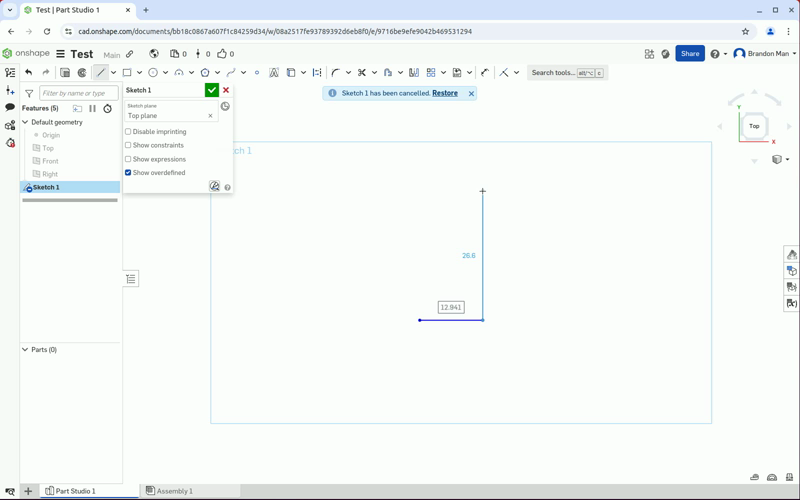
click(482, 190)
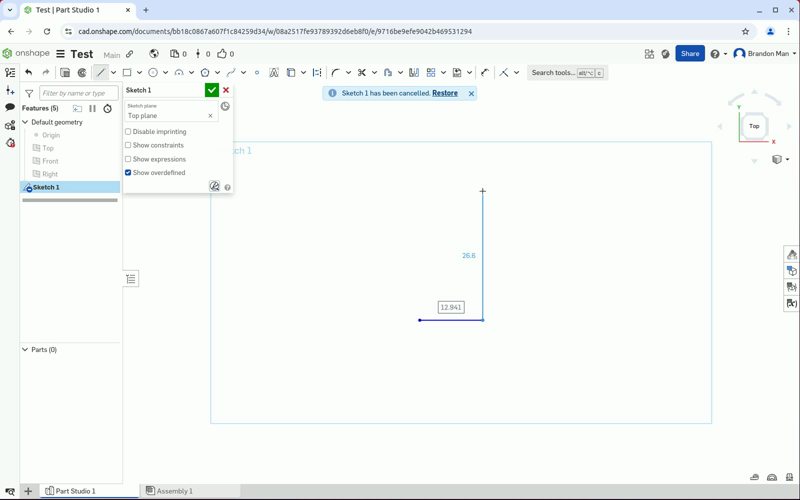
key_up(shift)
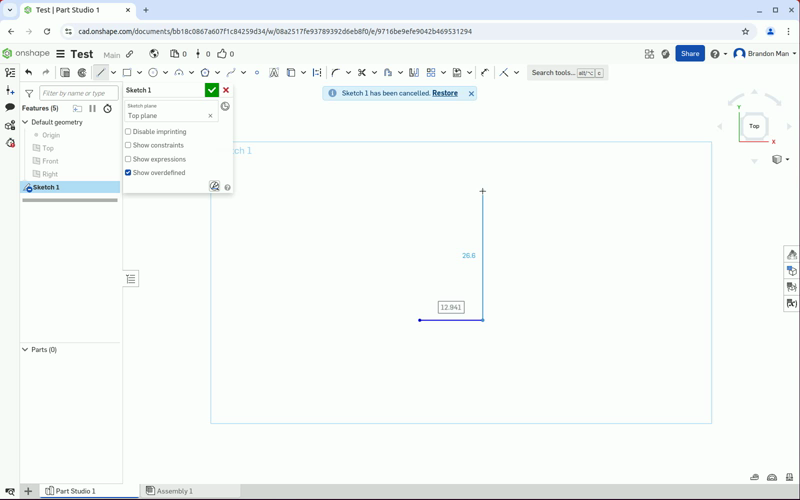
key_down(shift)
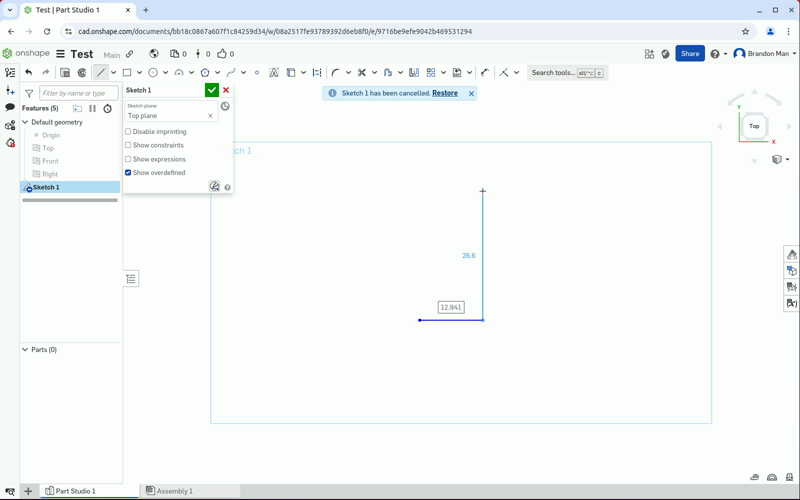
mouse_move(419, 190)
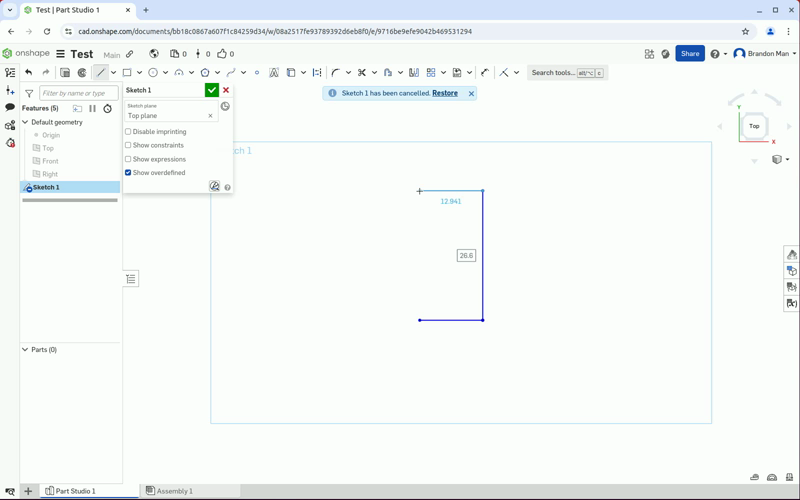
click(419, 190)
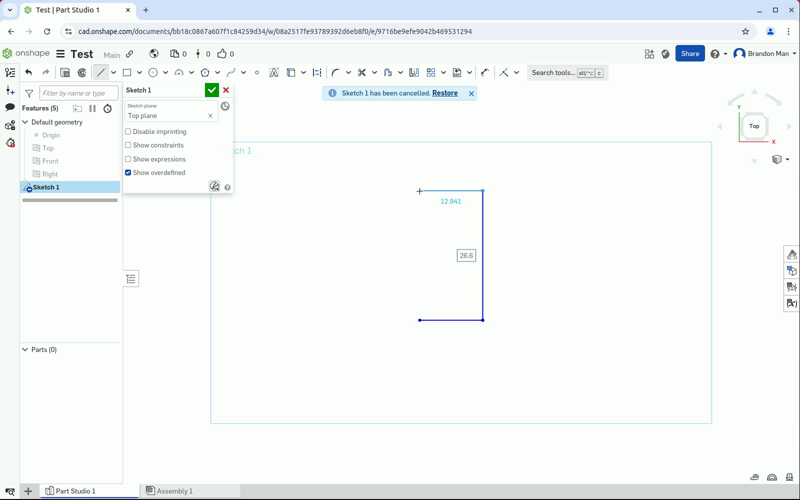
key_up(shift)
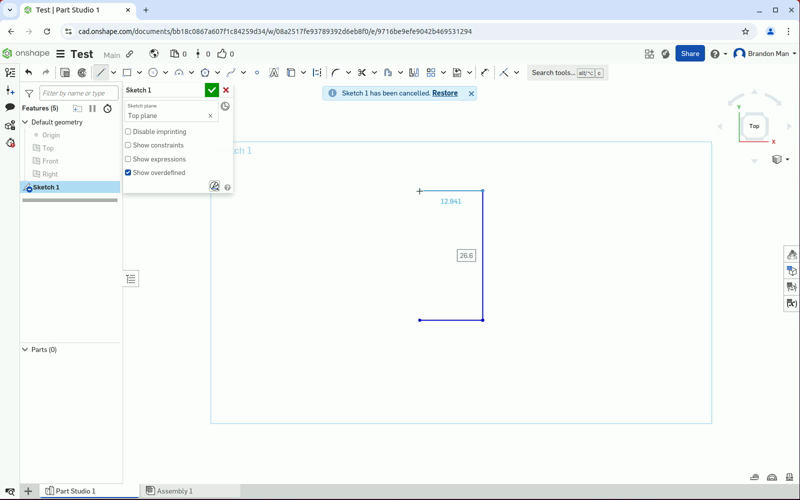
key_down(shift)
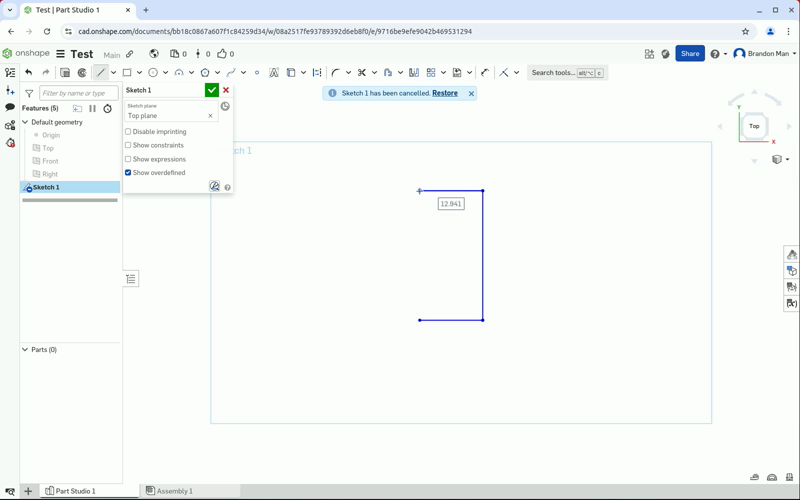
mouse_move(419, 320)
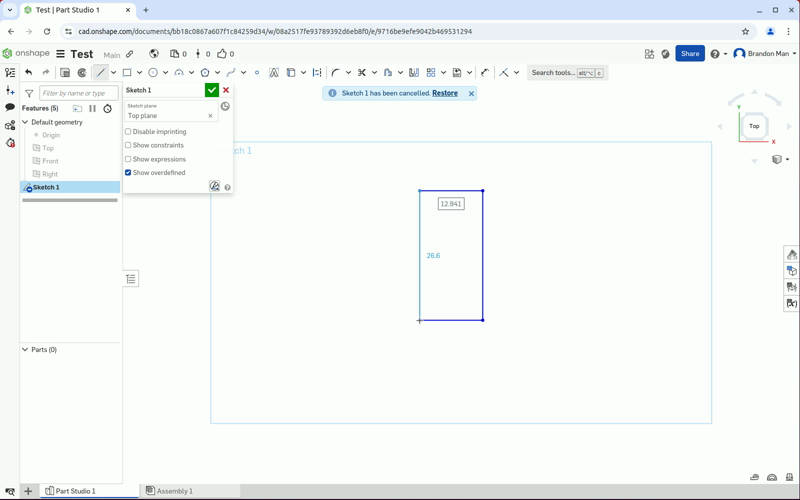
key_up(shift)
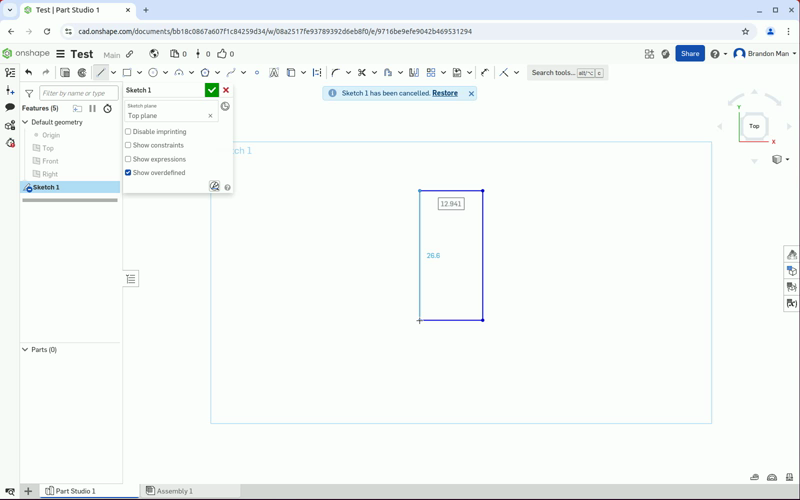
click(419, 320)
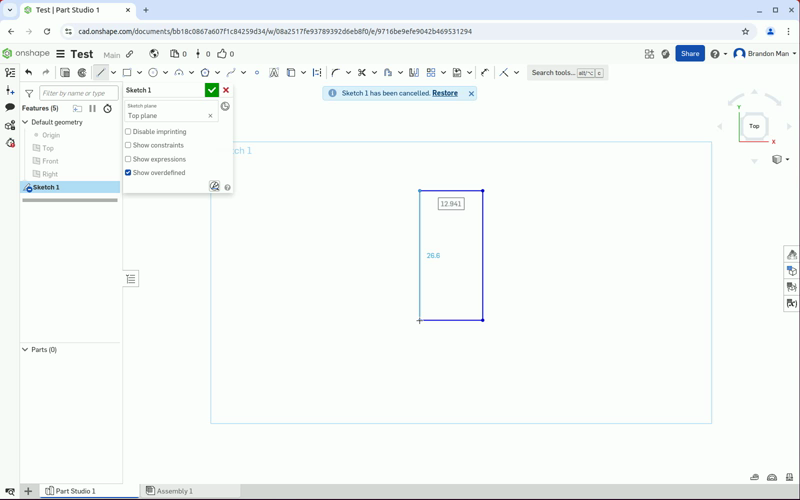
key(esc)
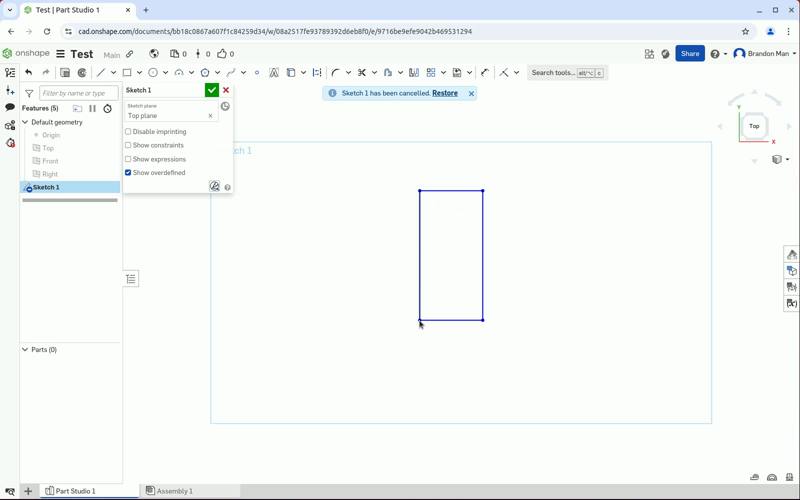
mouse_move(453, 218)
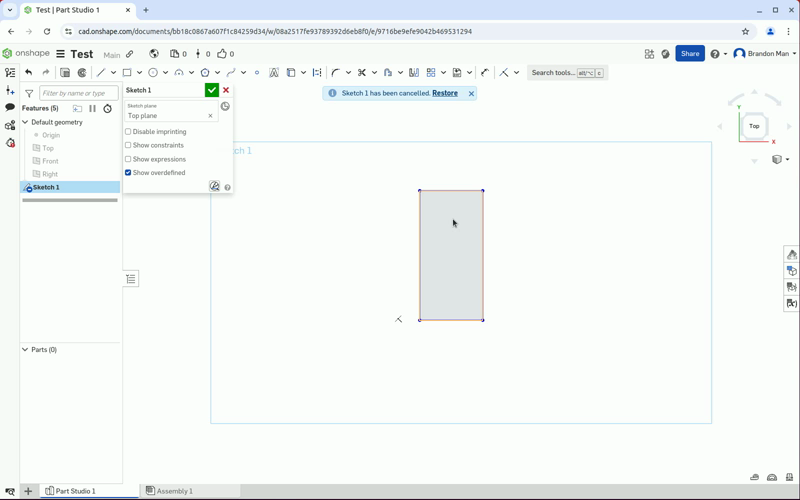
click(453, 218)
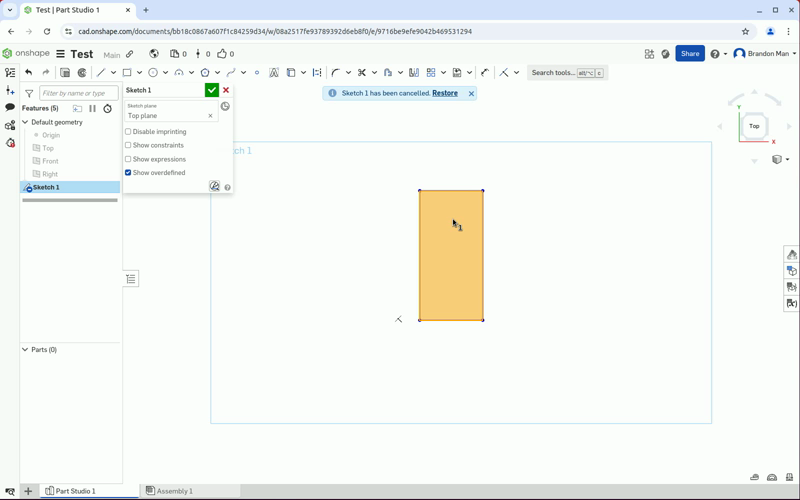
mouse_move(73, 352)
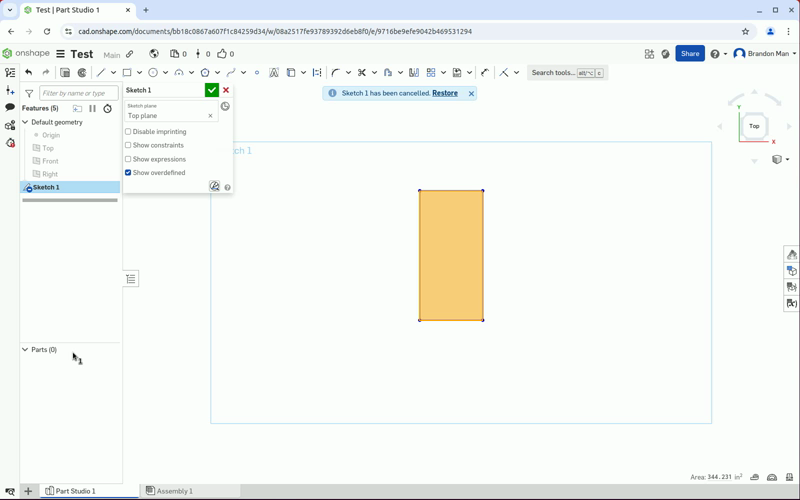
key(shift+y)
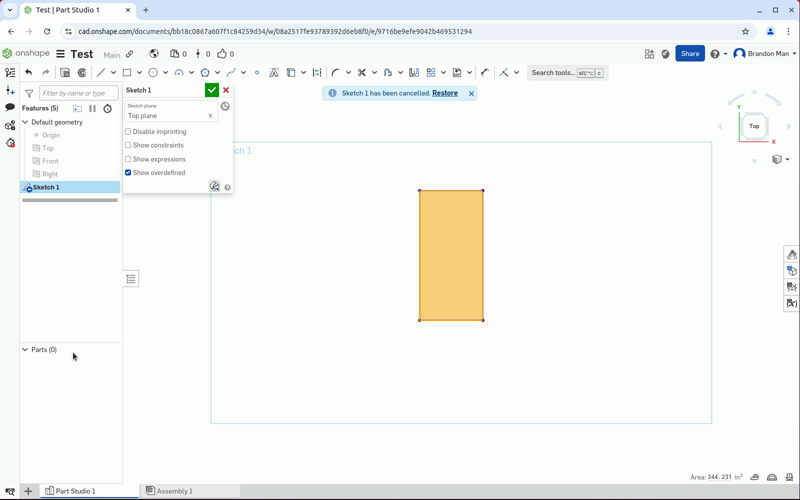
key(shift+e)
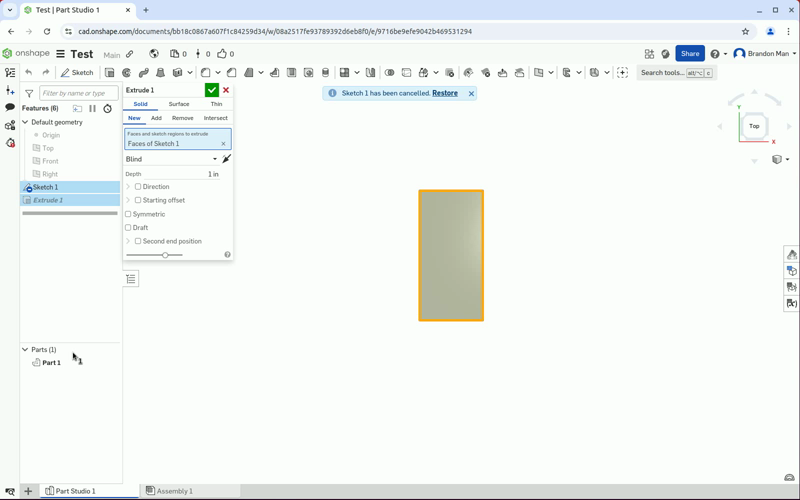
mouse_move(143, 106)
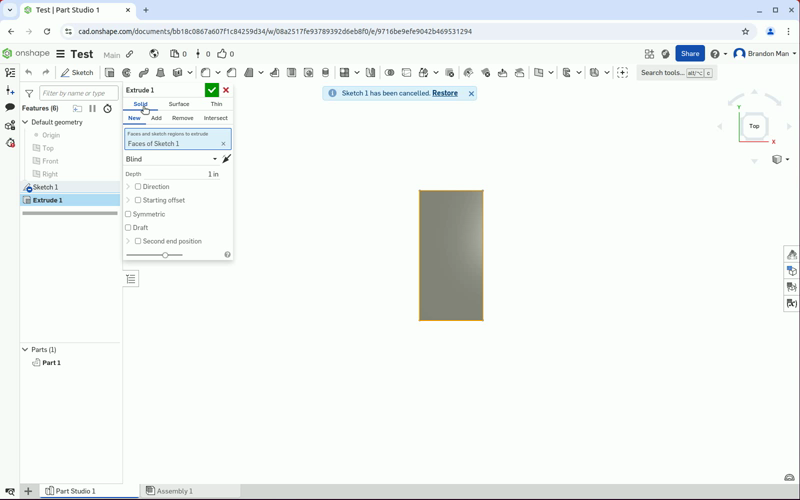
click(143, 106)
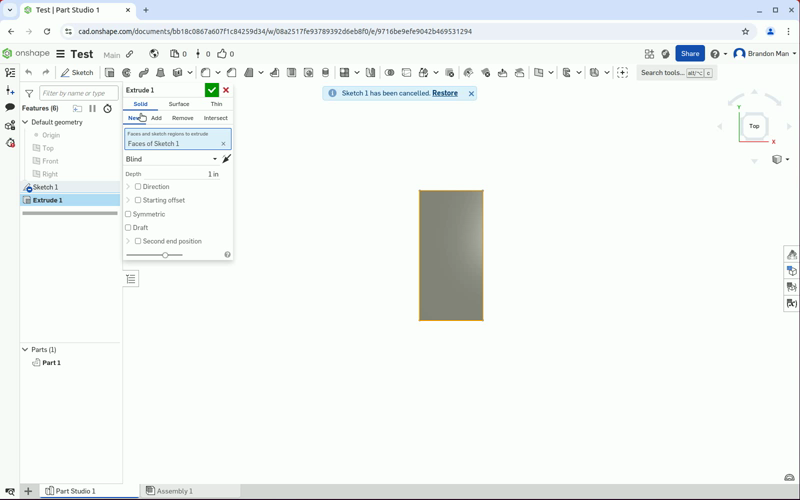
mouse_move(137, 120)
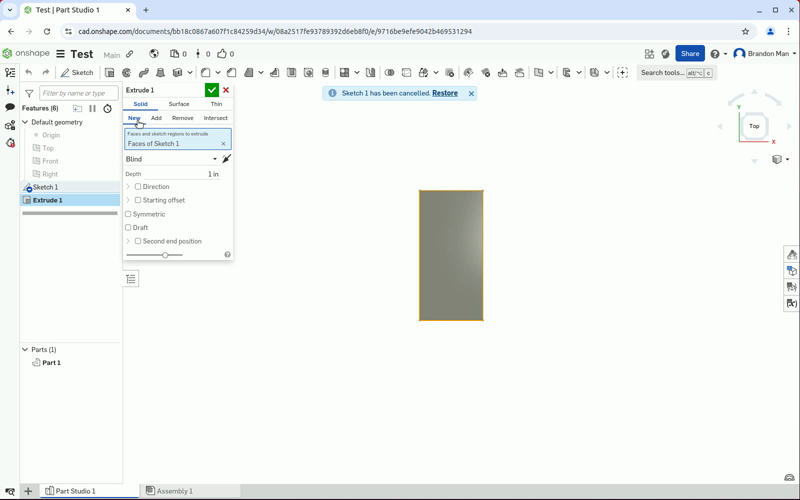
click(137, 120)
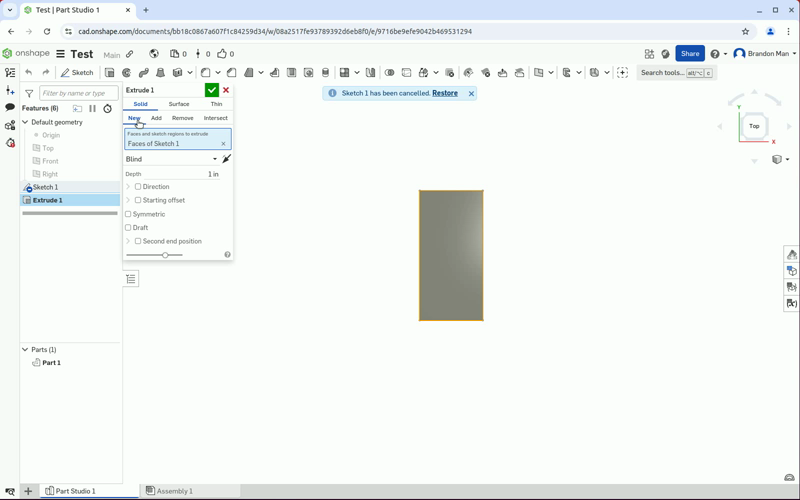
key(tab, 4)
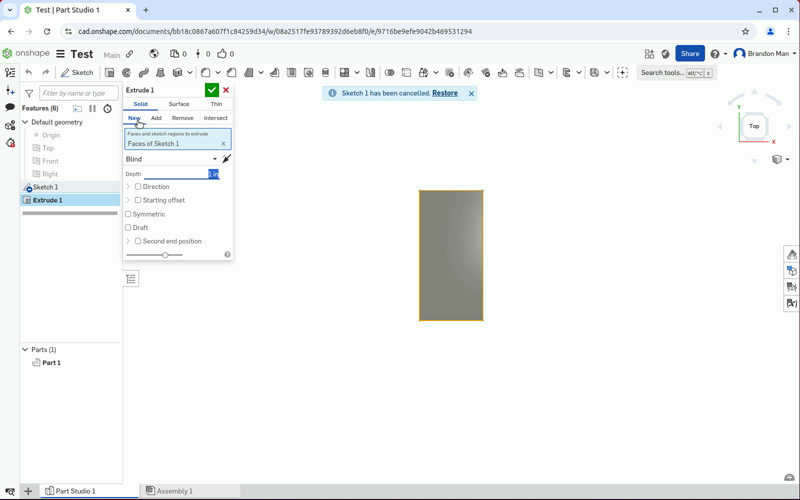
text(5.777)
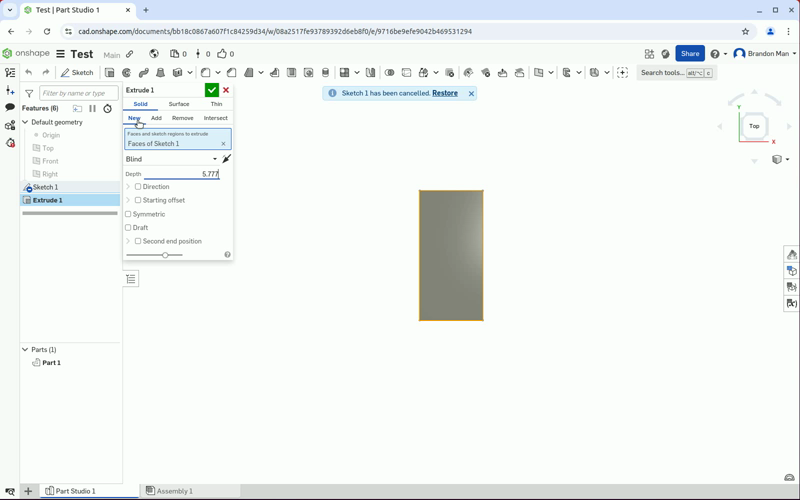
key(enter)
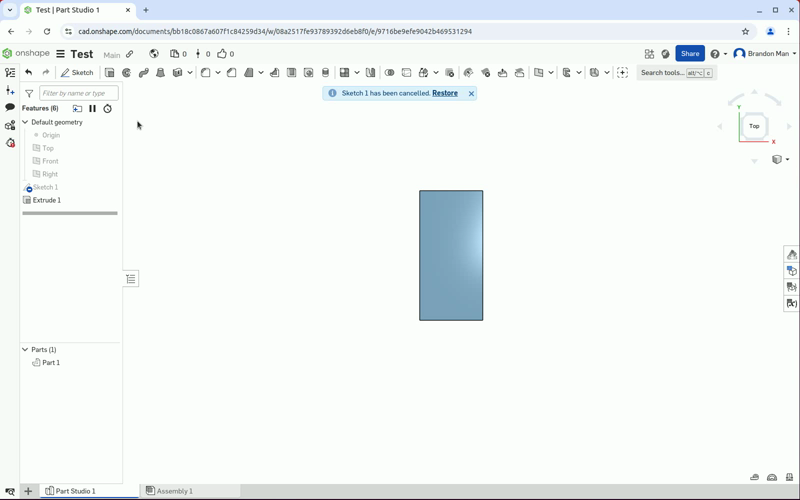
key(shift+h)
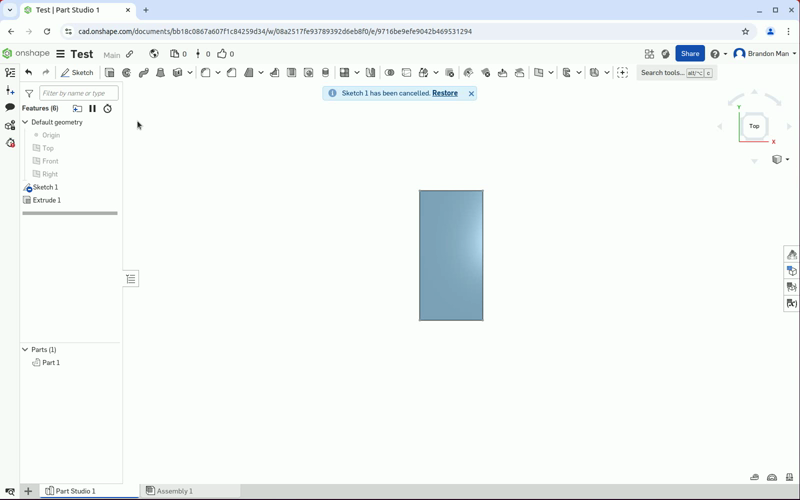
key(shift+h)
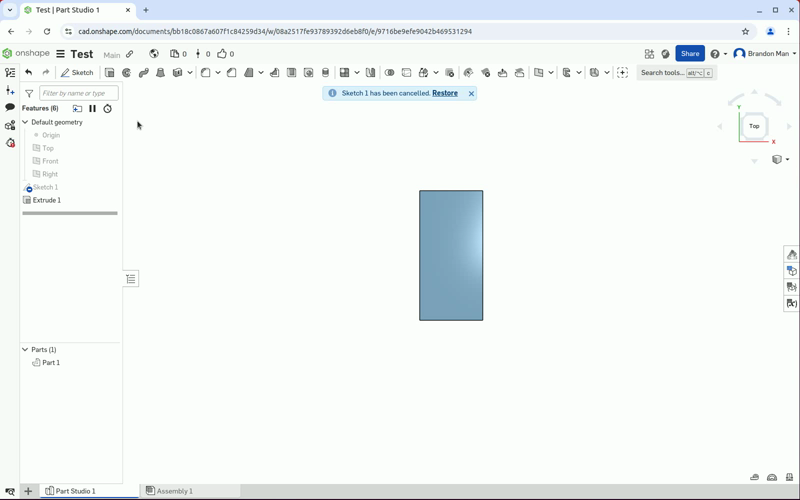
mouse_move(73, 189)
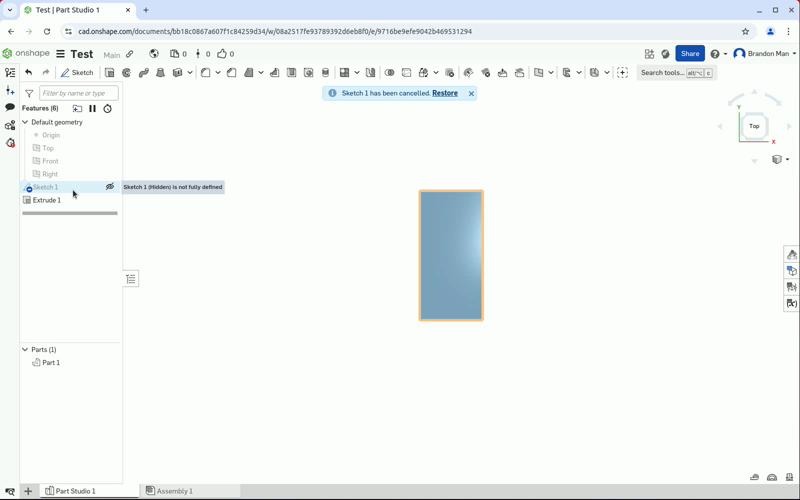
click(73, 189)
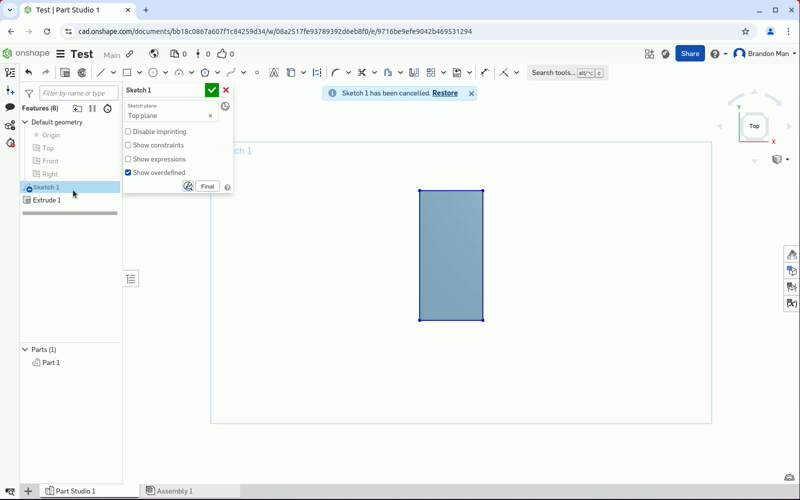
mouse_move(229, 92)
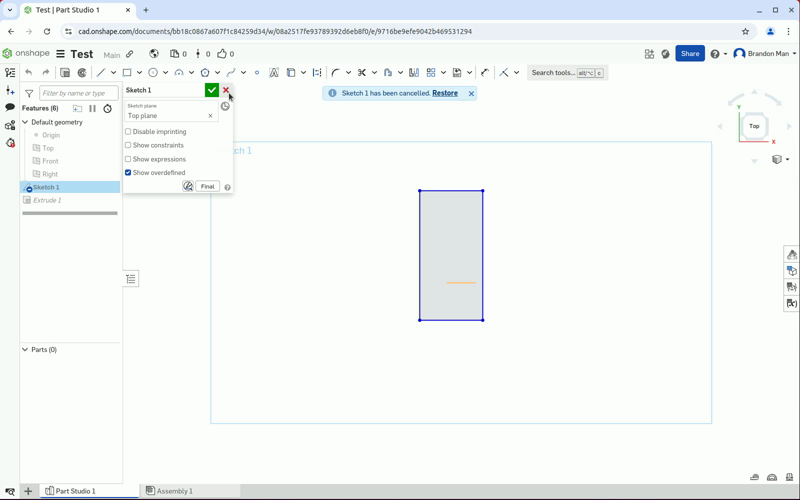
click(229, 92)
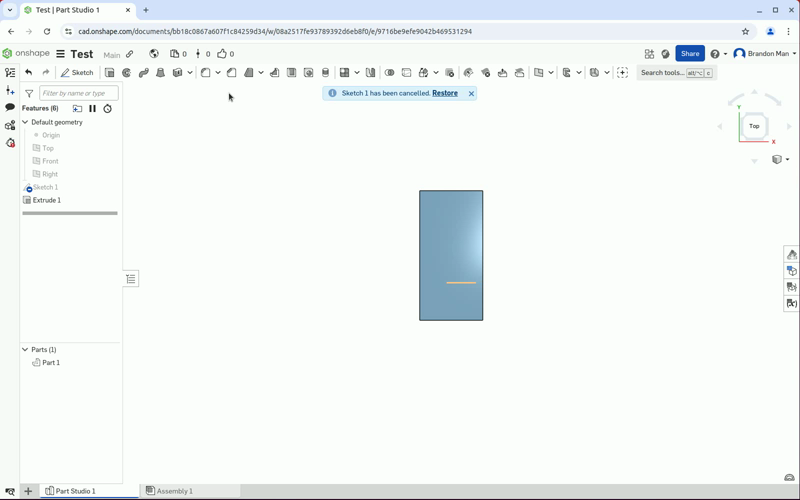
mouse_move(73, 352)
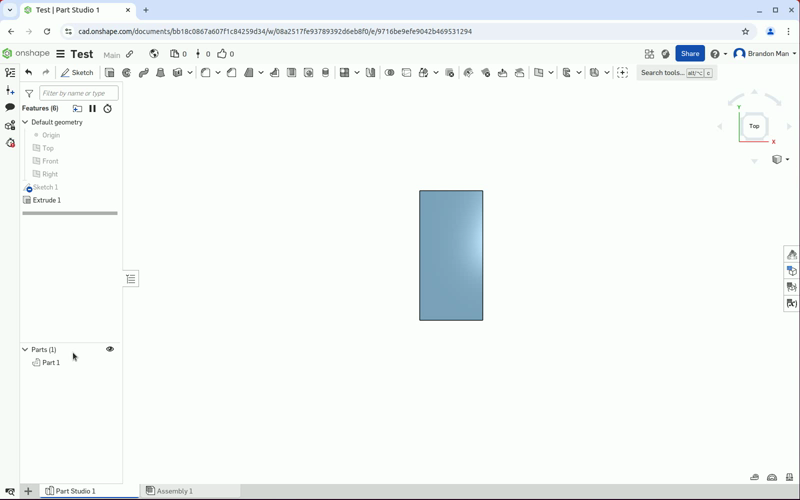
key(y)
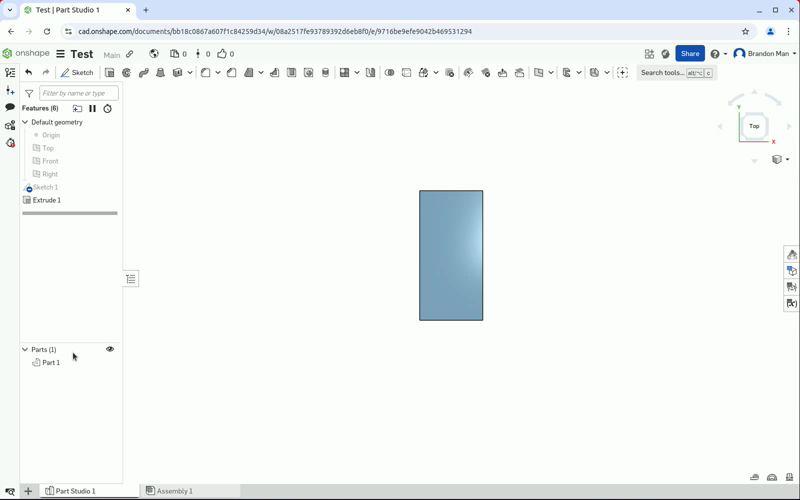
key(shift+p)
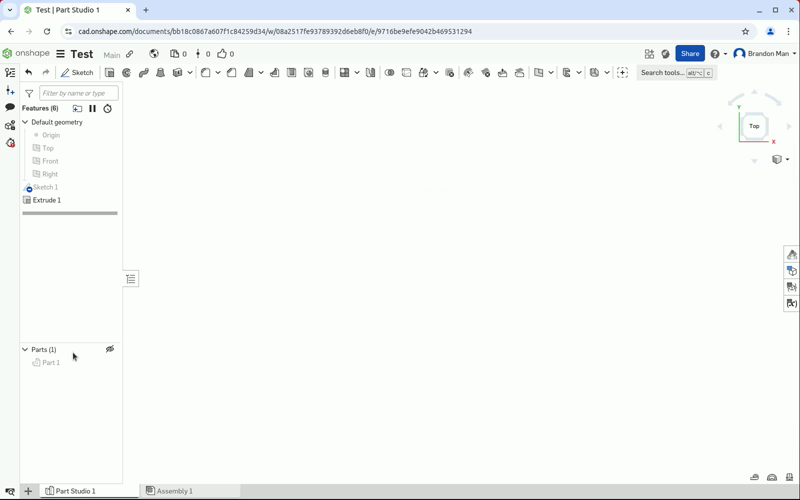
key(space)
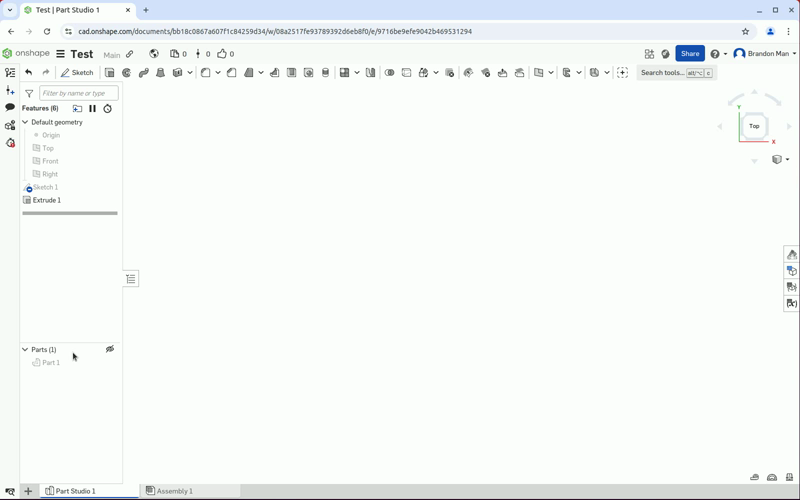
key_down(shift)
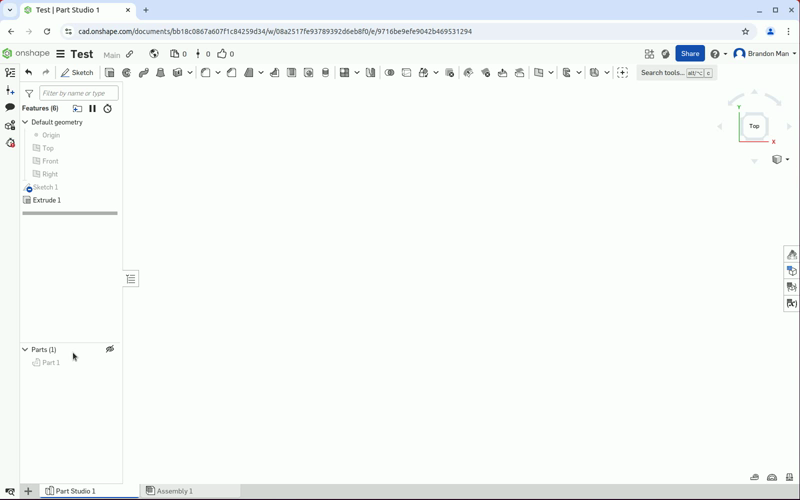
key(up)
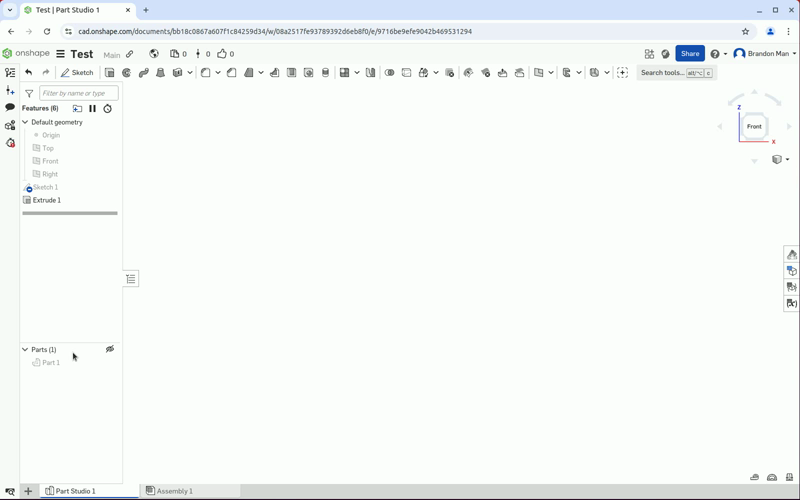
key_up(shift)
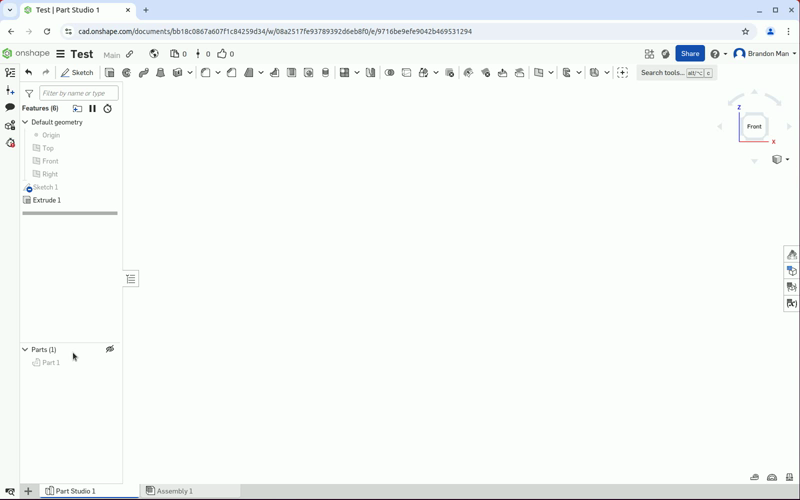
mouse_move(73, 352)
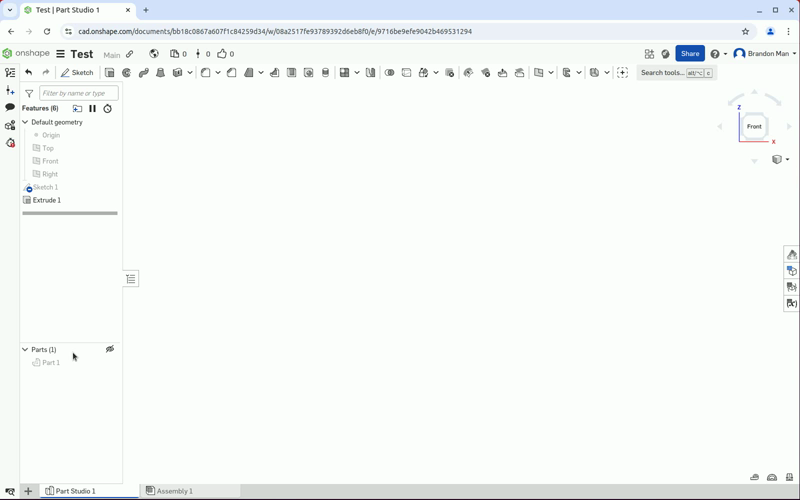
key(shift+y)
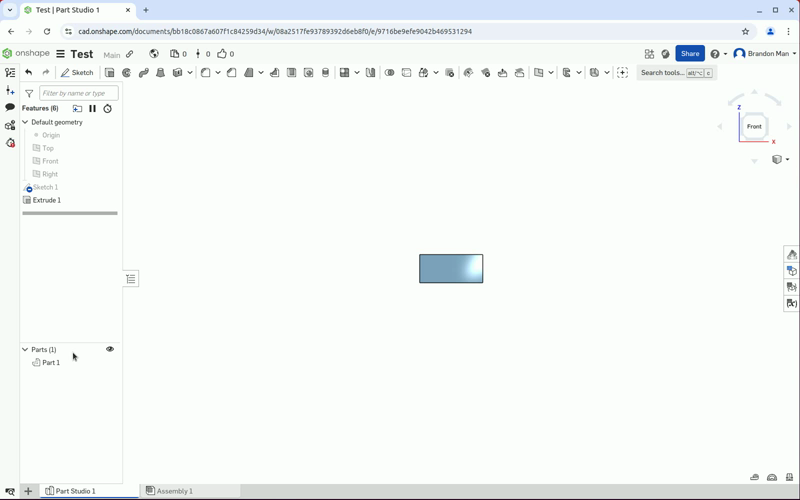
mouse_move(541, 75)
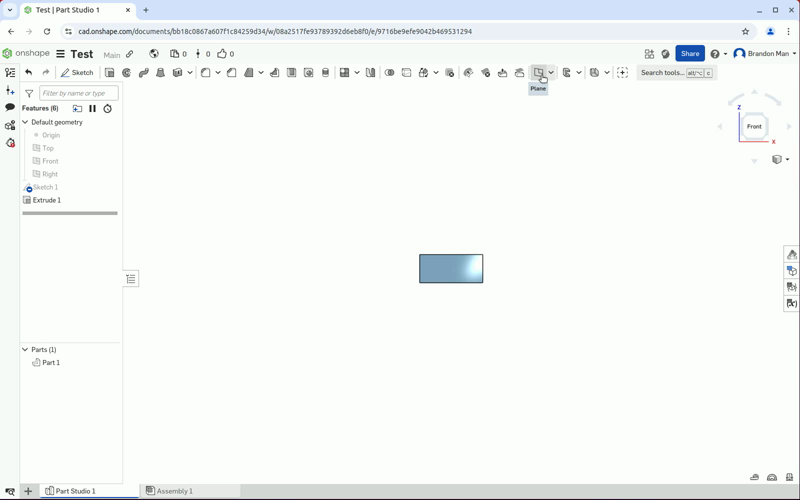
click(541, 75)
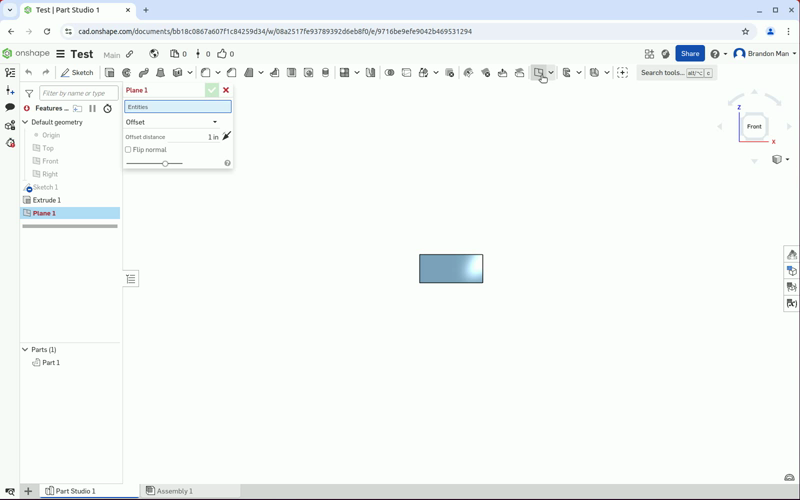
mouse_move(73, 163)
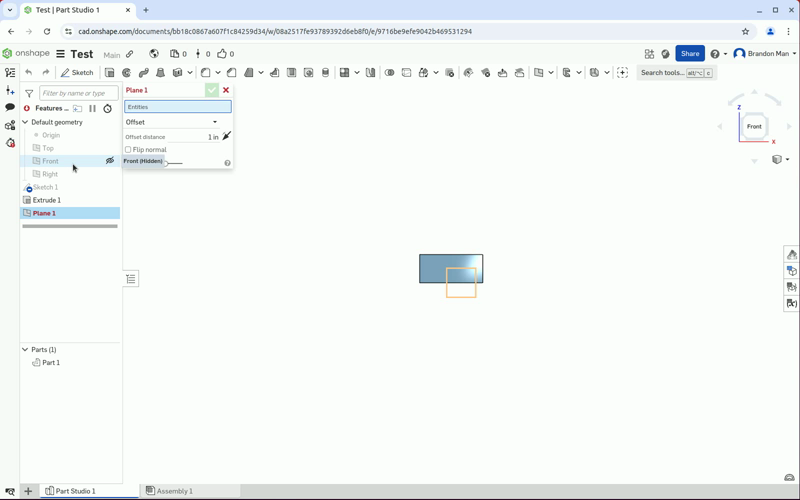
click(73, 163)
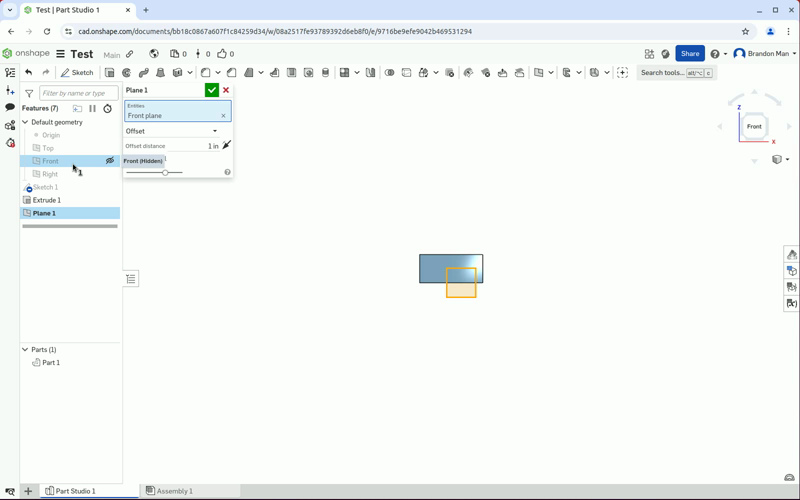
key(tab, 2)
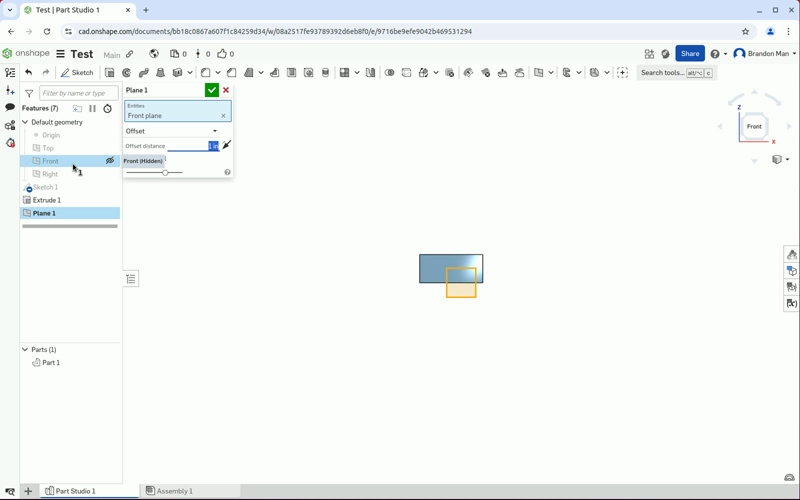
text(7.703)
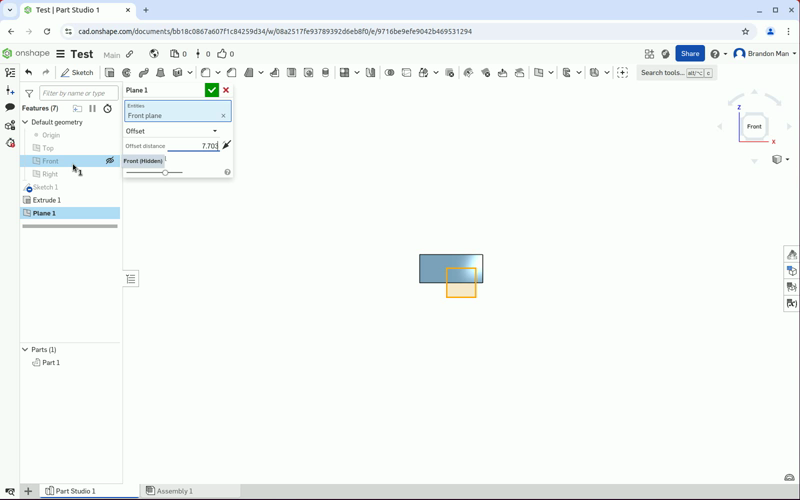
key(enter, 2)
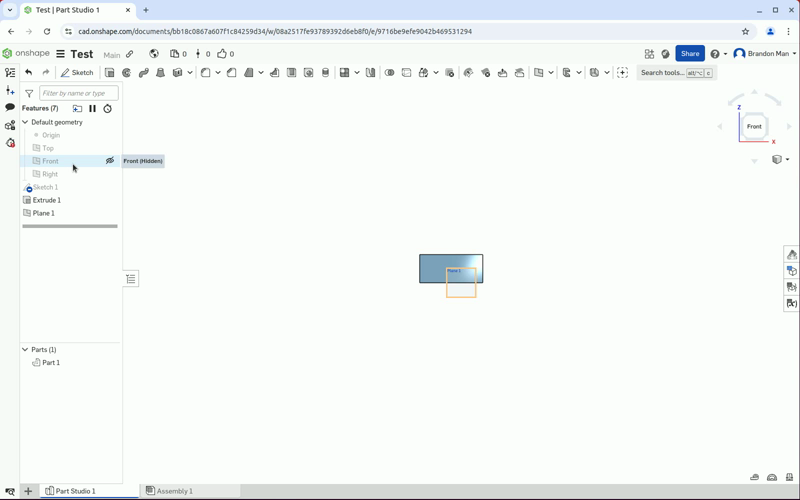
key(shift+s)
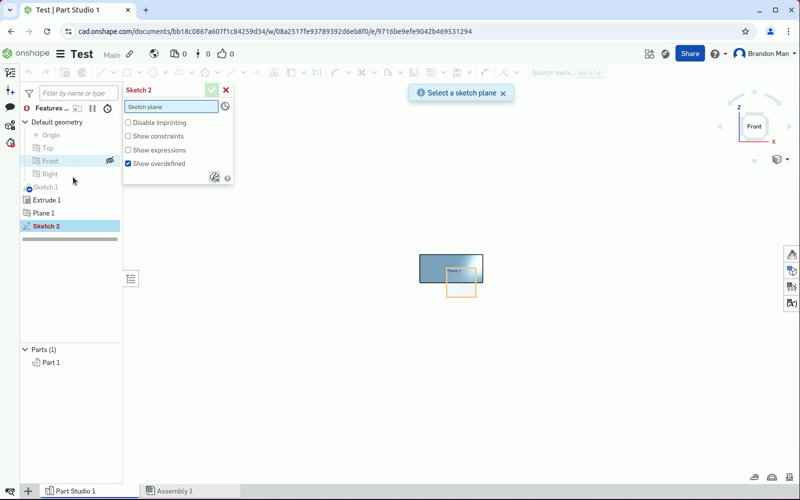
mouse_move(73, 215)
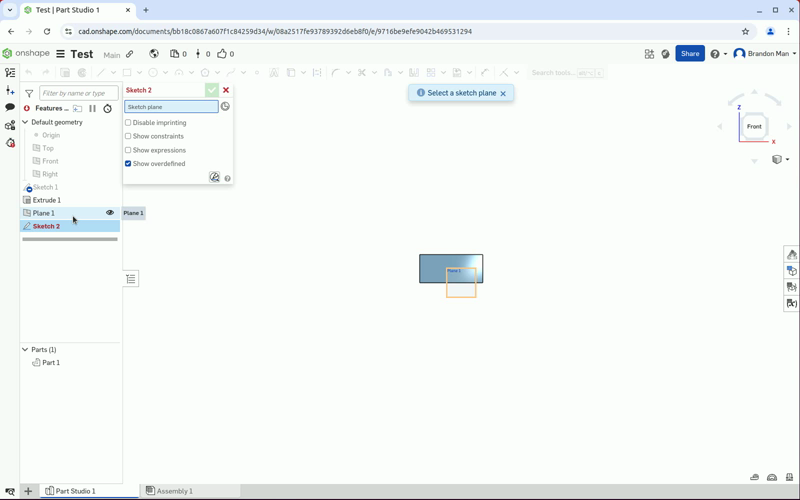
click(73, 215)
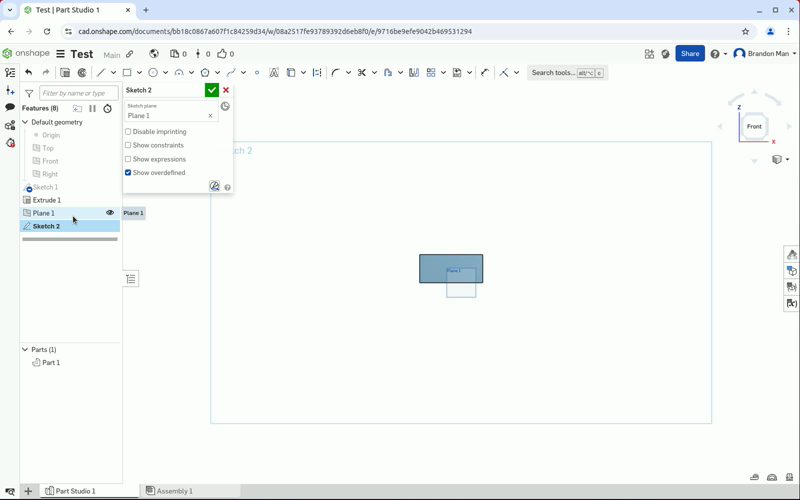
mouse_move(73, 352)
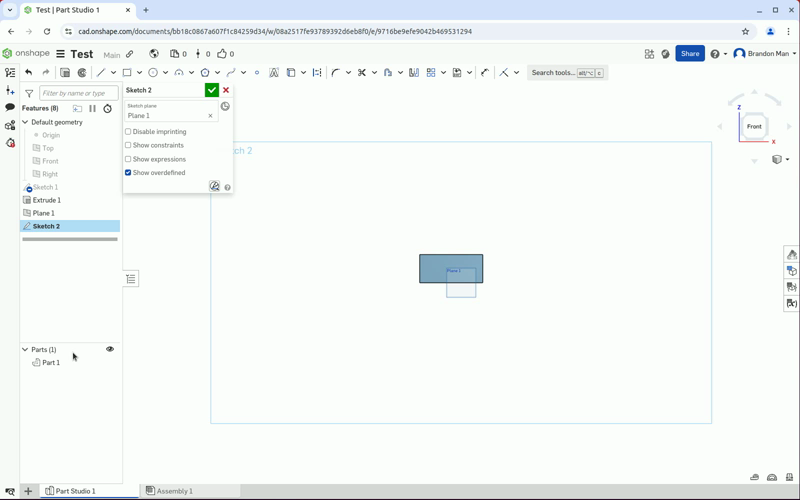
key(y)
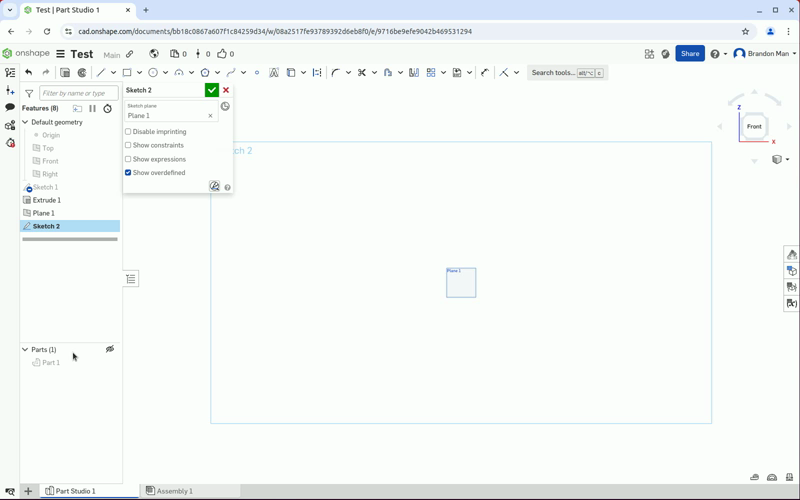
key(l)
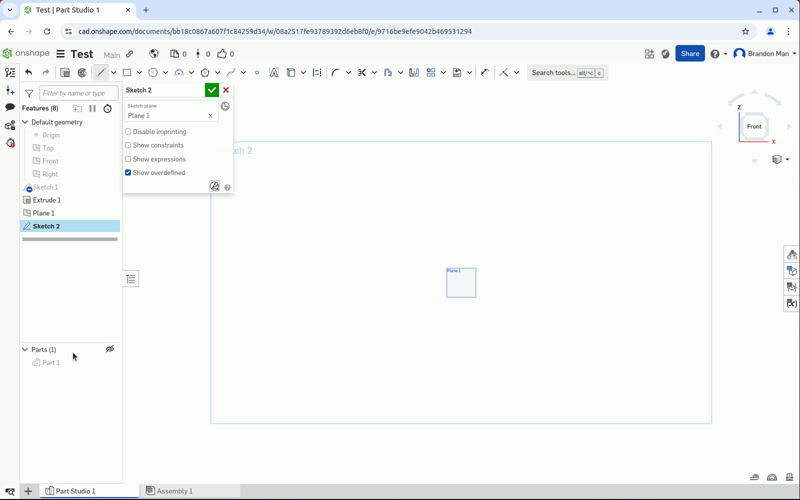
key_down(shift)
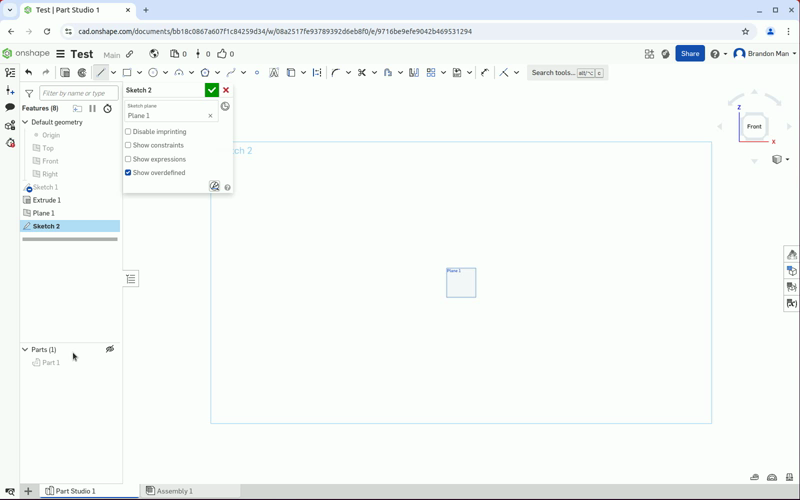
mouse_move(433, 273)
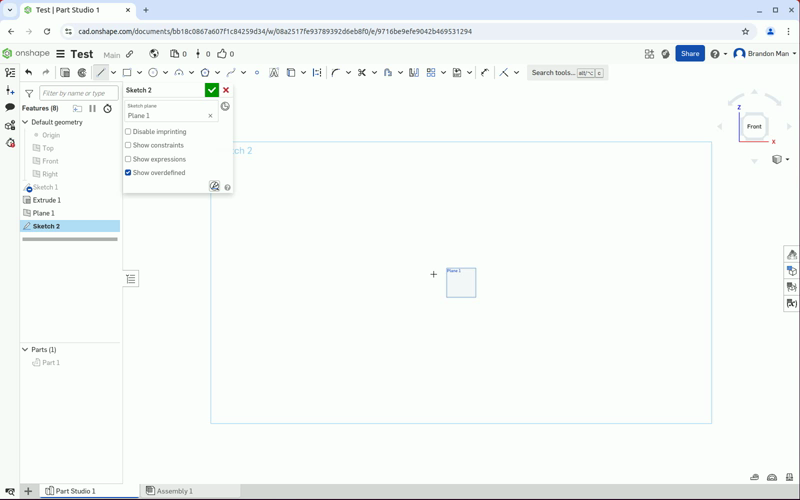
click(433, 273)
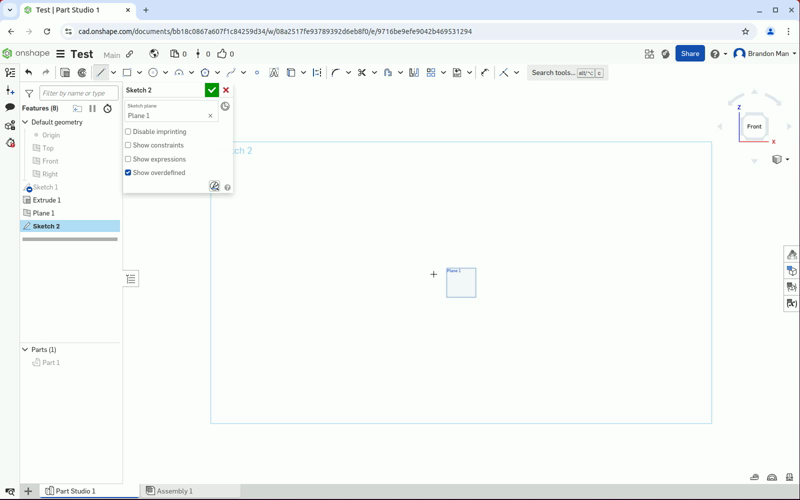
key_up(shift)
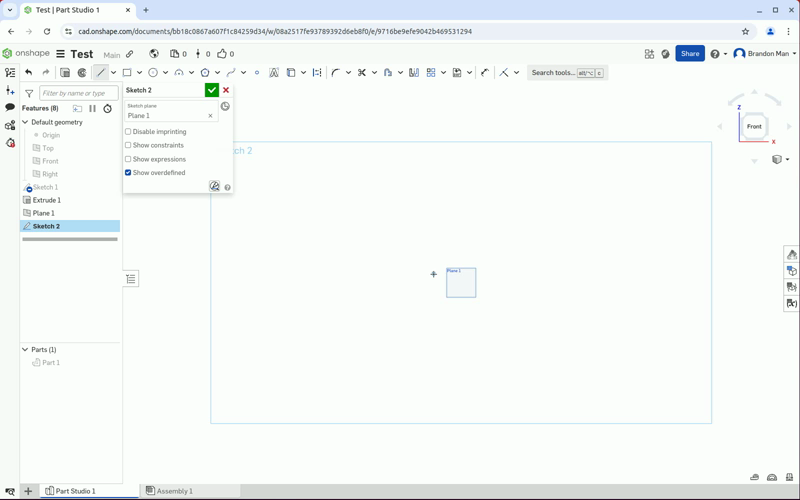
key_down(shift)
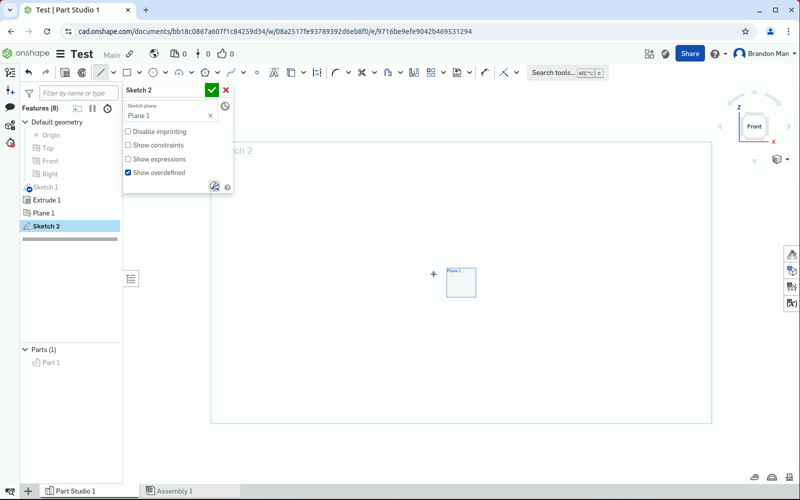
mouse_move(463, 273)
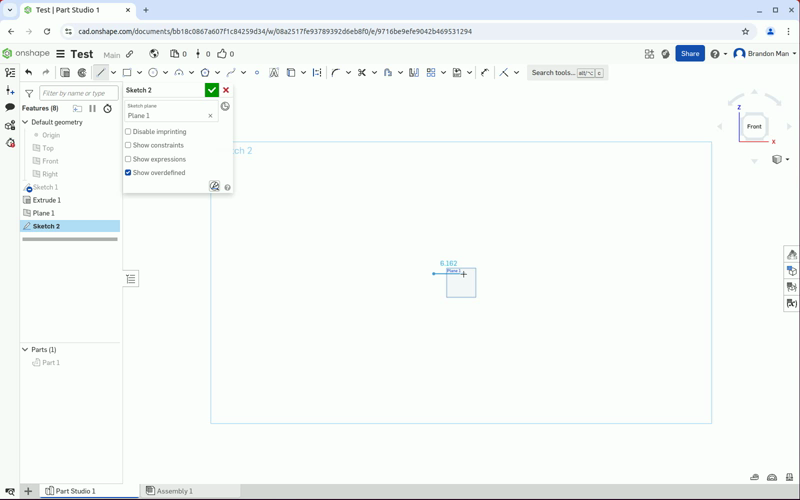
mouse_move(469, 273)
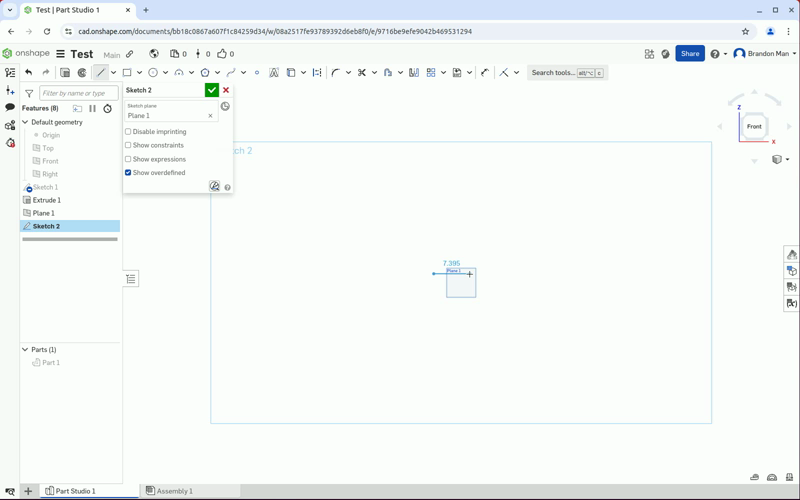
click(469, 273)
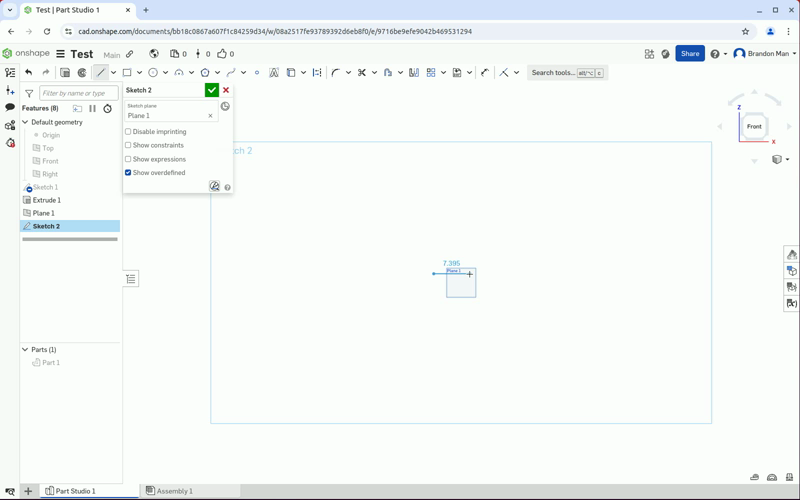
key_up(shift)
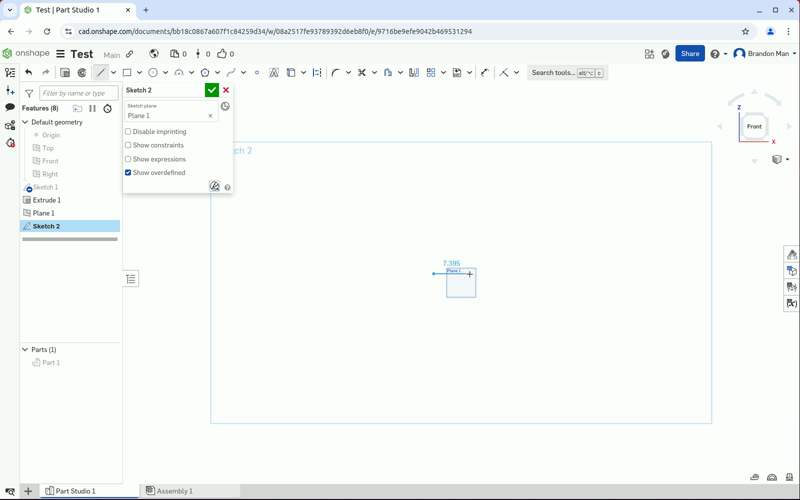
key_down(shift)
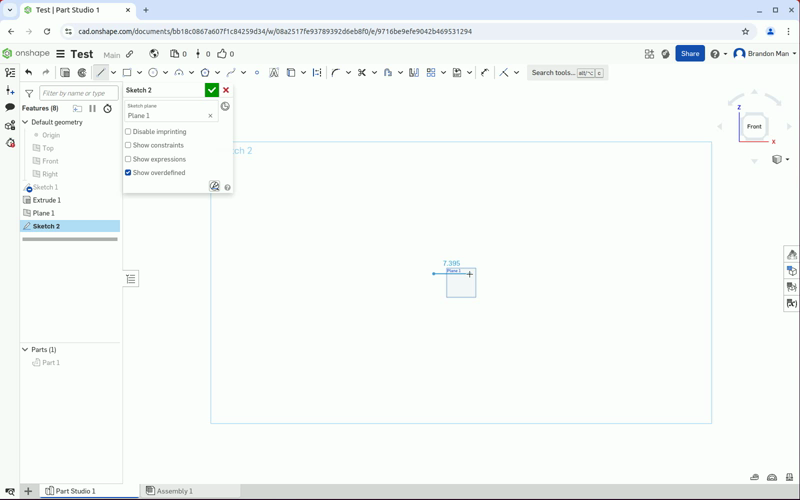
mouse_move(499, 273)
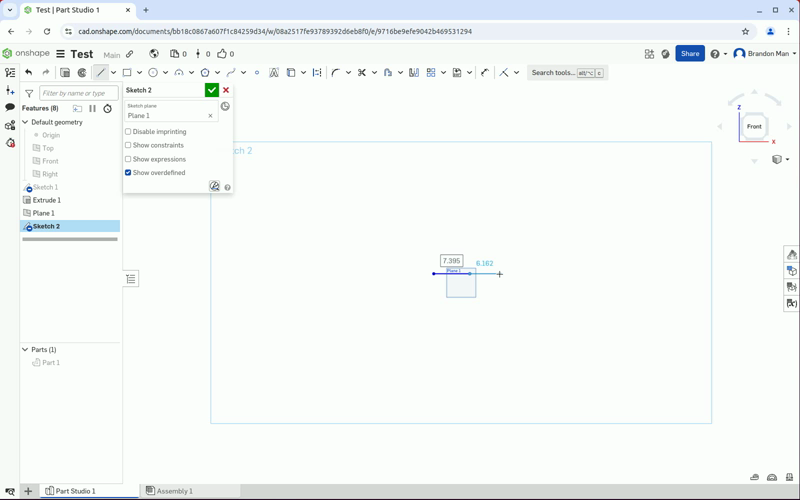
mouse_move(469, 266)
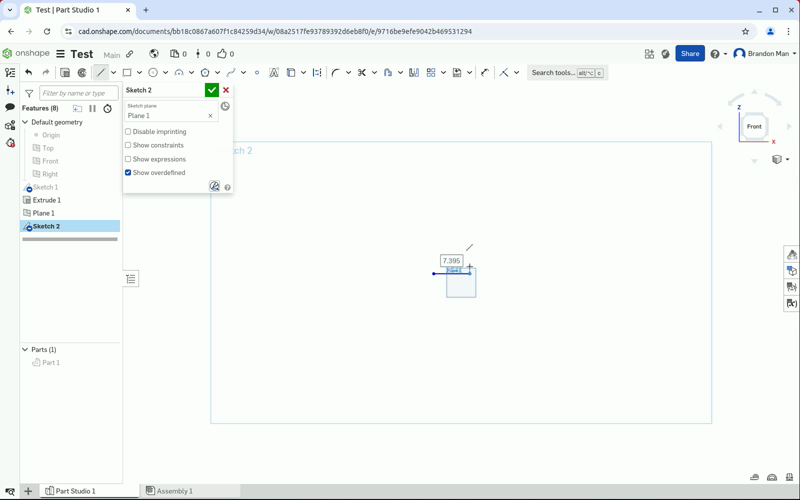
scroll(6)
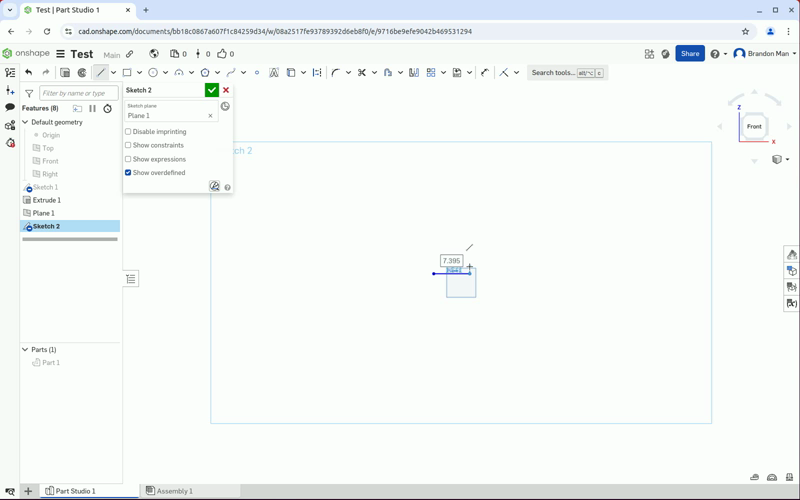
scroll(6)
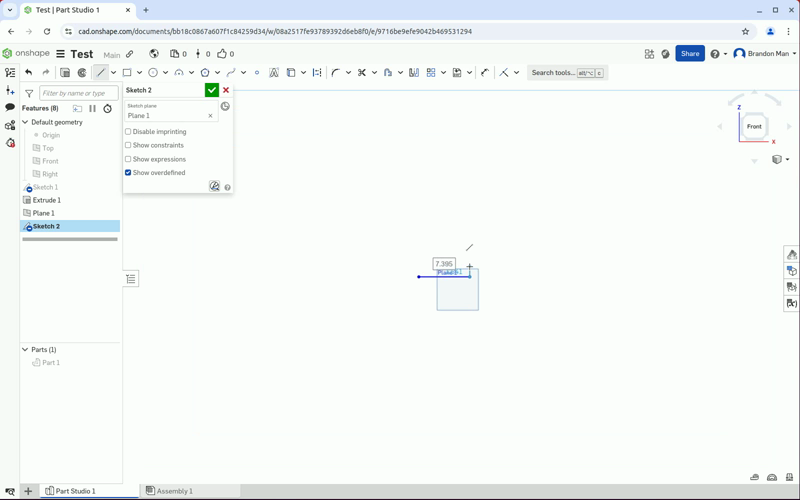
scroll(6)
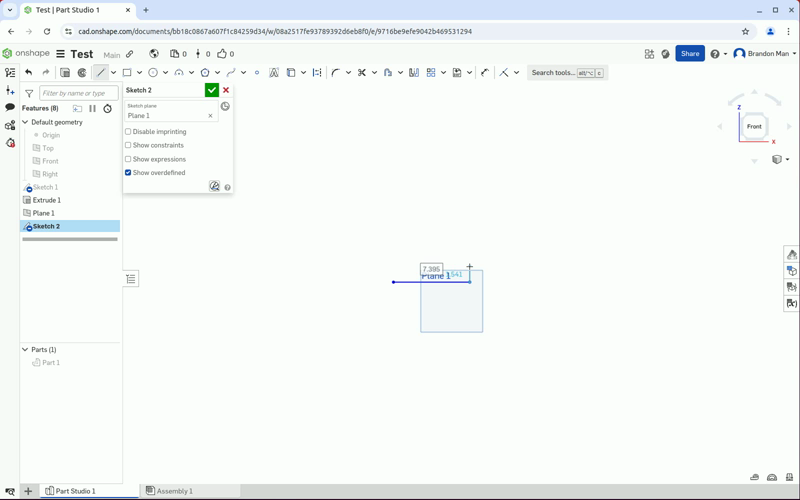
scroll(6)
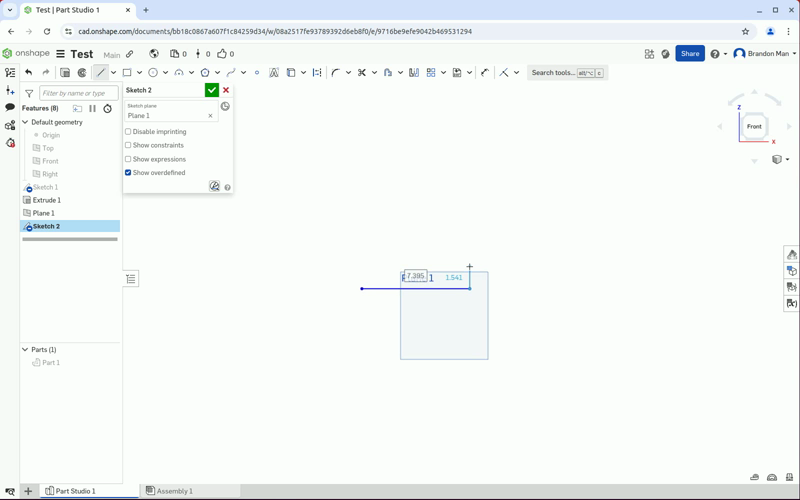
scroll(6)
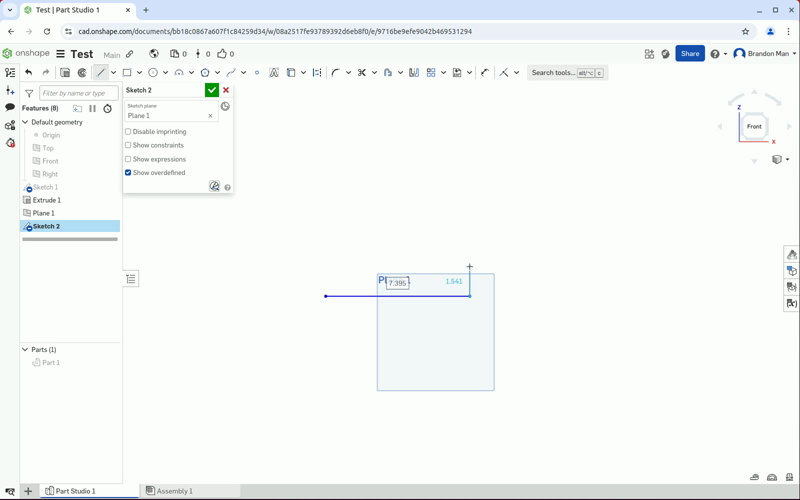
scroll(6)
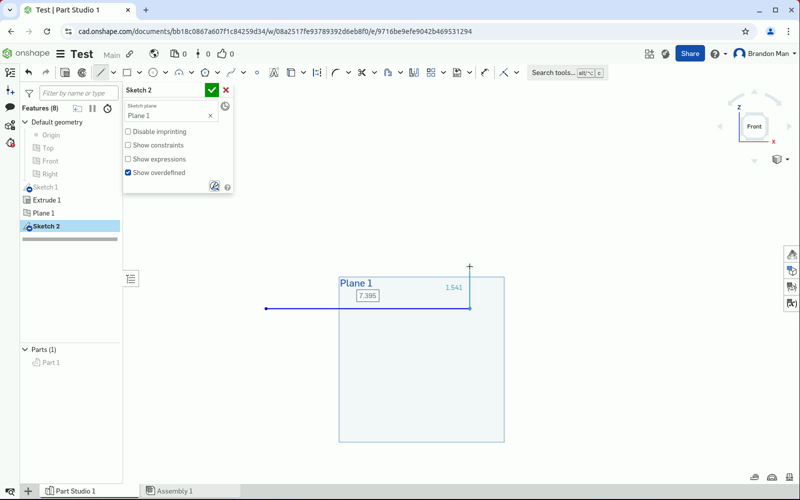
scroll(6)
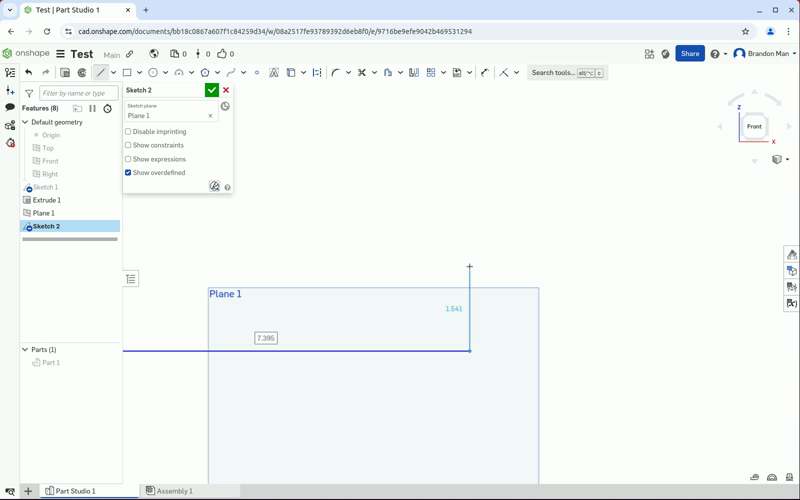
click(469, 266)
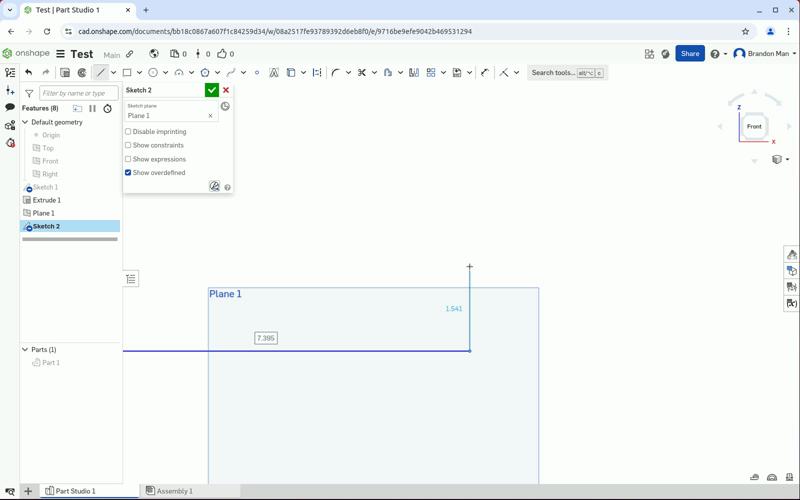
scroll(-6)
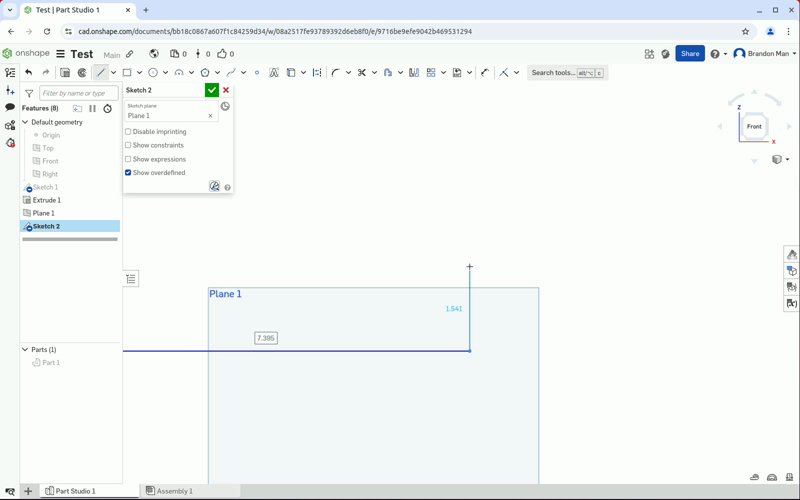
scroll(-6)
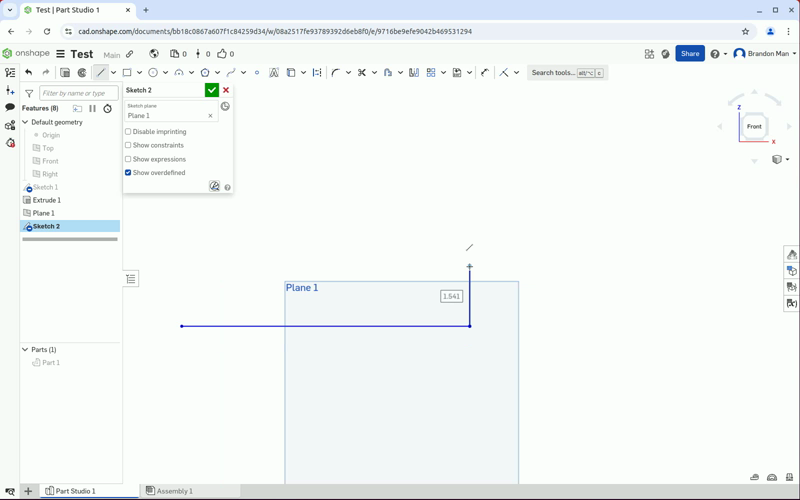
scroll(-6)
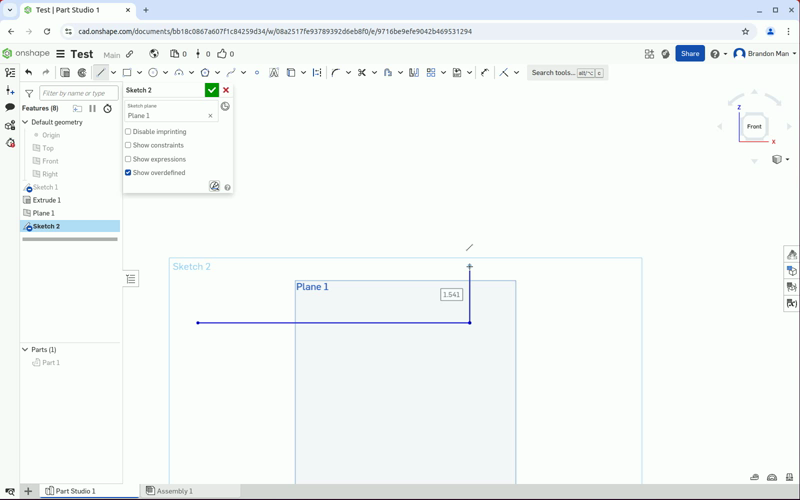
scroll(-6)
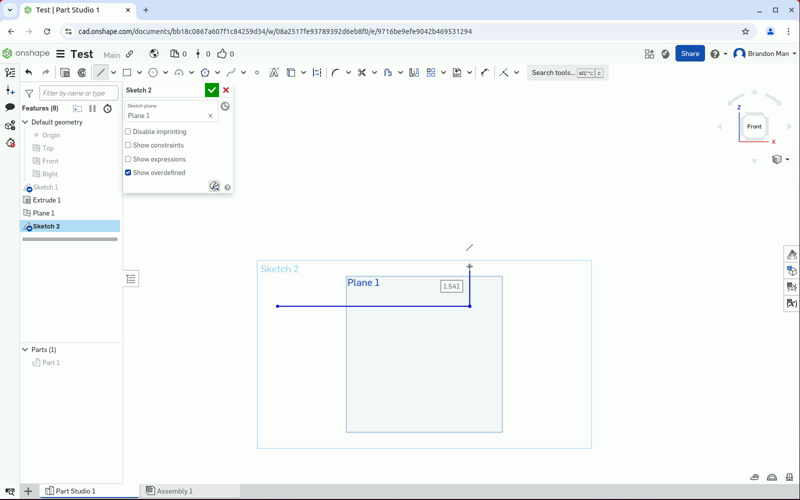
scroll(-6)
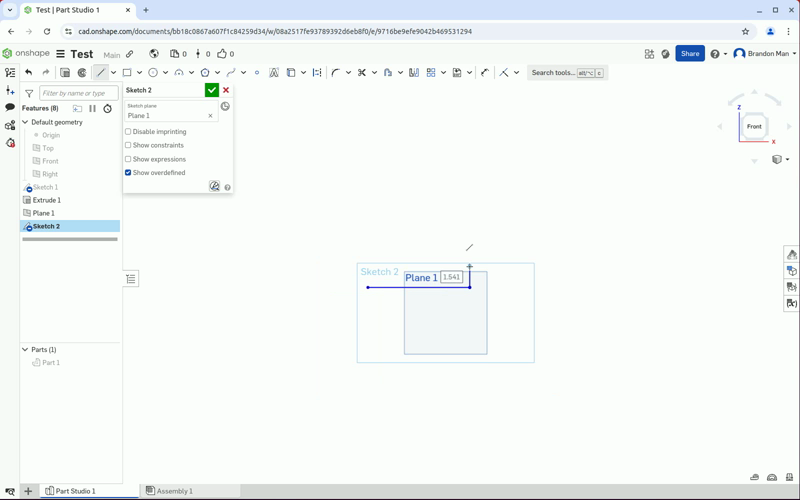
scroll(-6)
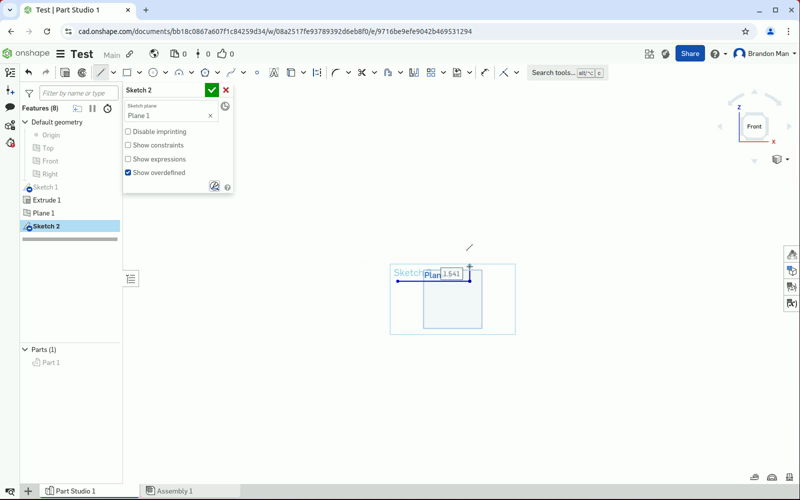
scroll(-6)
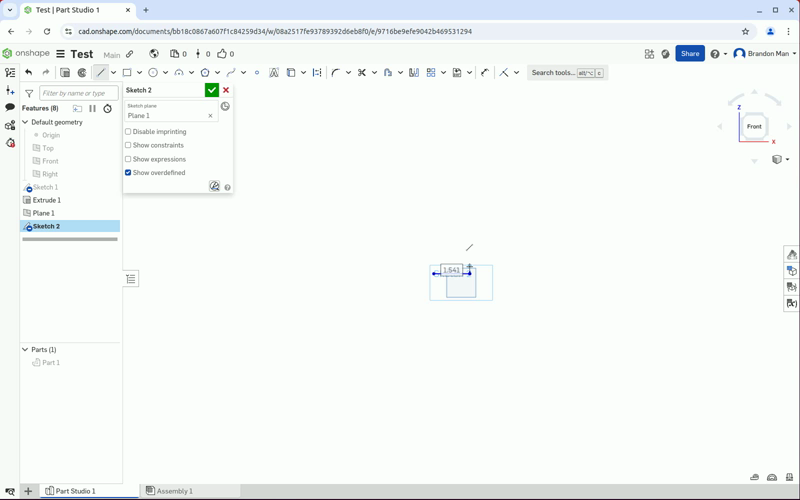
key_up(shift)
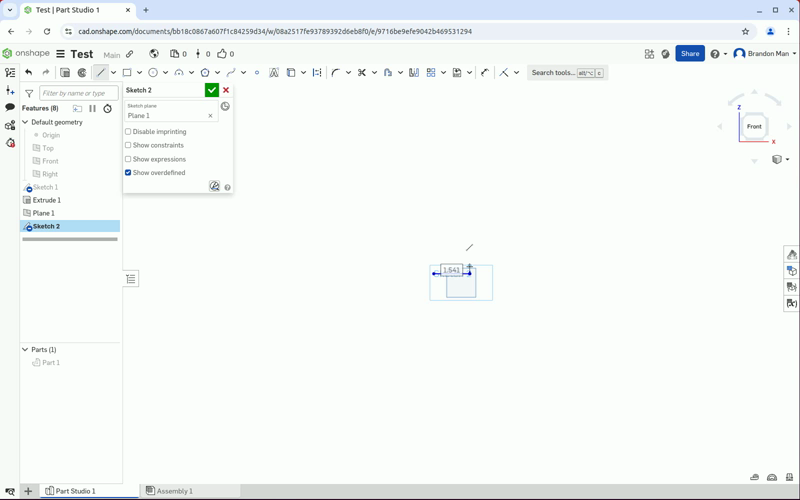
key_down(shift)
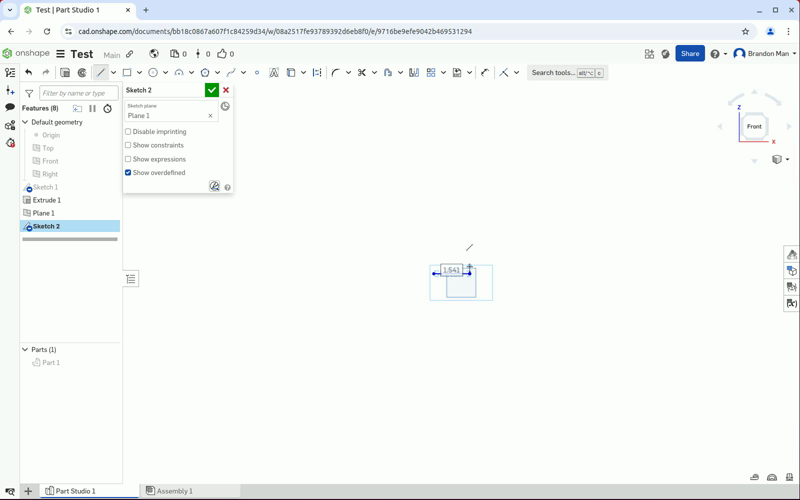
mouse_move(499, 266)
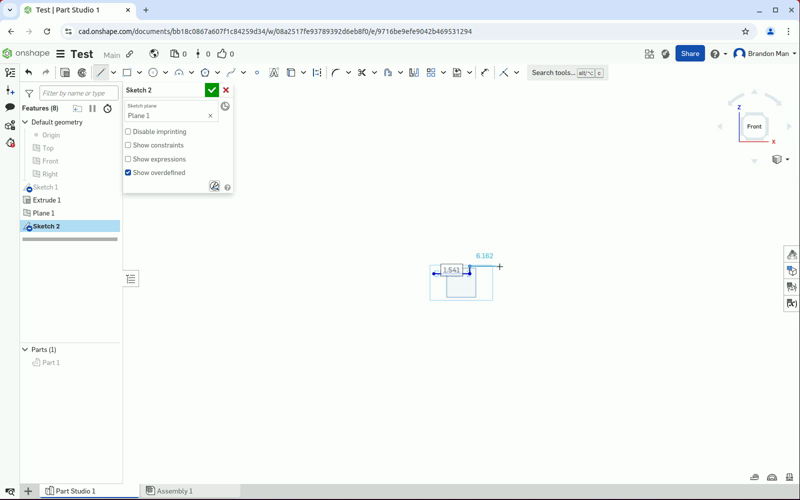
mouse_move(433, 266)
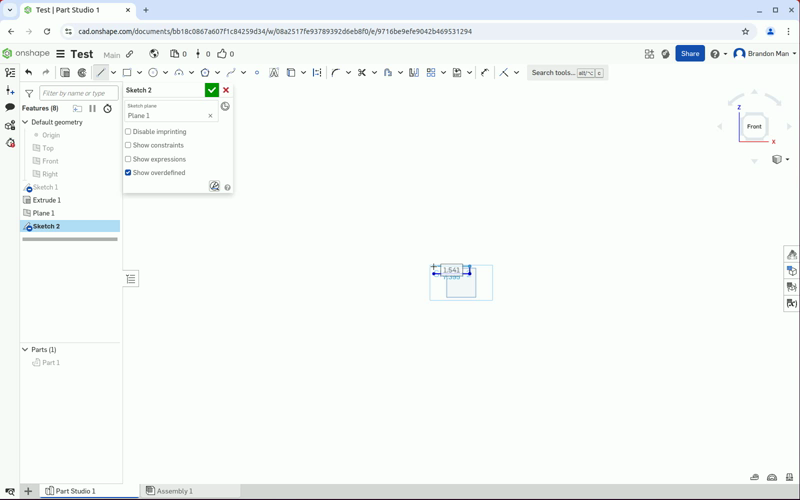
click(433, 266)
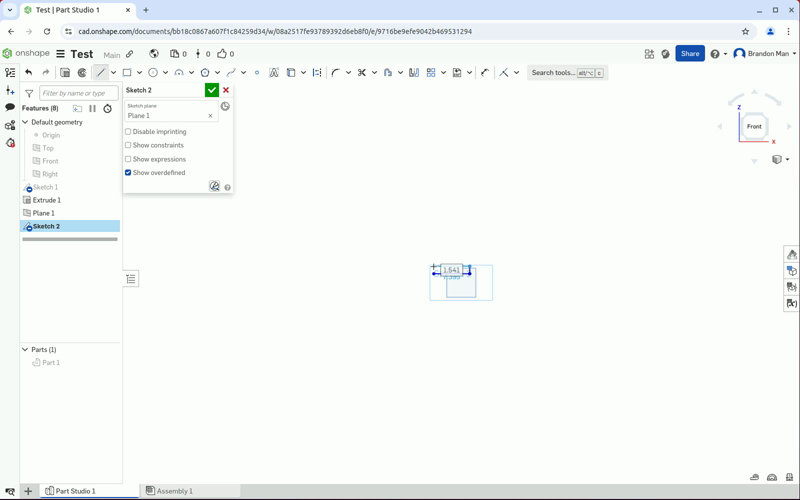
key_up(shift)
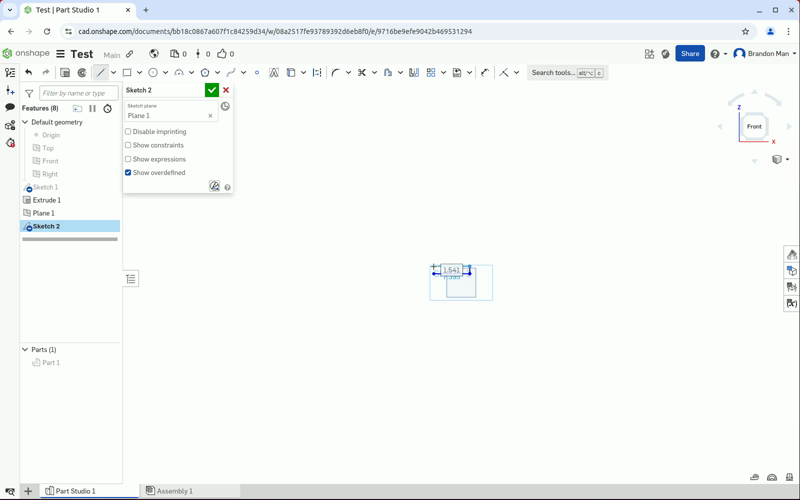
mouse_move(463, 266)
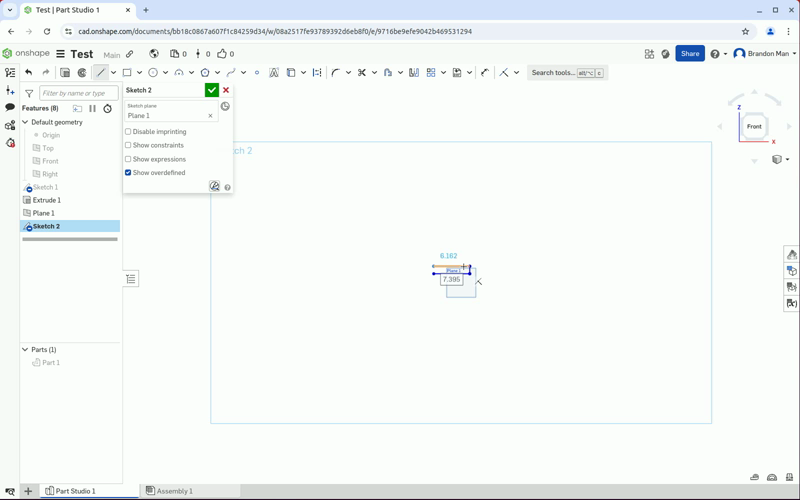
key_down(shift)
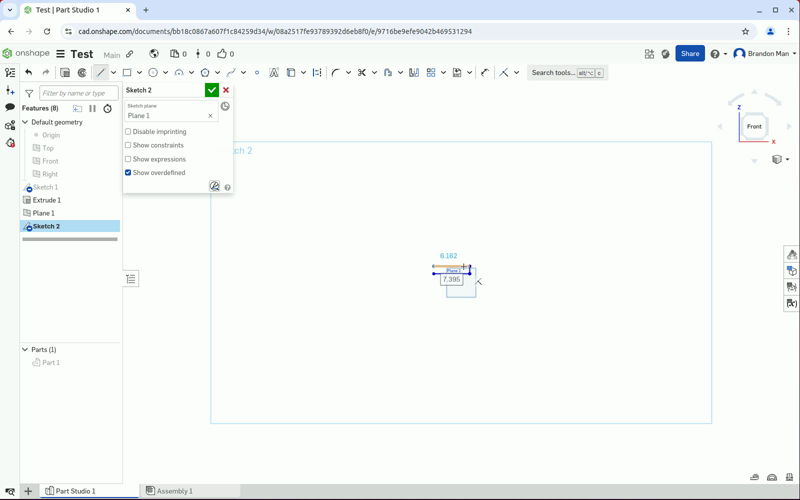
mouse_move(433, 273)
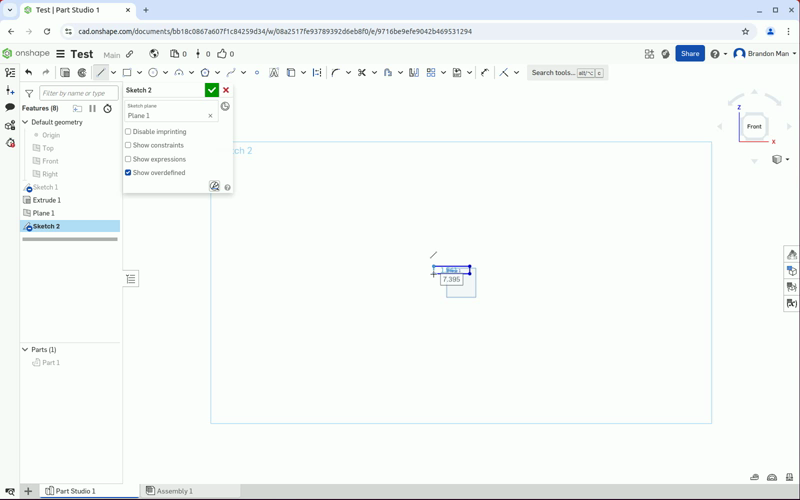
scroll(6)
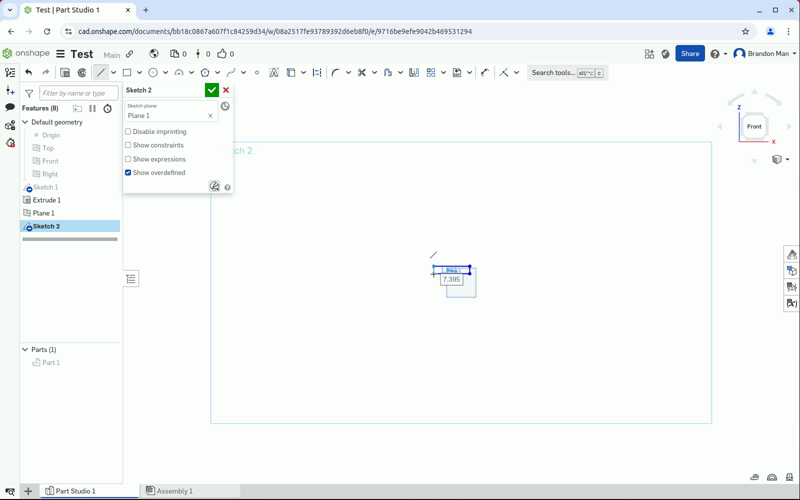
scroll(6)
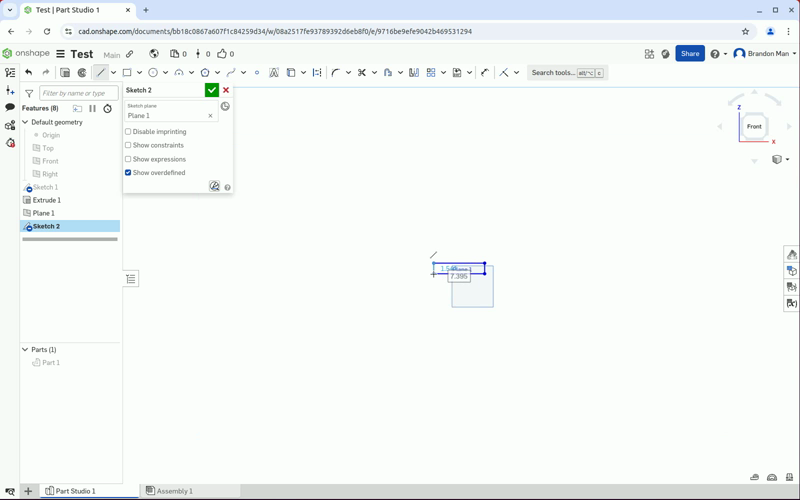
scroll(6)
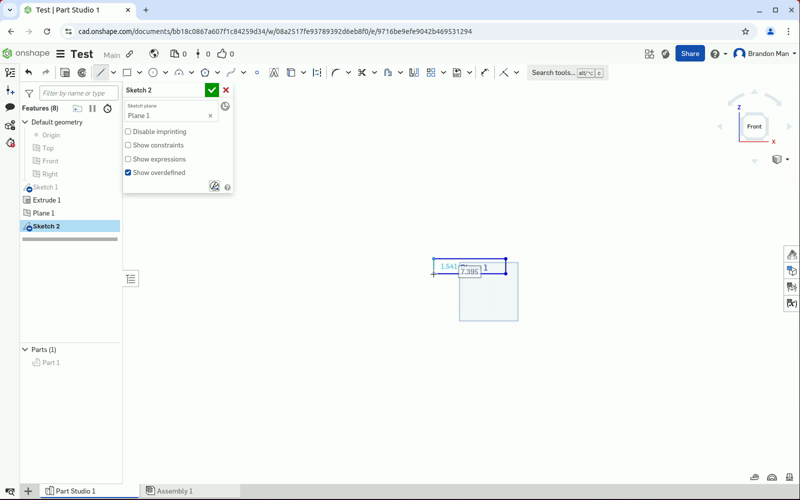
scroll(6)
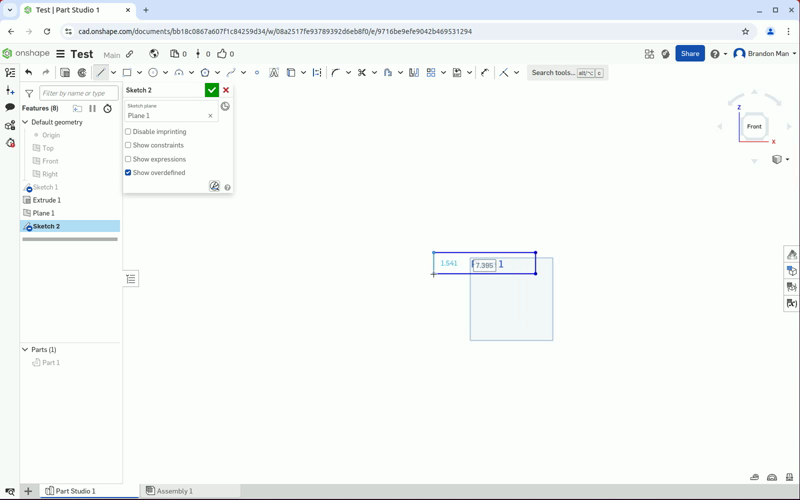
scroll(6)
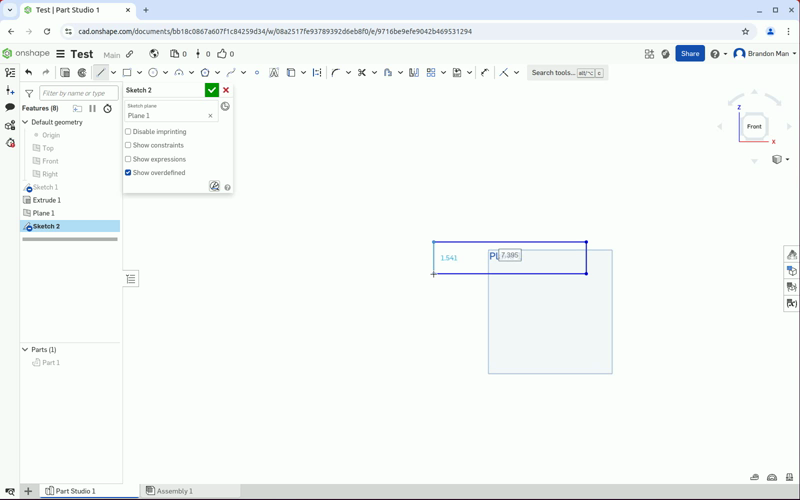
scroll(6)
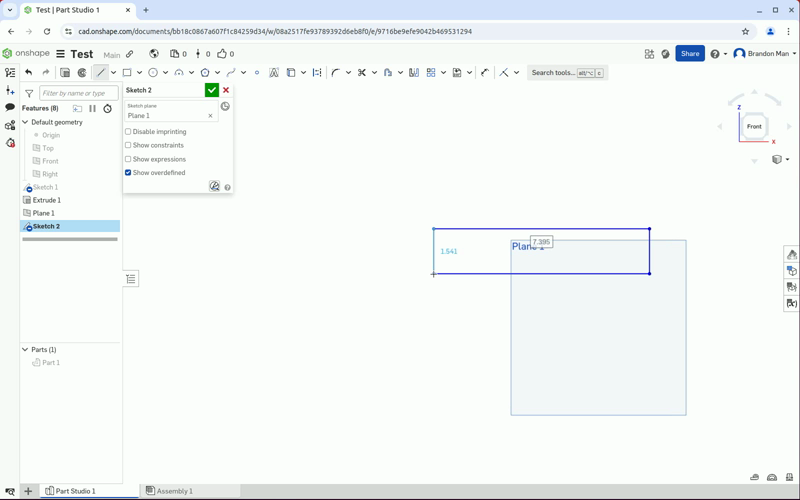
scroll(6)
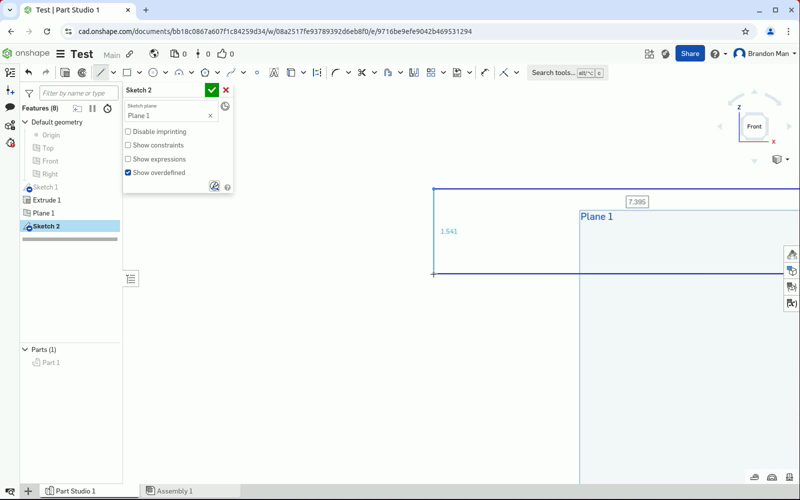
key_up(shift)
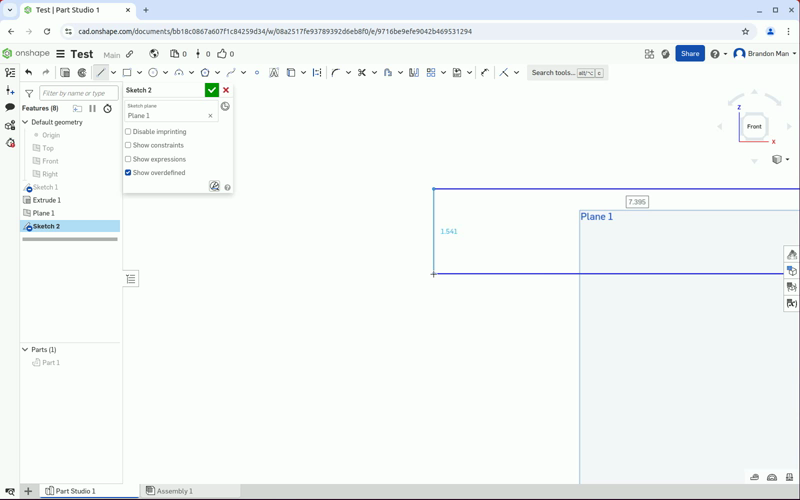
click(433, 273)
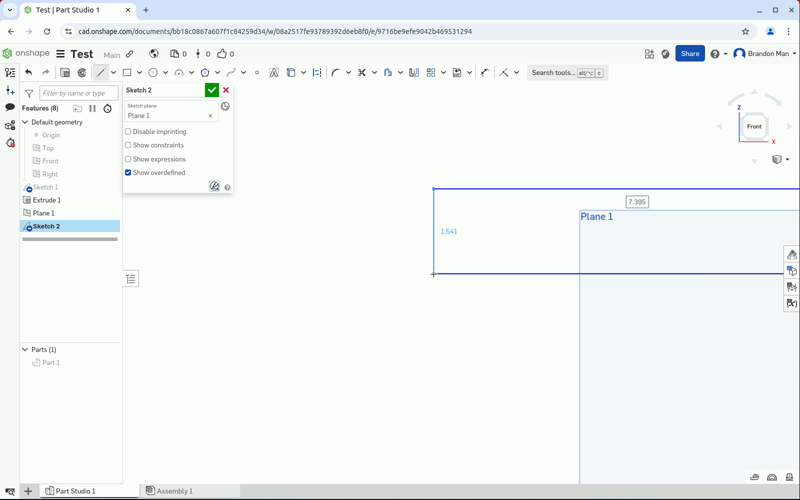
scroll(-6)
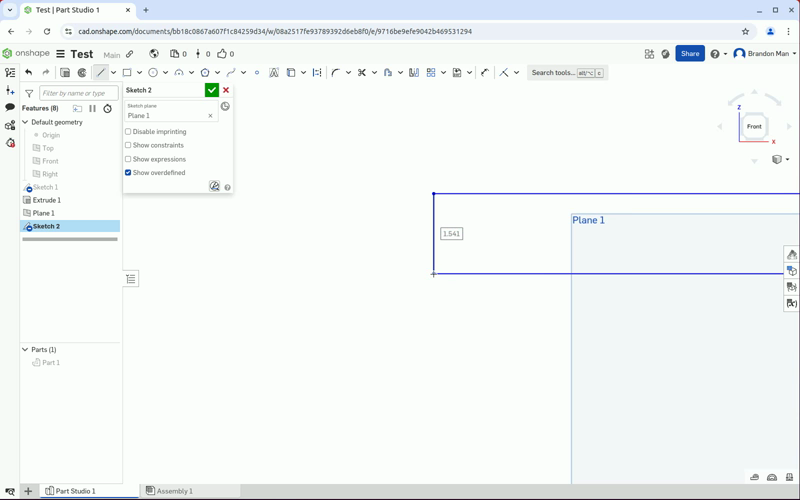
scroll(-6)
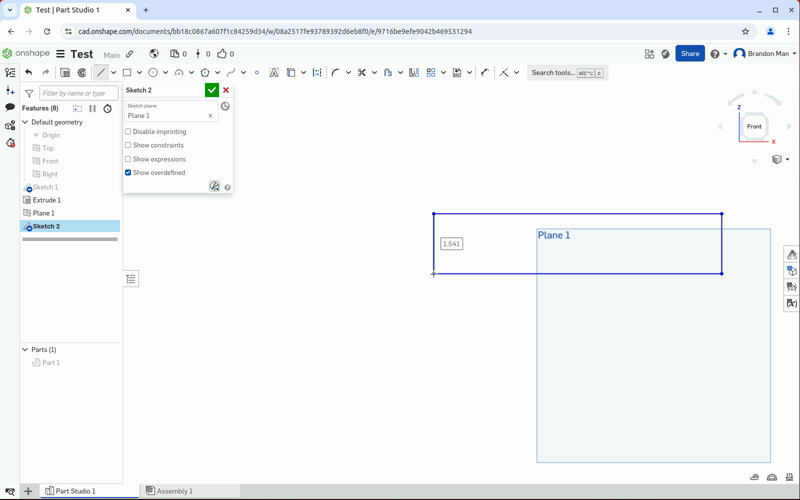
scroll(-6)
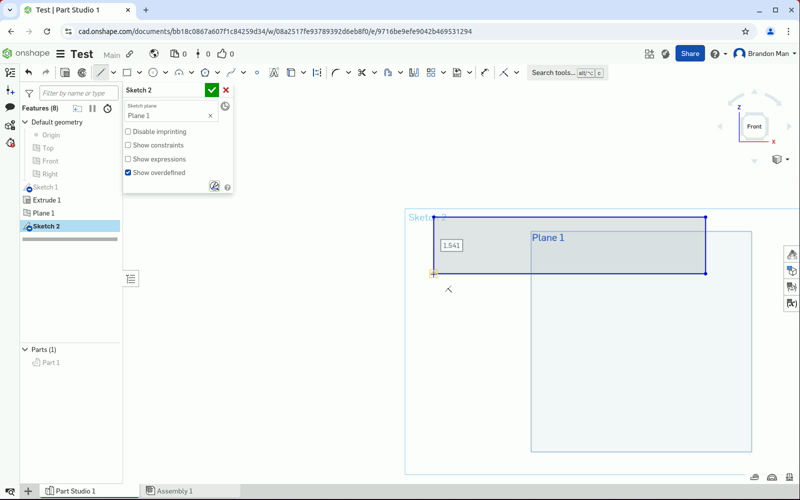
scroll(-6)
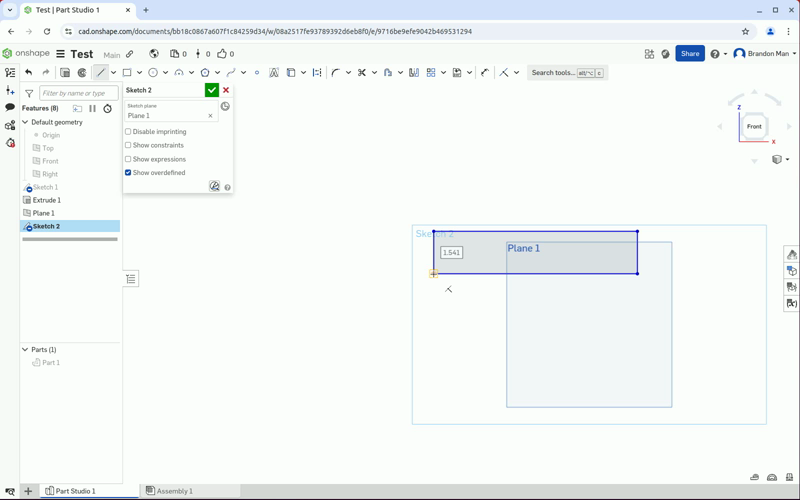
scroll(-6)
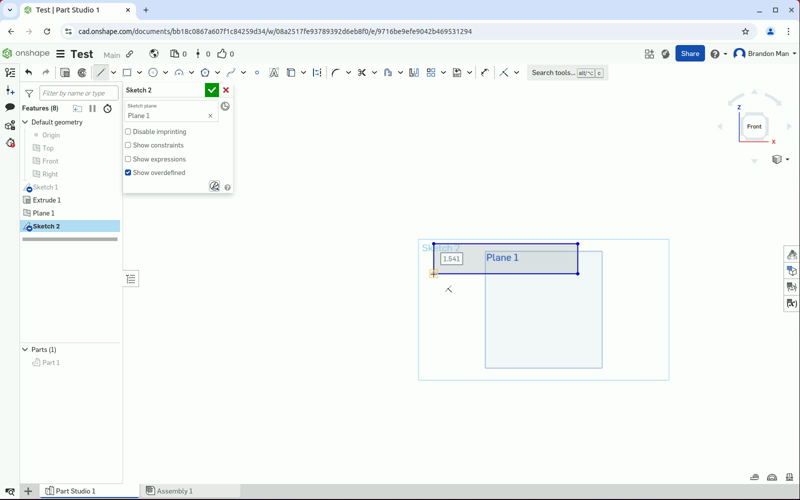
scroll(-6)
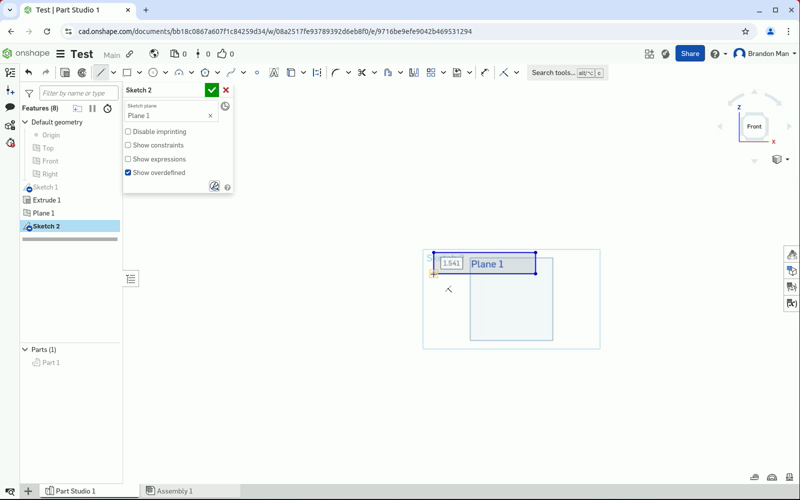
scroll(-6)
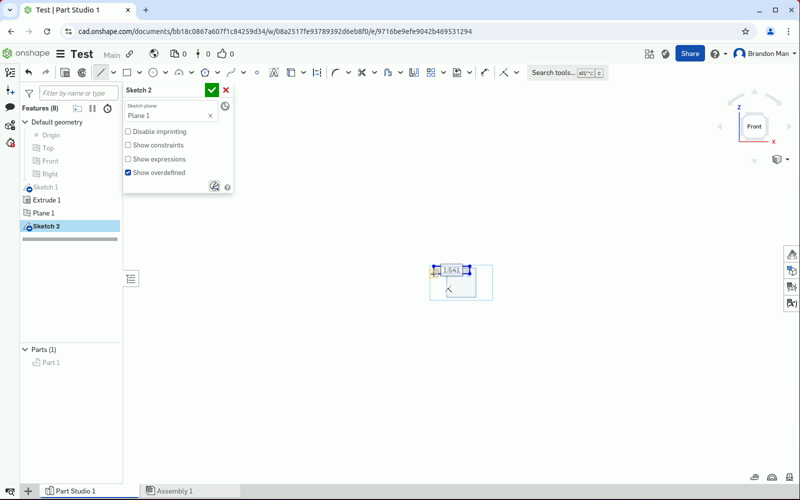
key(esc)
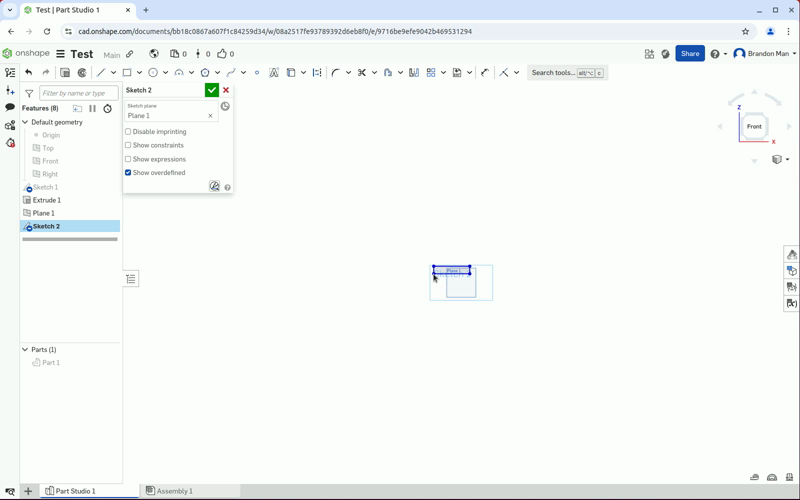
mouse_move(455, 267)
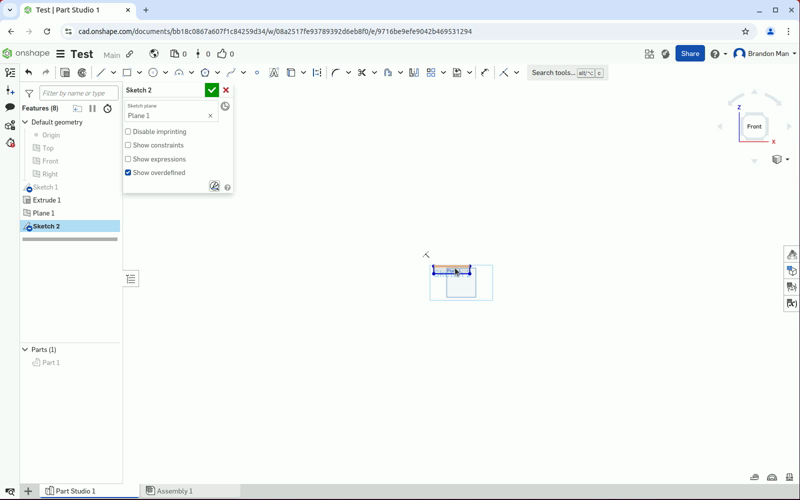
scroll(6)
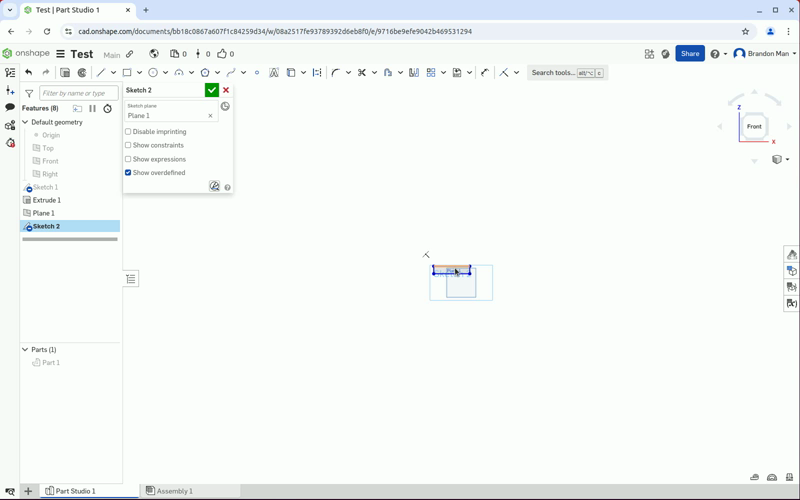
scroll(6)
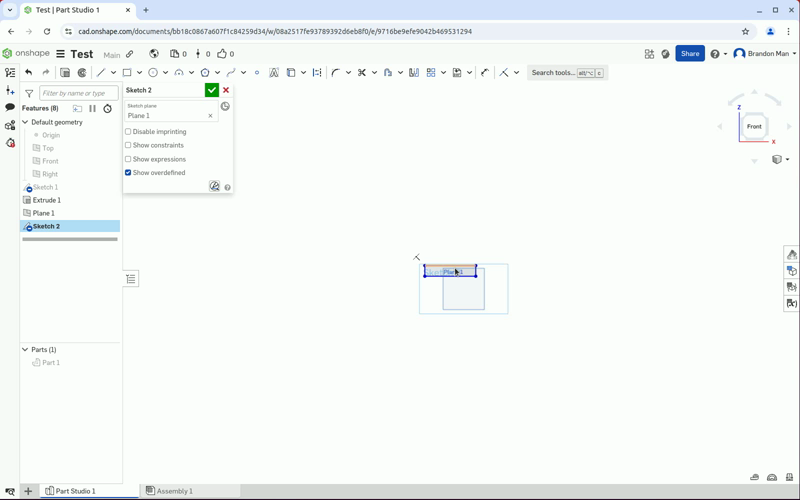
scroll(6)
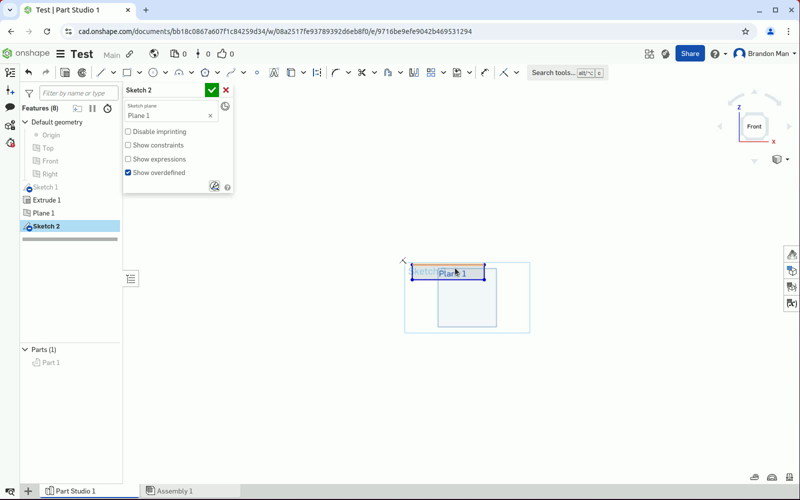
scroll(6)
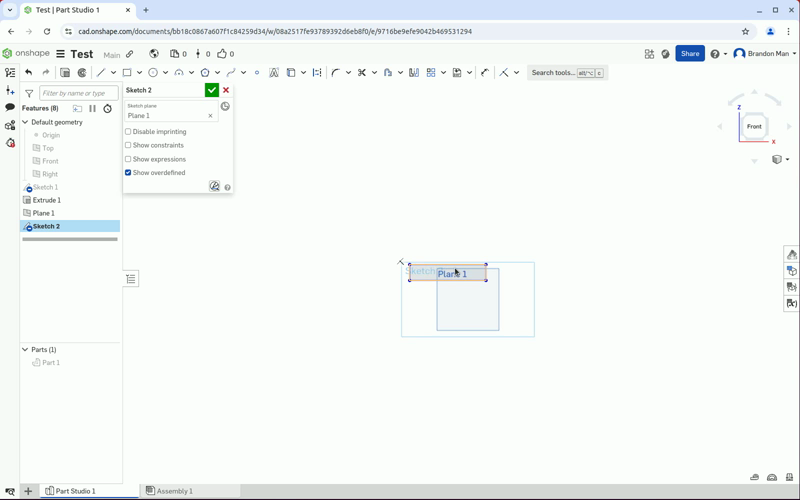
scroll(6)
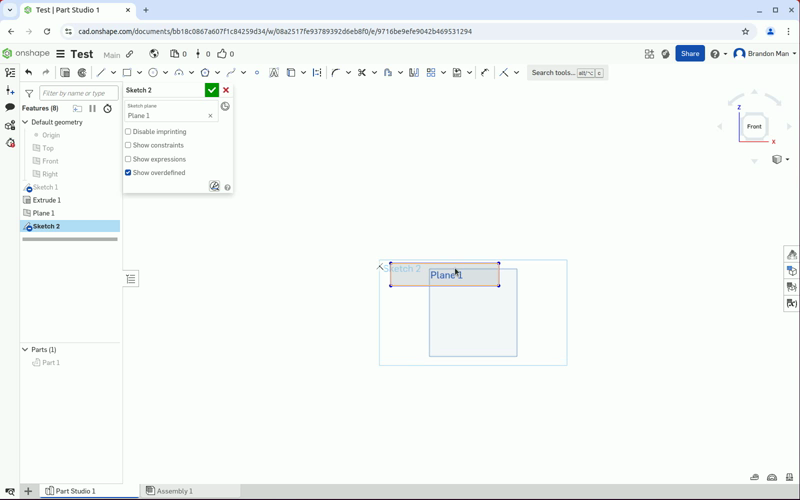
scroll(6)
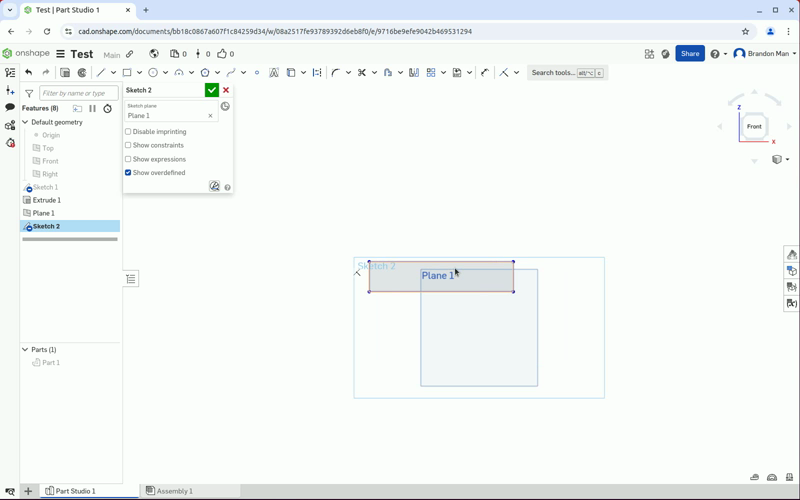
scroll(6)
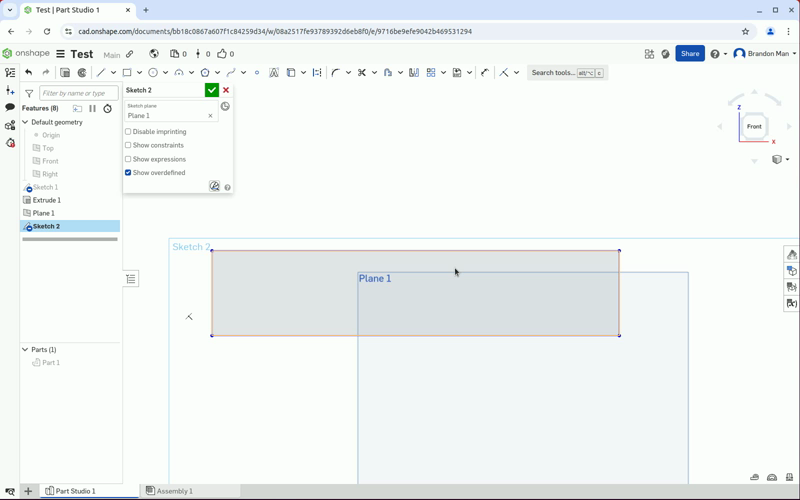
click(455, 267)
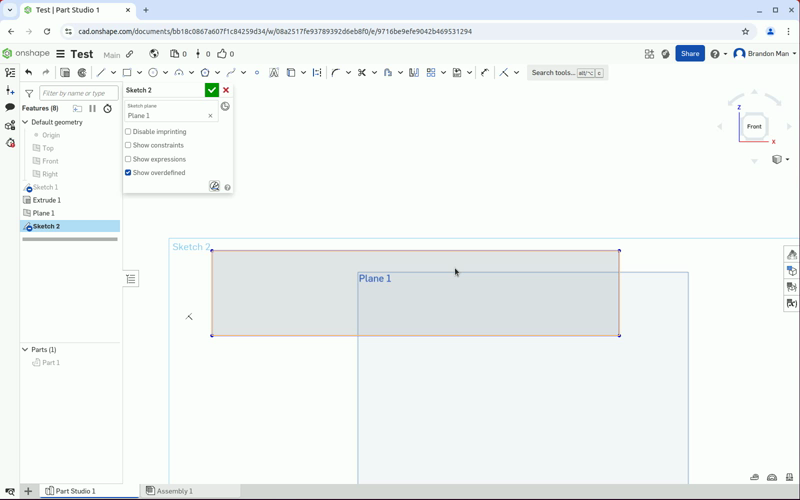
scroll(-6)
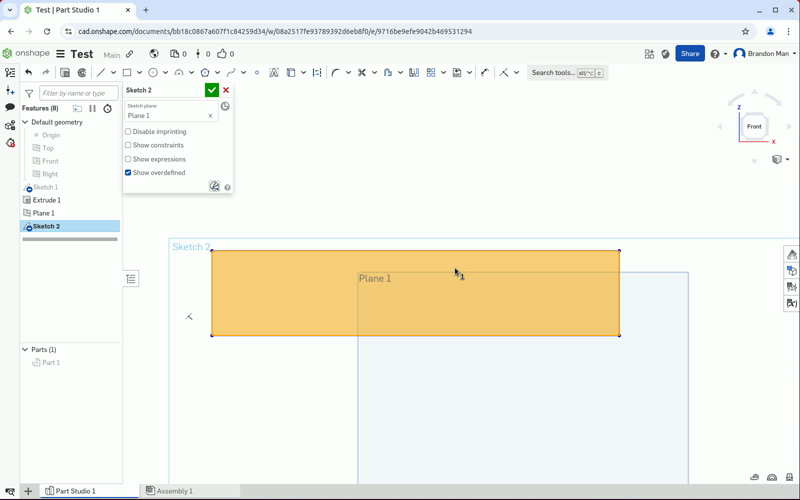
scroll(-6)
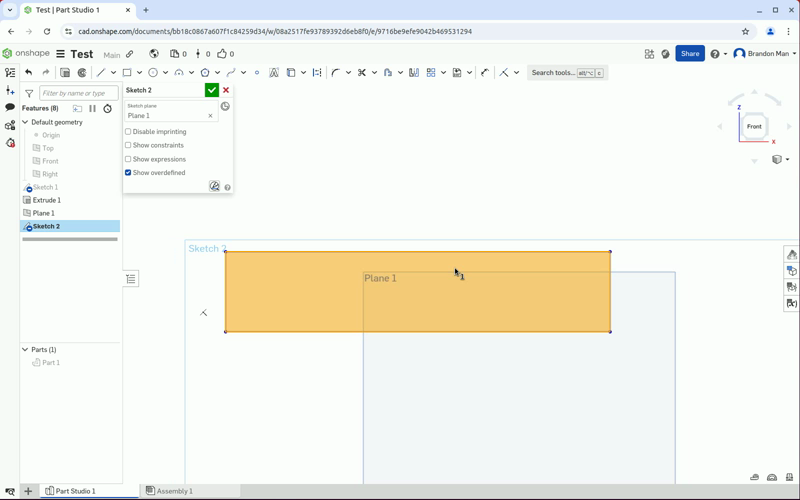
scroll(-6)
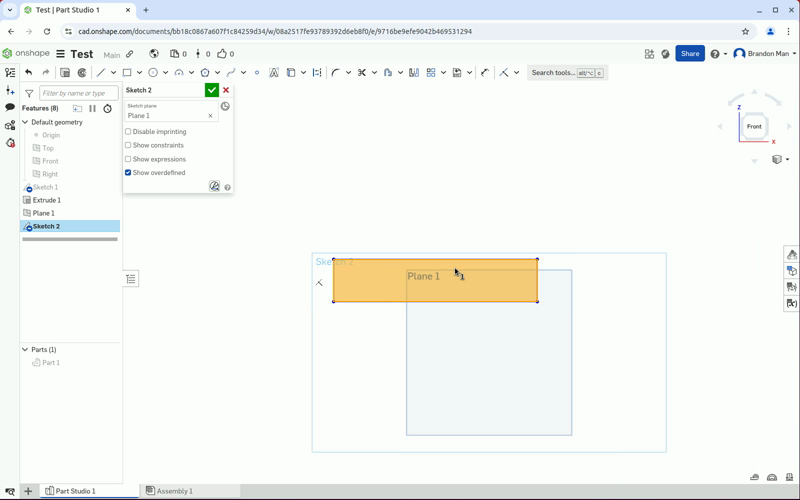
scroll(-6)
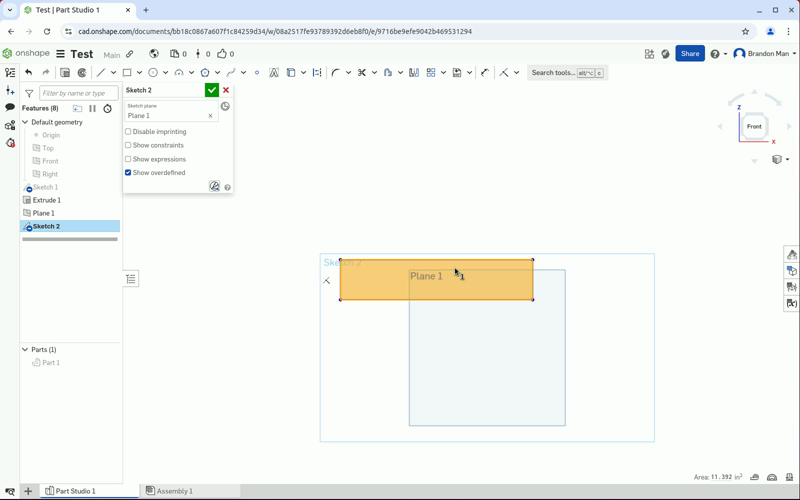
scroll(-6)
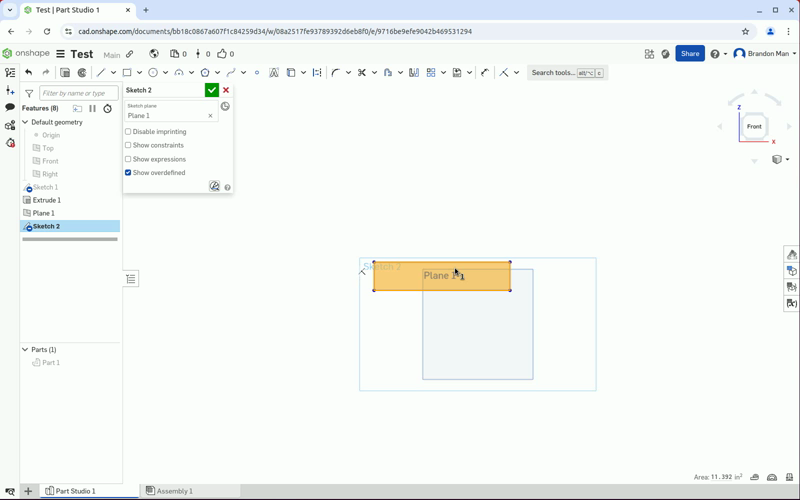
scroll(-6)
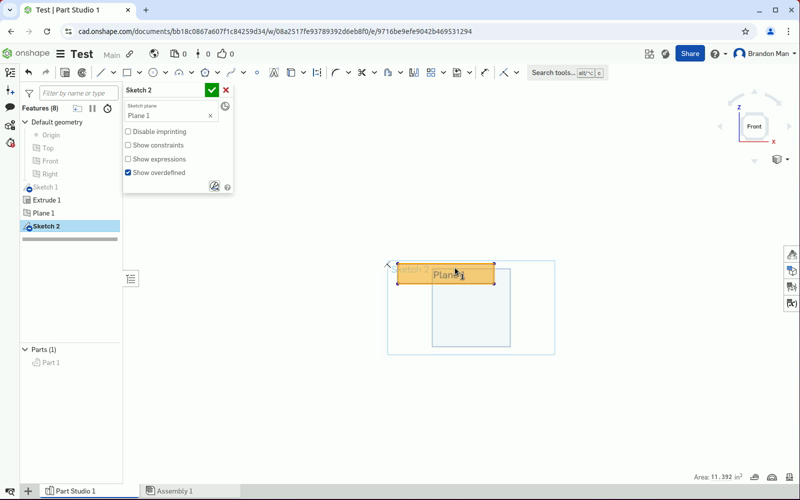
scroll(-6)
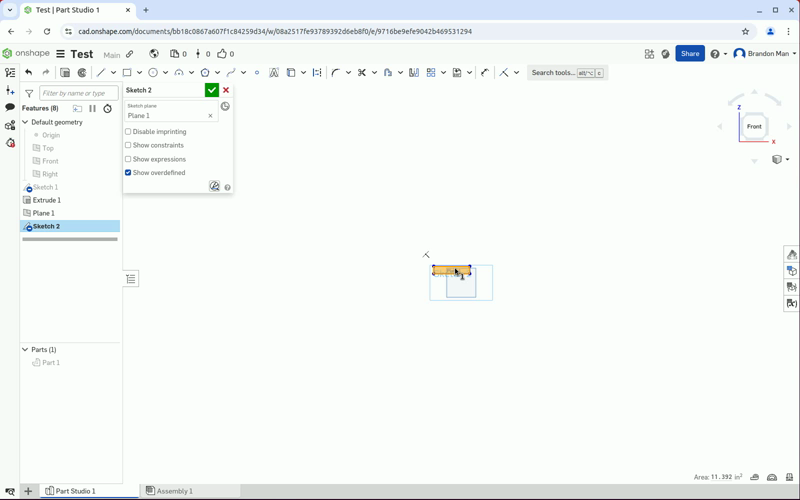
mouse_move(73, 352)
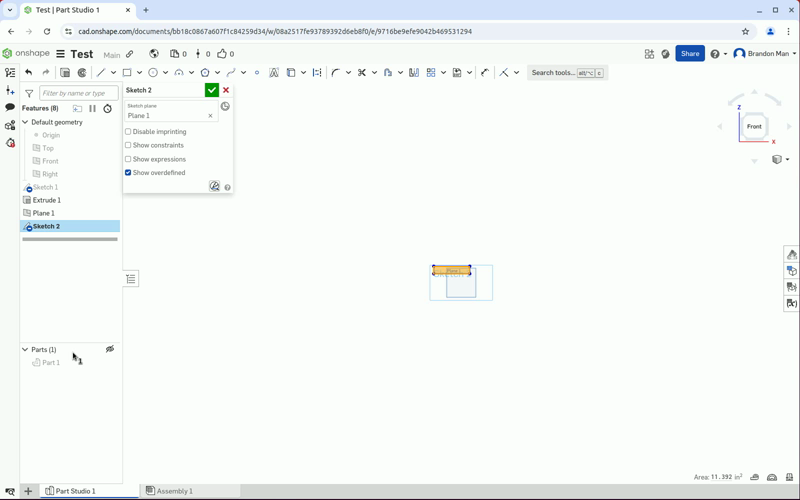
key(shift+y)
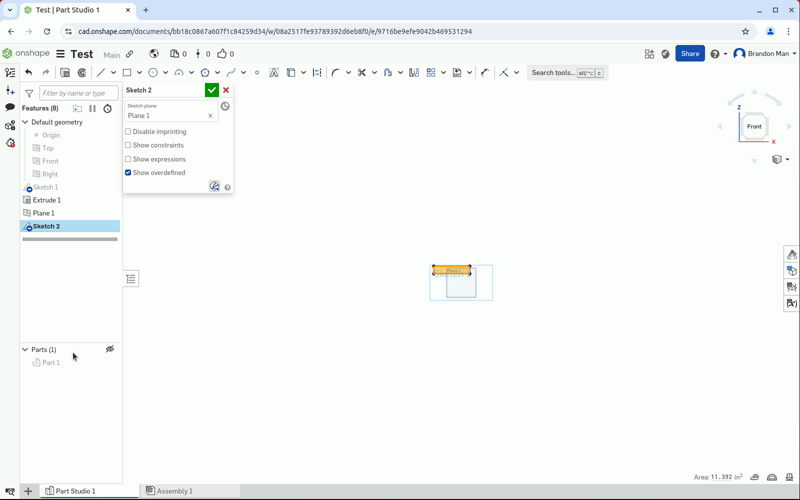
key(shift+e)
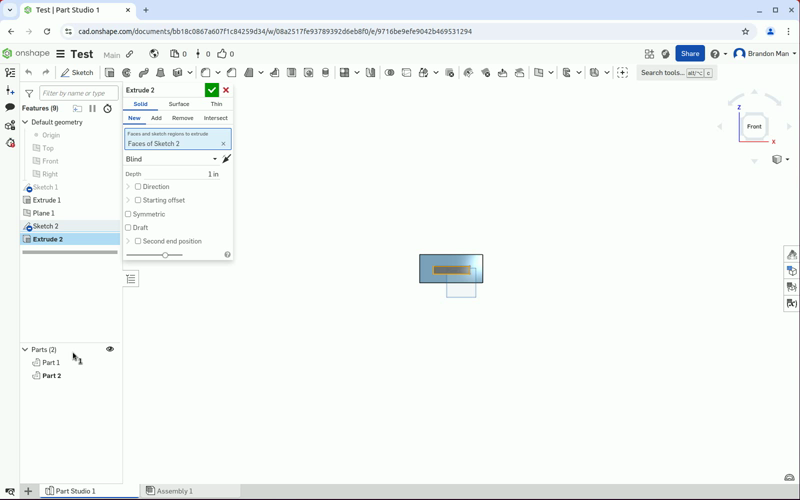
mouse_move(143, 106)
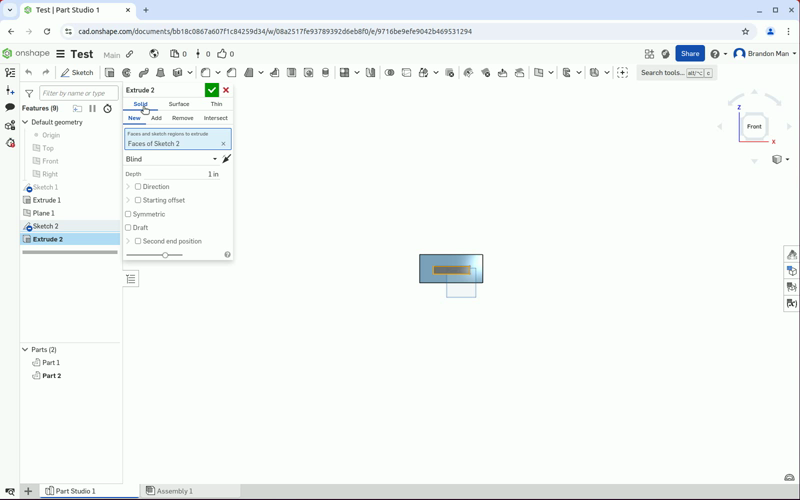
click(143, 106)
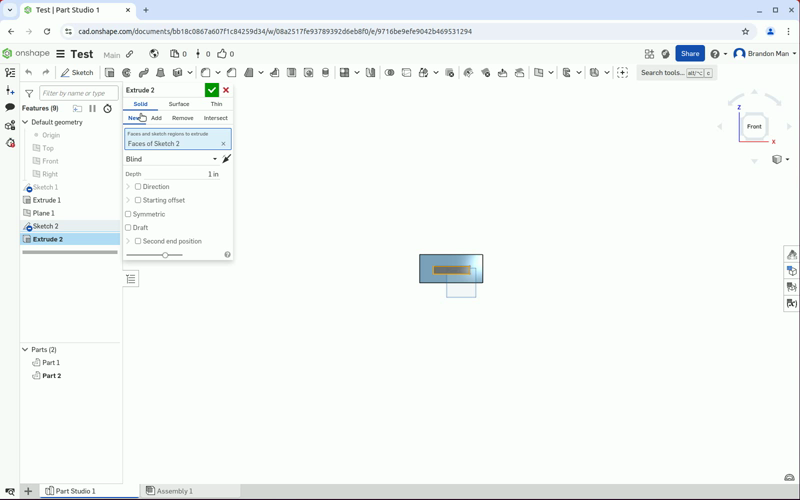
mouse_move(137, 120)
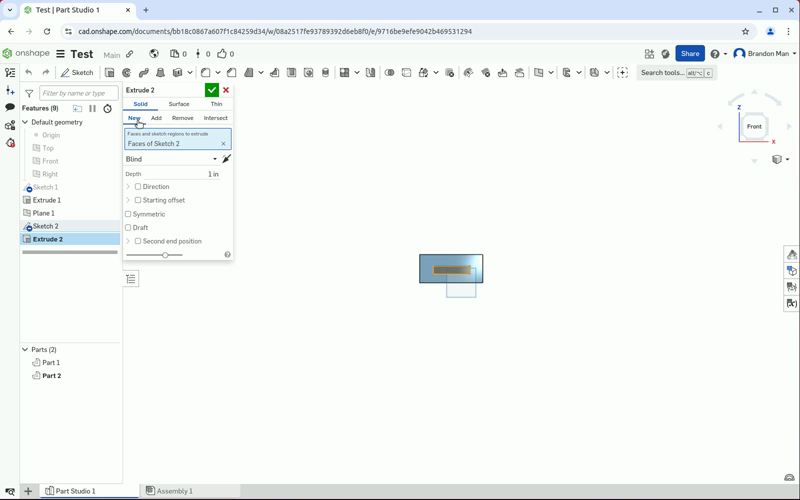
click(137, 120)
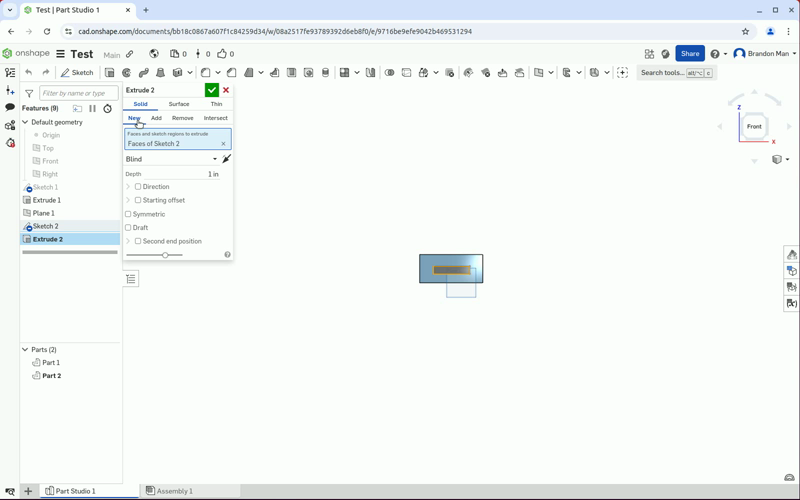
key(tab, 4)
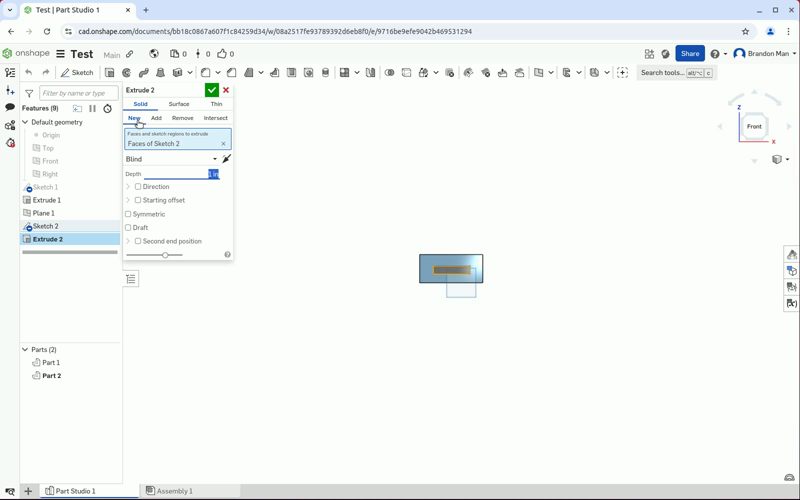
text(10.11)
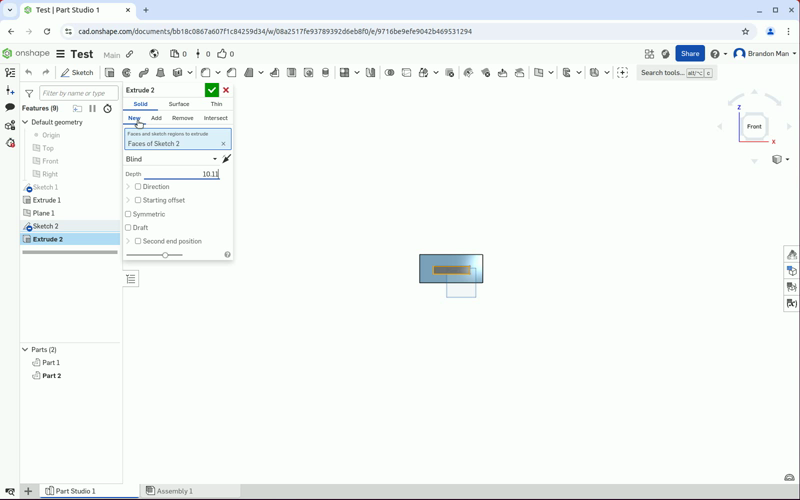
key(enter)
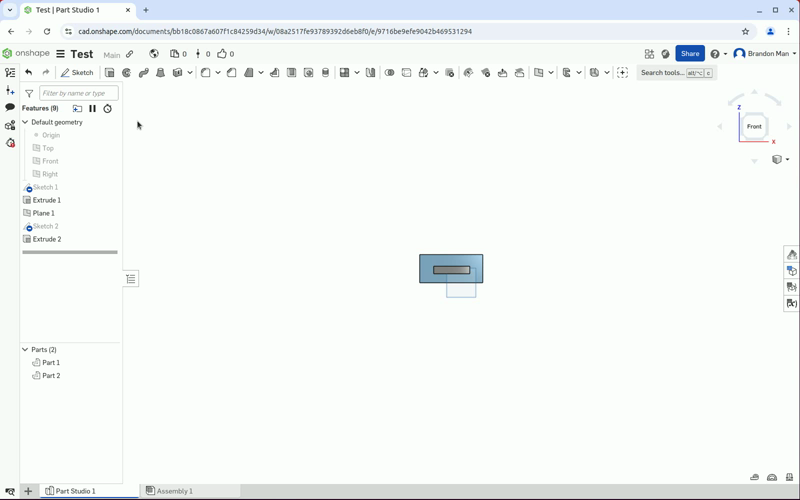
key(shift+h)
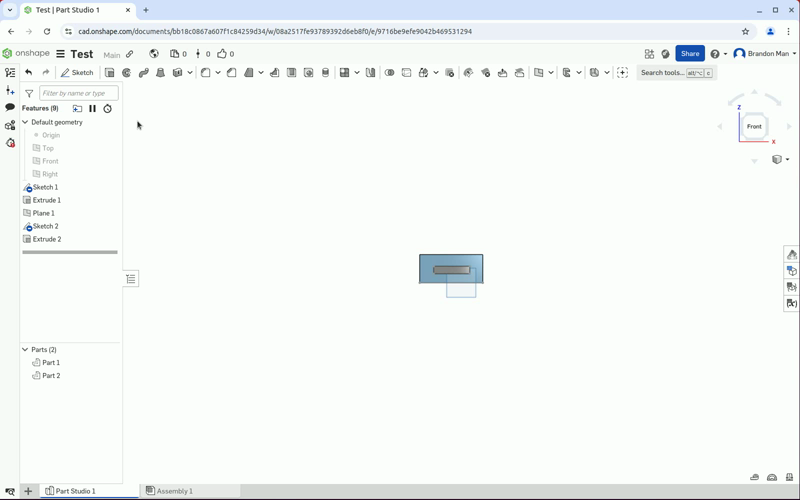
key(shift+h)
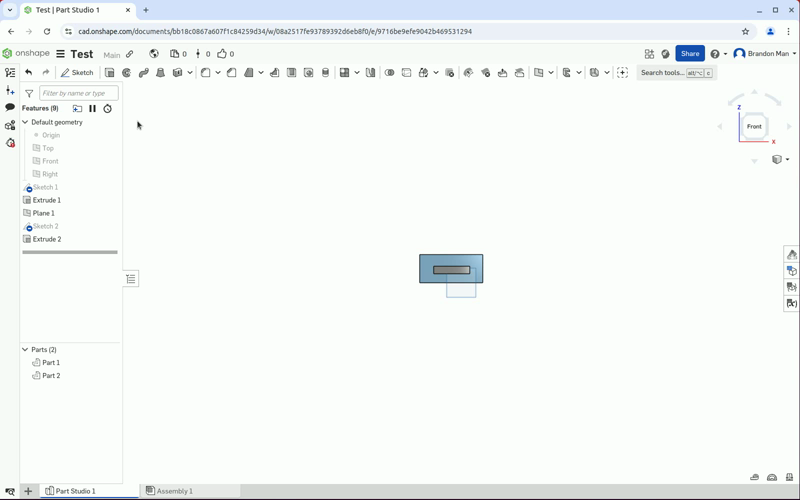
mouse_move(73, 189)
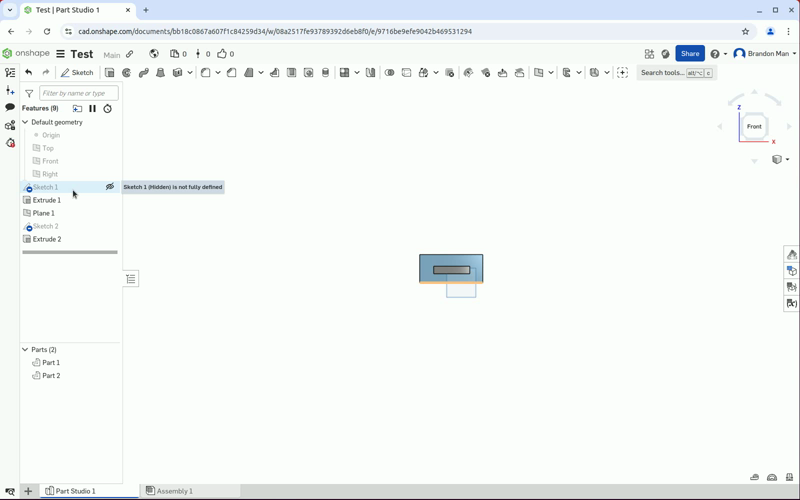
click(73, 189)
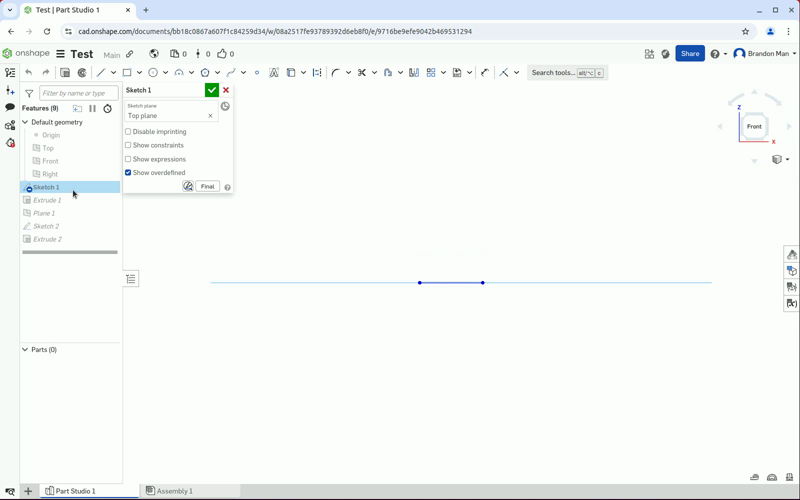
mouse_move(229, 92)
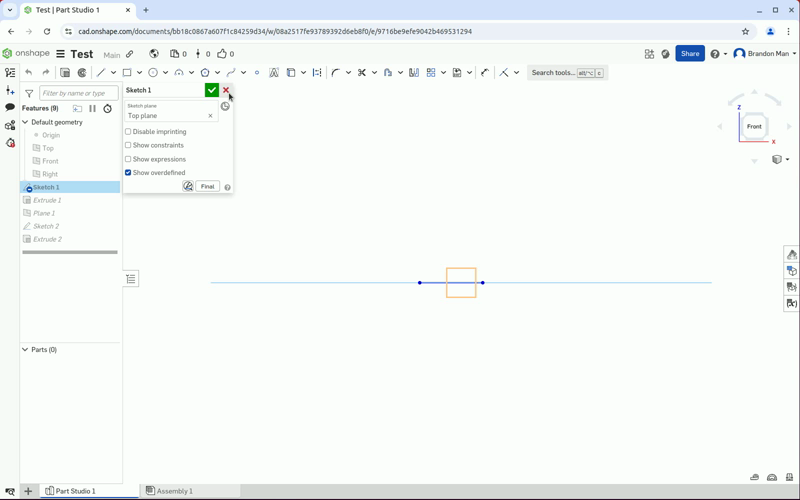
click(229, 92)
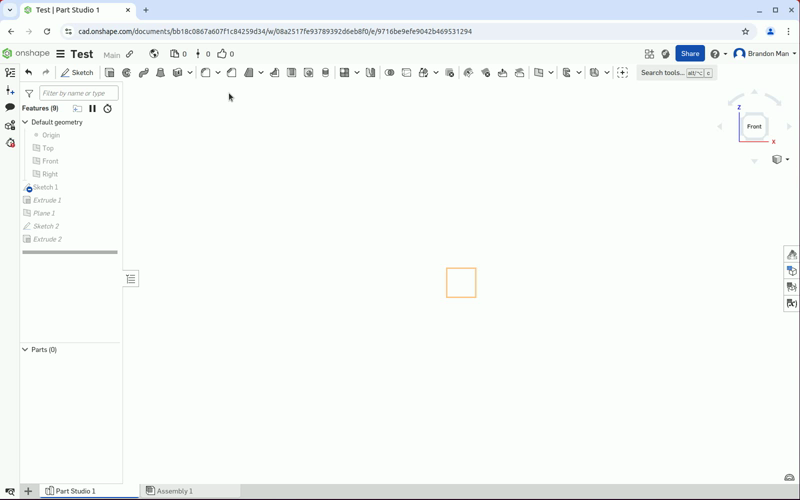
mouse_move(73, 352)
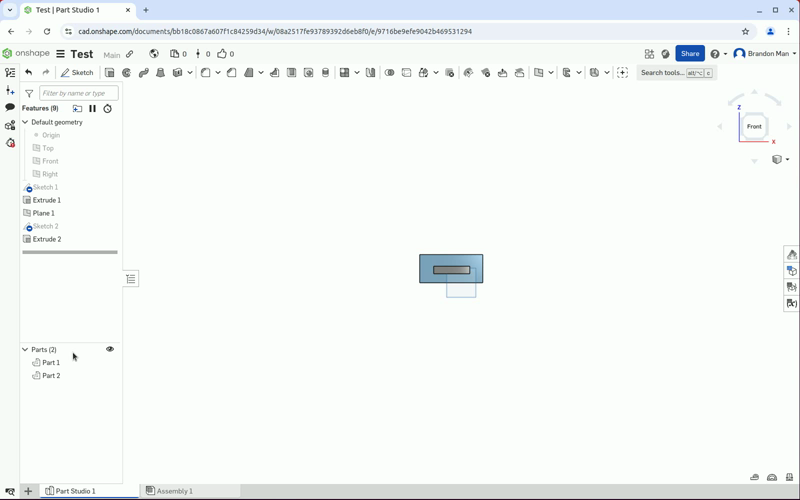
key(y)
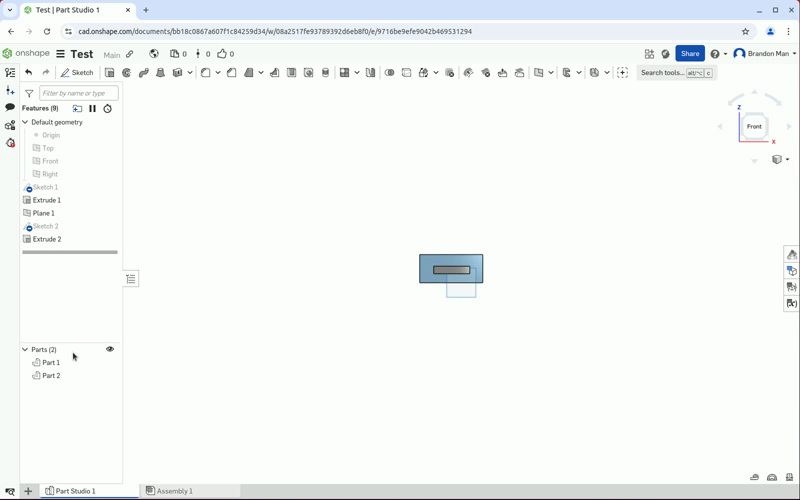
key(shift+p)
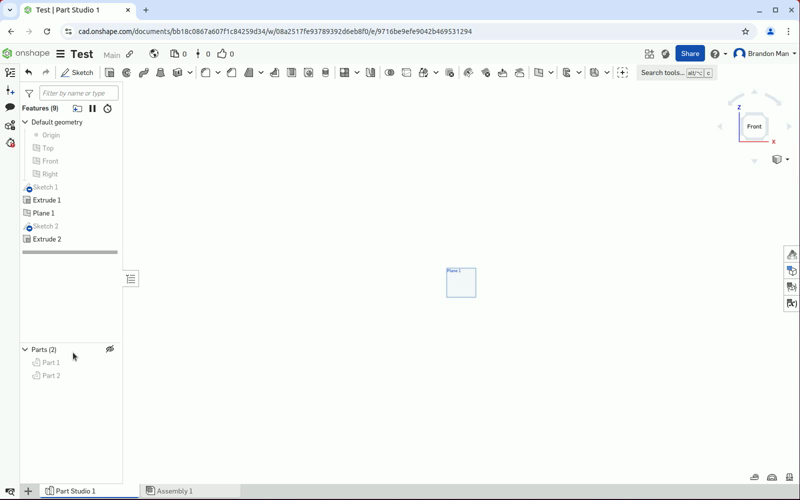
key(space)
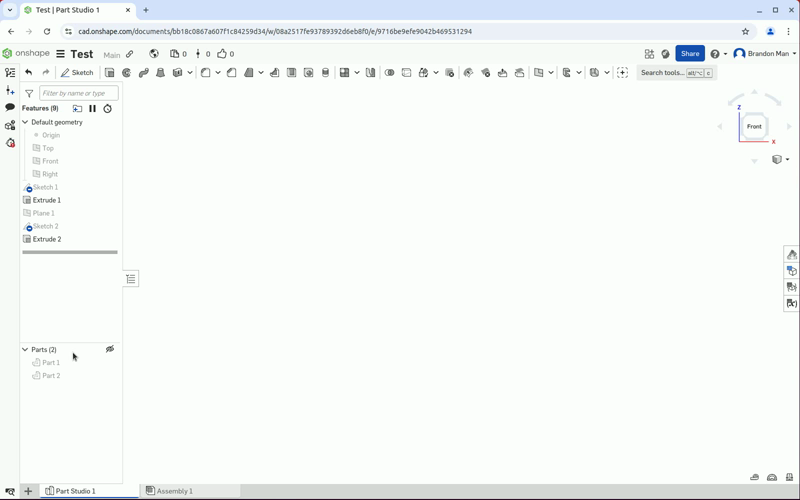
key_down(shift)
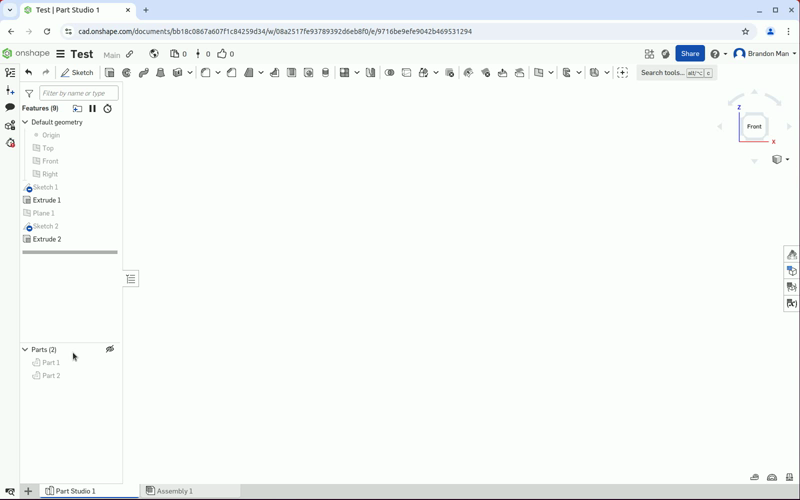
key(down)
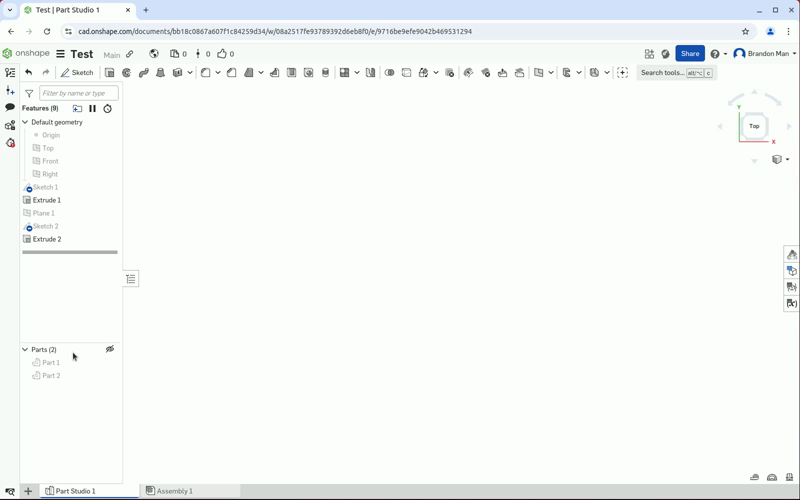
key_up(shift)
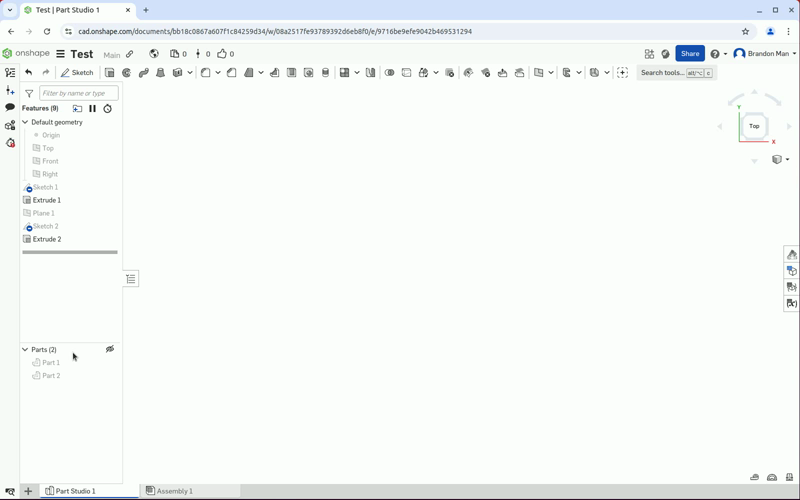
mouse_move(73, 352)
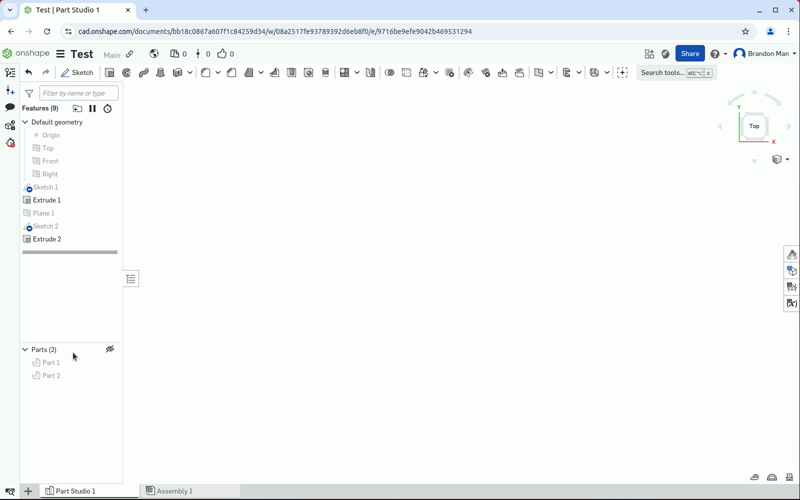
key(shift+y)
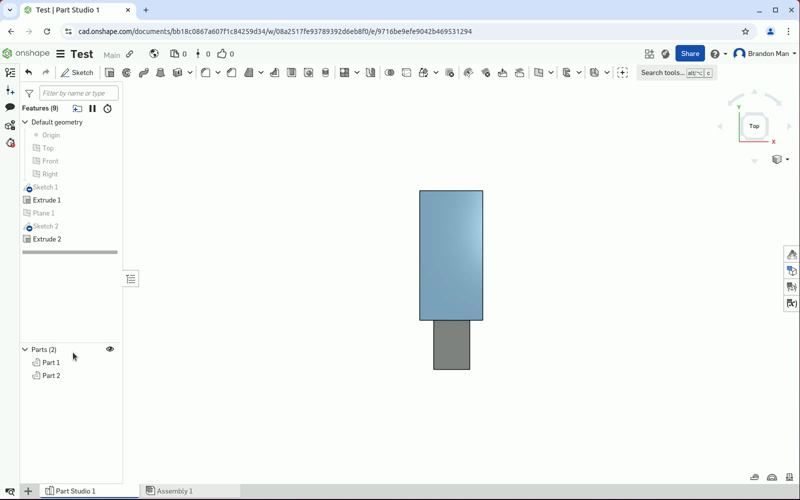
mouse_move(541, 75)
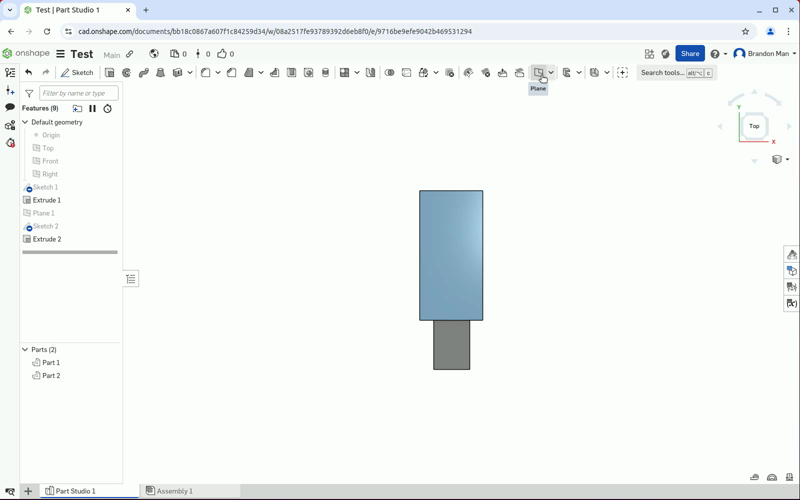
click(541, 75)
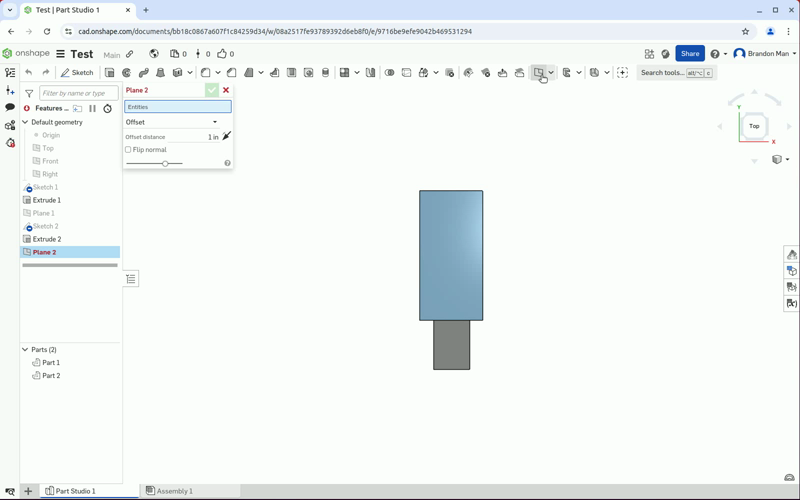
mouse_move(73, 150)
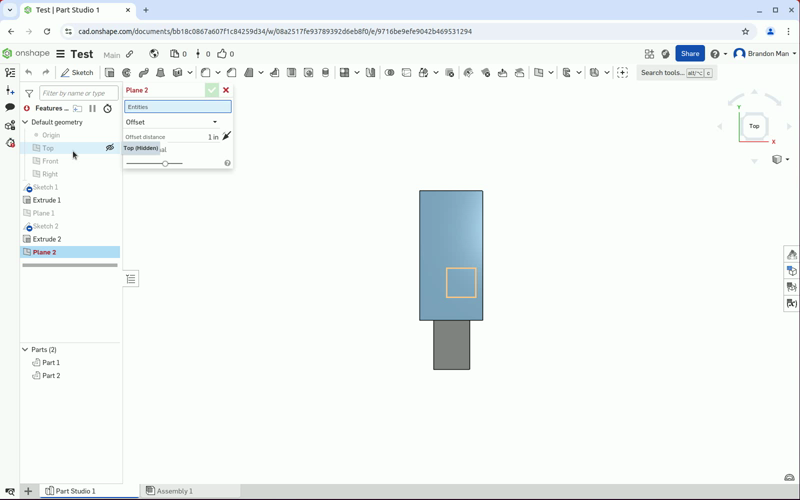
click(73, 150)
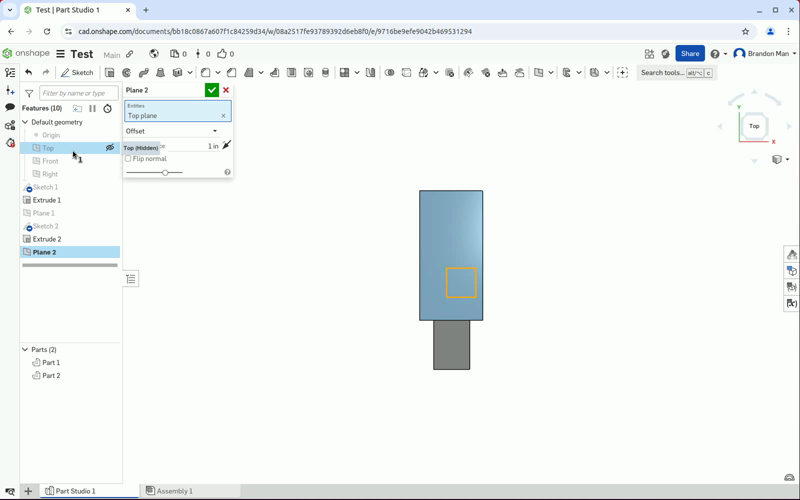
key(tab, 2)
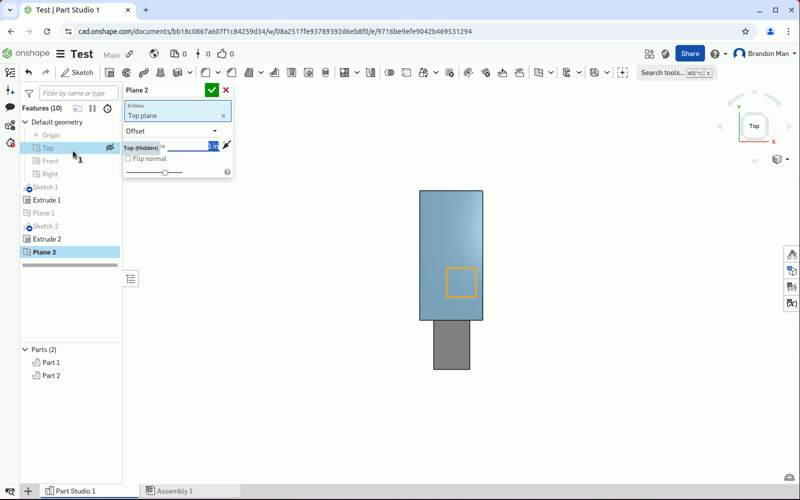
text(5.792)
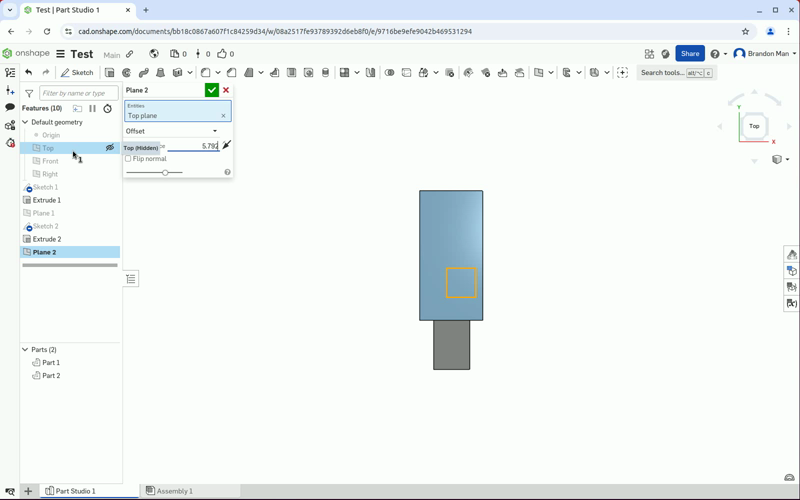
key(enter, 2)
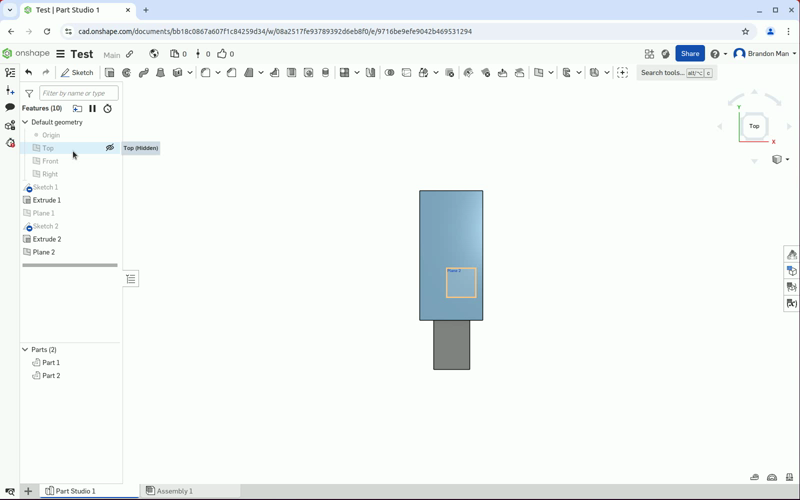
key(shift+s)
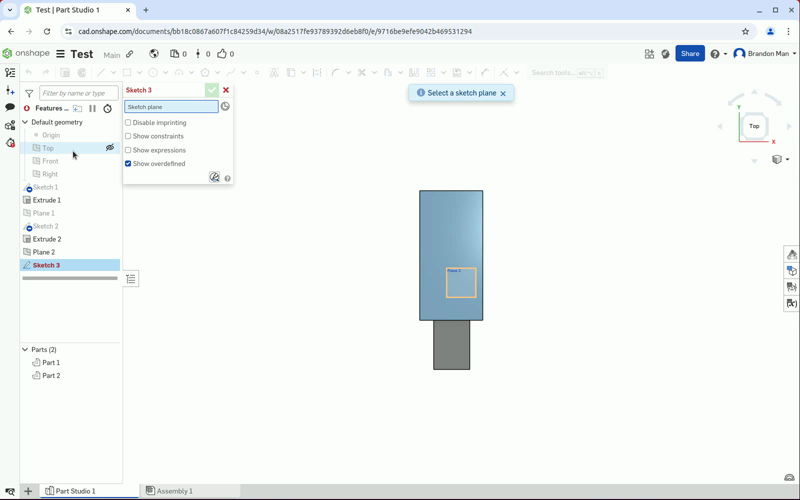
mouse_move(73, 254)
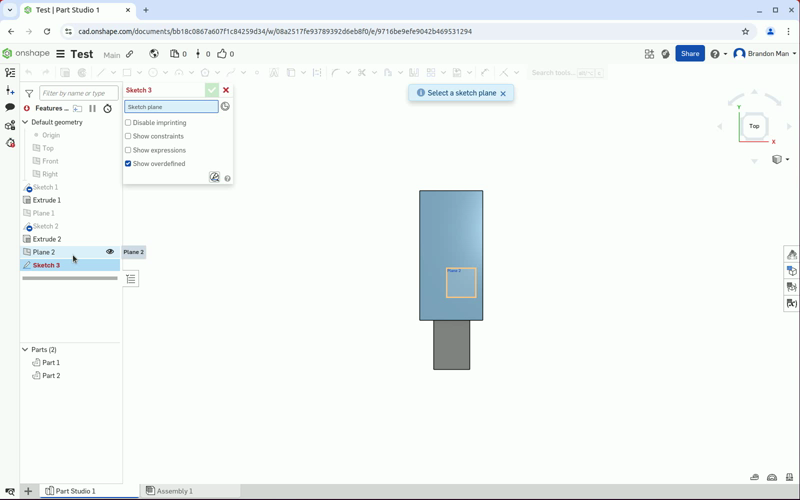
click(73, 254)
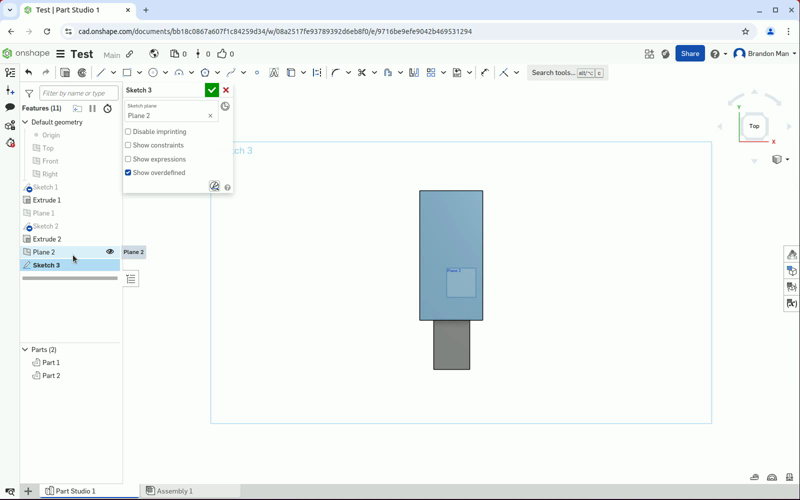
mouse_move(73, 352)
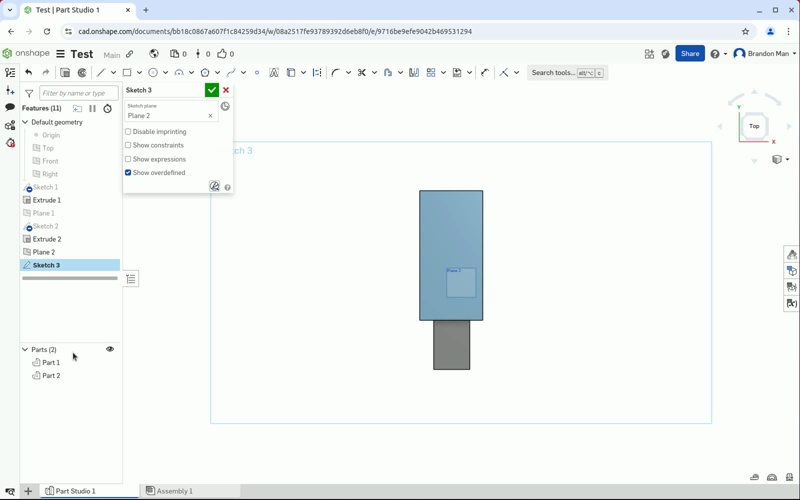
key(y)
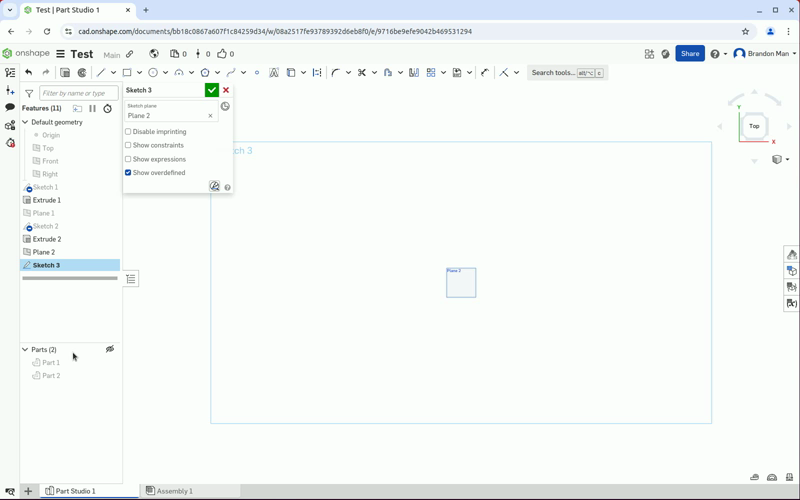
key(a)
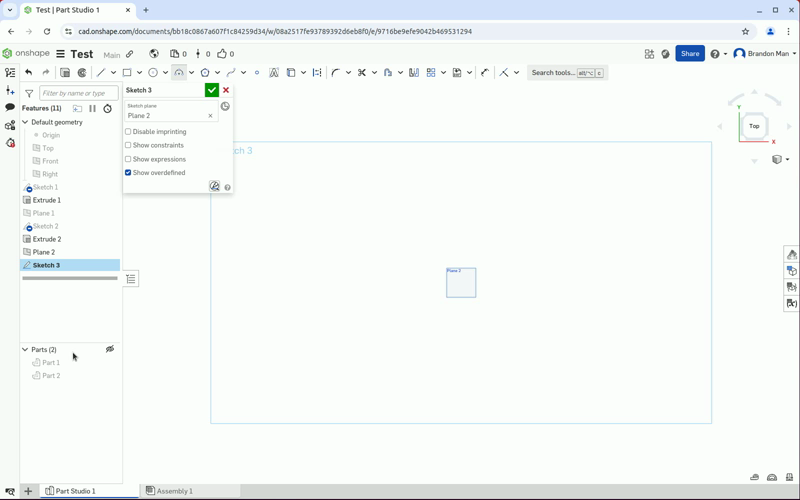
key_down(shift)
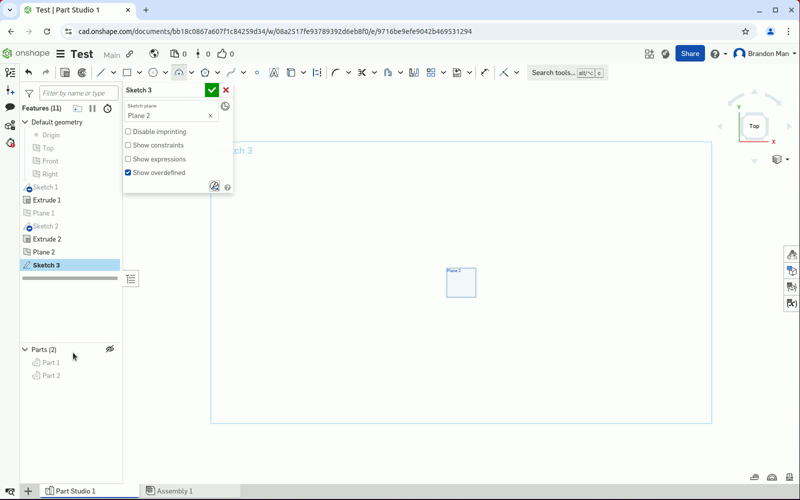
mouse_move(419, 286)
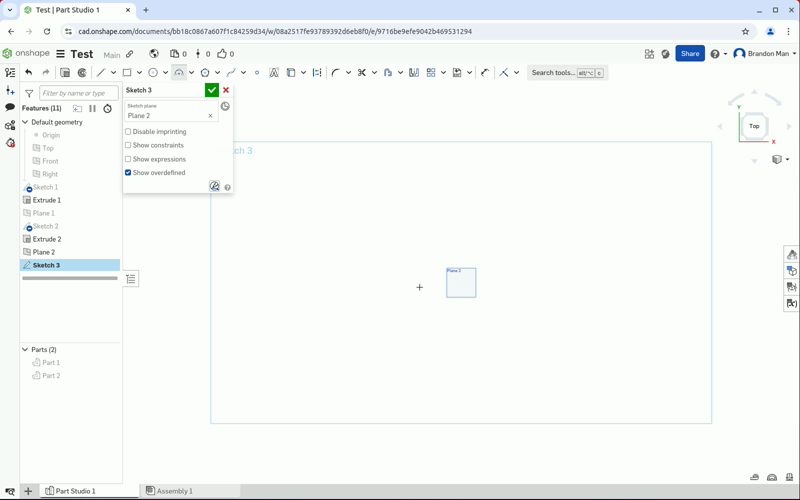
click(419, 286)
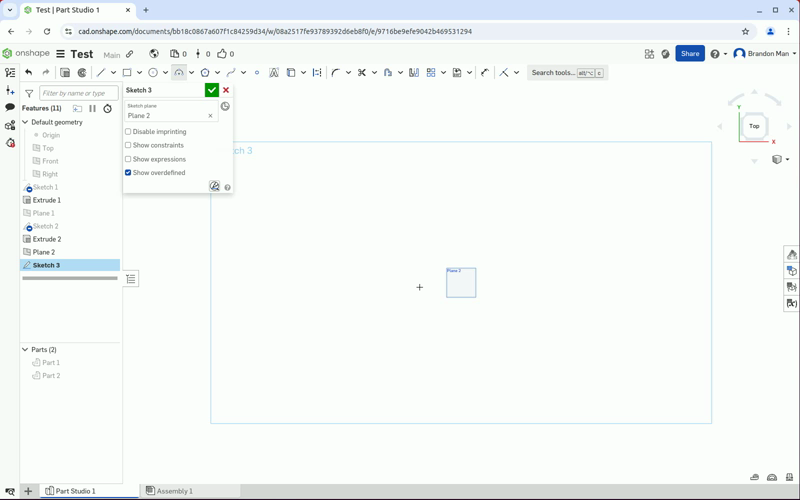
key_up(shift)
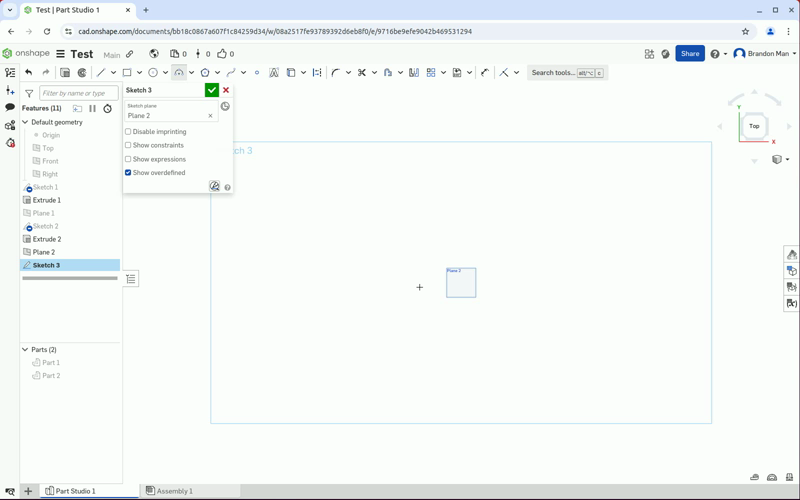
key_down(shift)
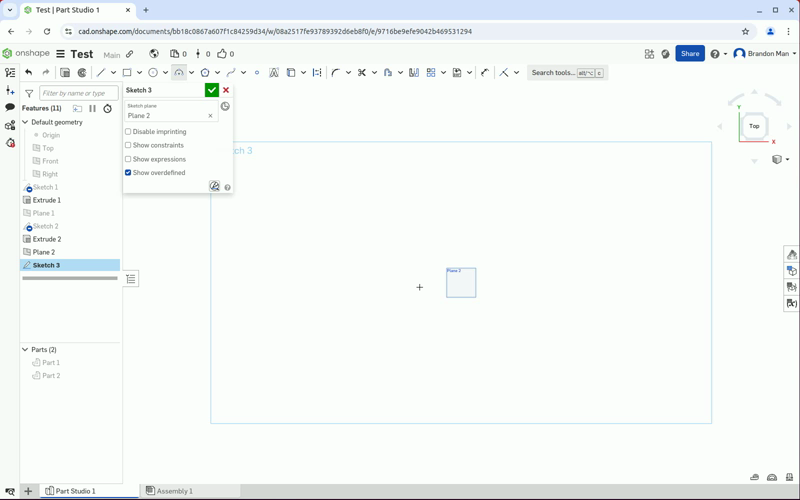
mouse_move(483, 288)
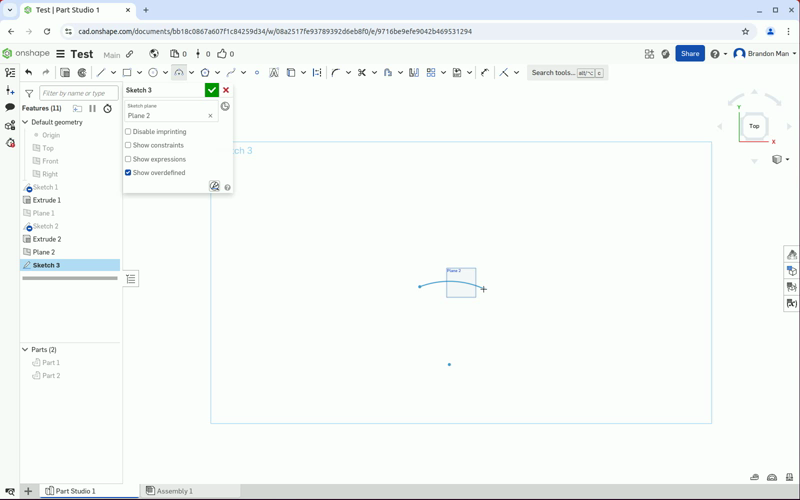
click(483, 288)
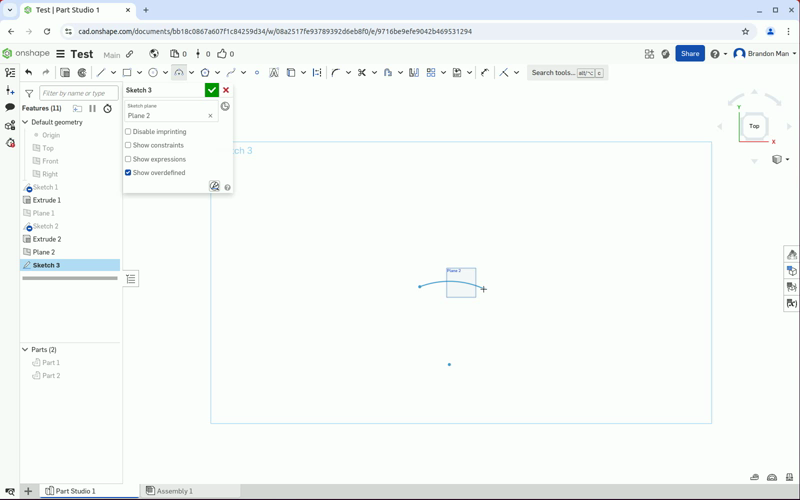
mouse_move(450, 306)
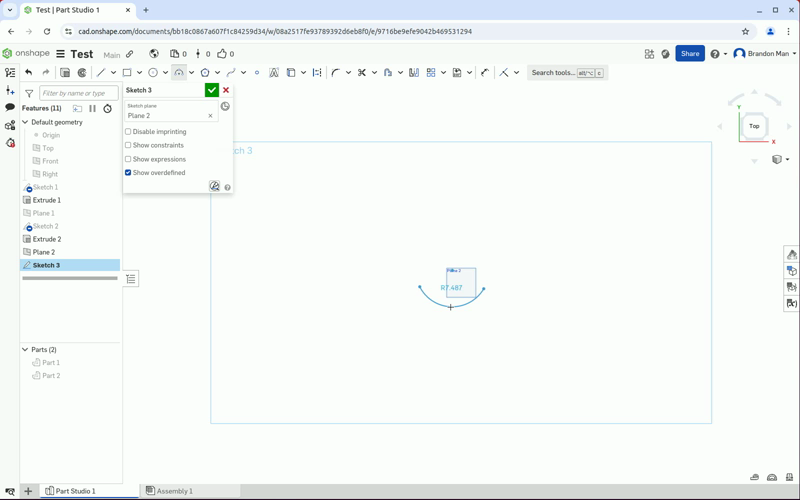
click(450, 306)
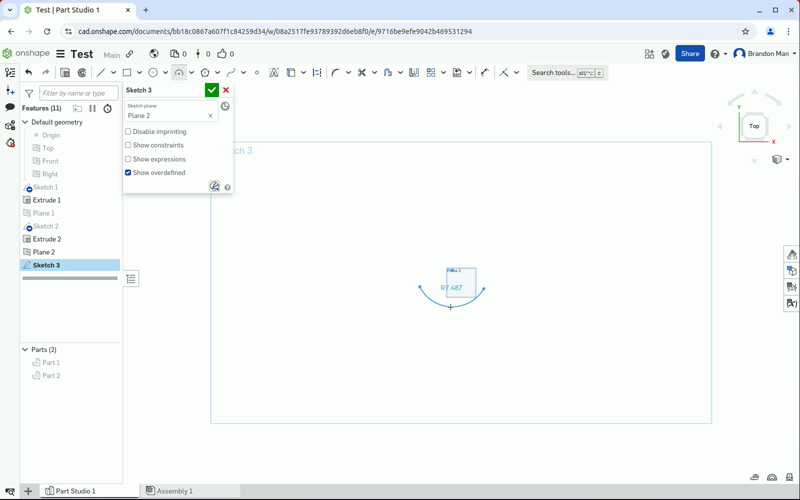
key_up(shift)
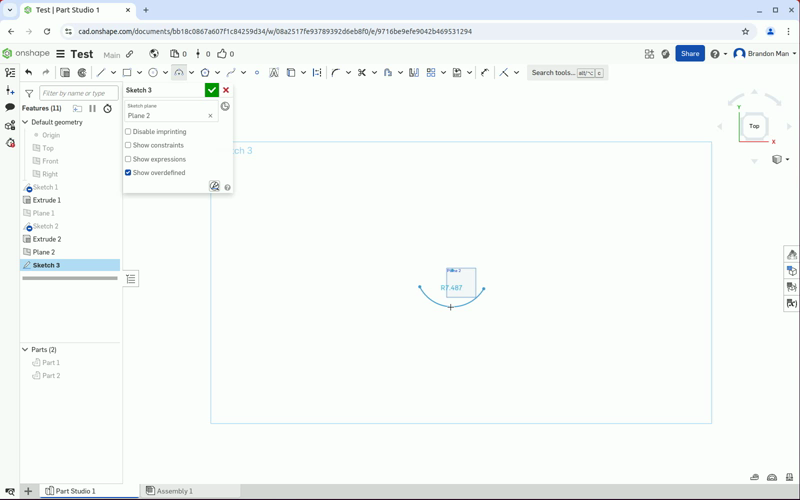
key(esc)
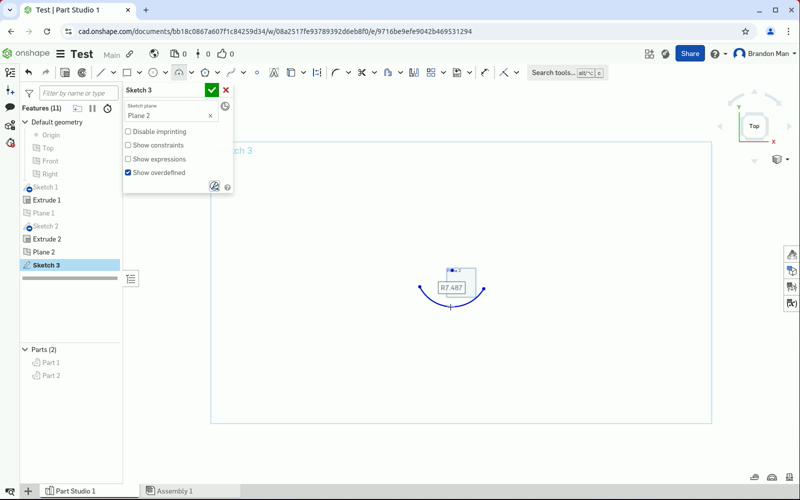
key(l)
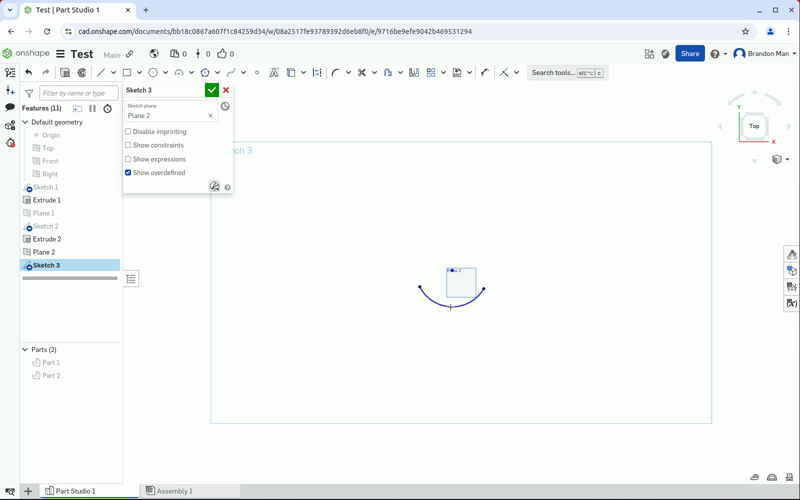
mouse_move(483, 288)
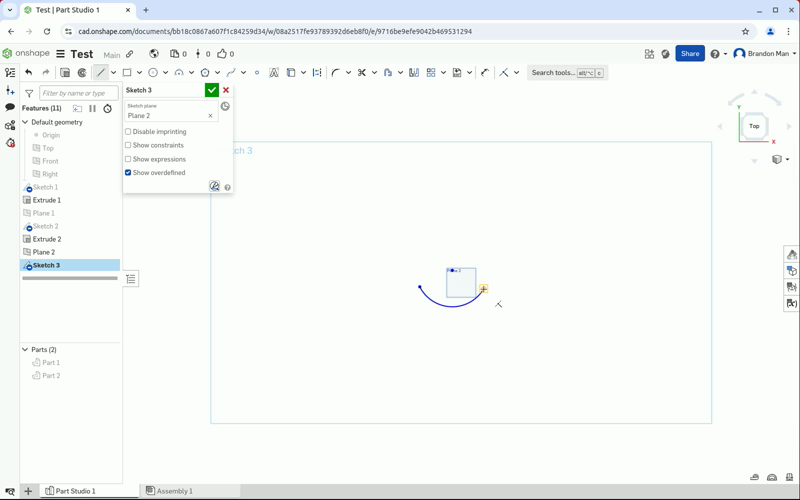
click(483, 288)
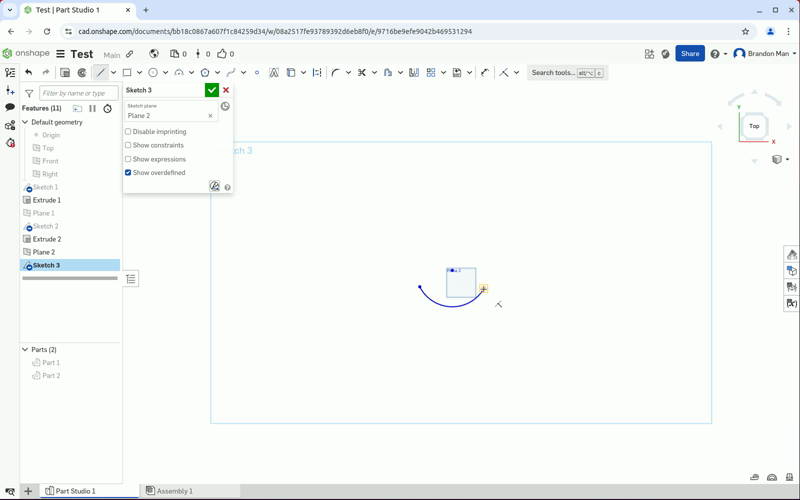
key_down(shift)
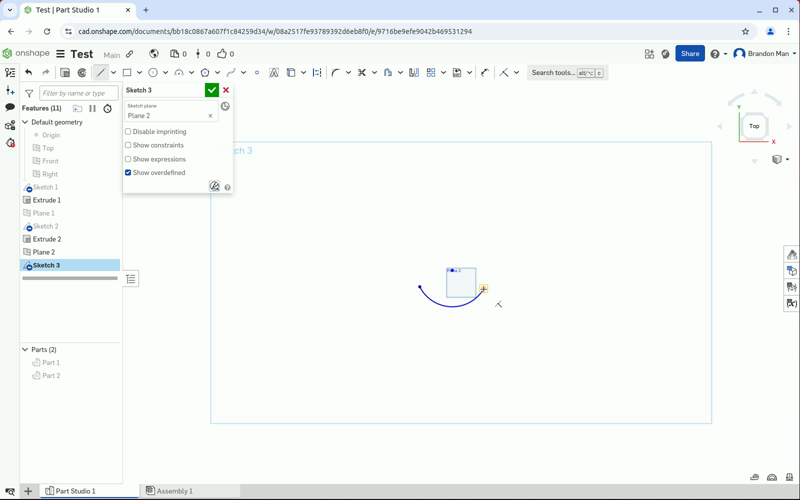
mouse_move(513, 288)
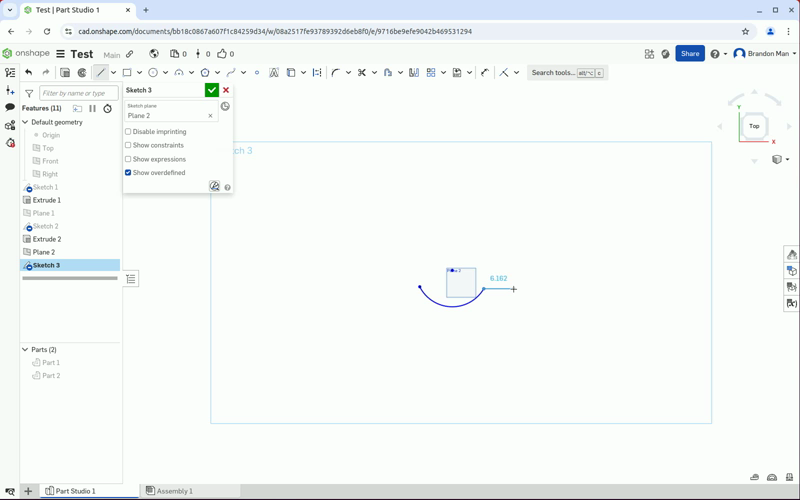
mouse_move(483, 251)
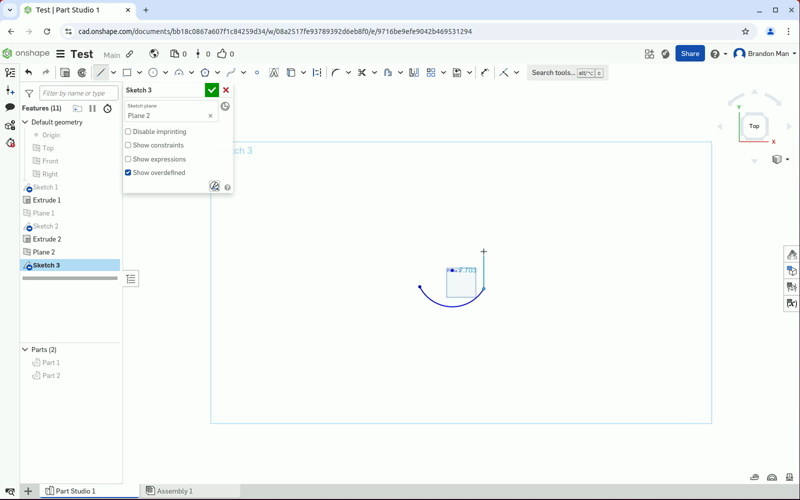
click(483, 251)
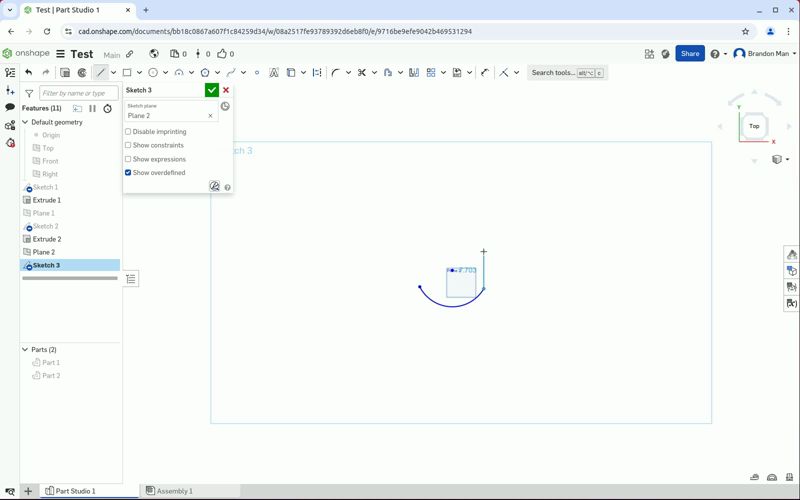
key_up(shift)
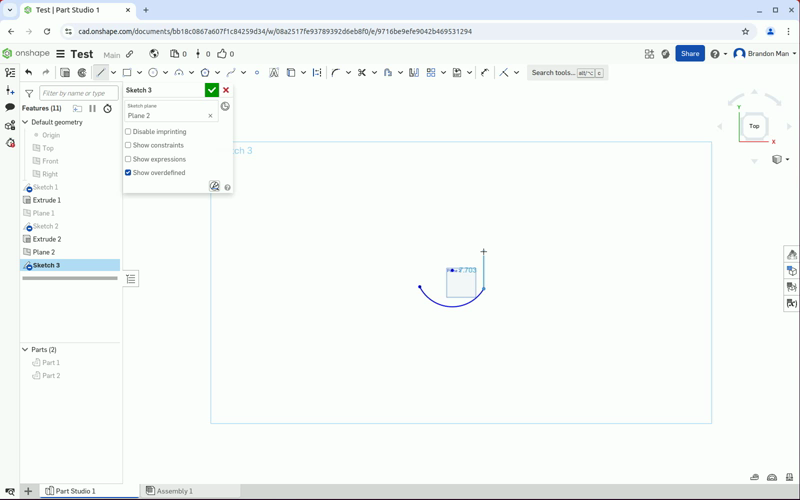
key(esc)
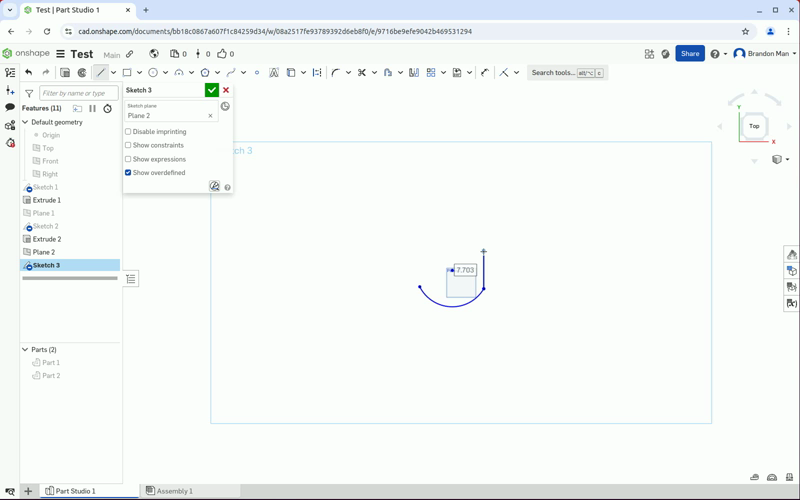
key(a)
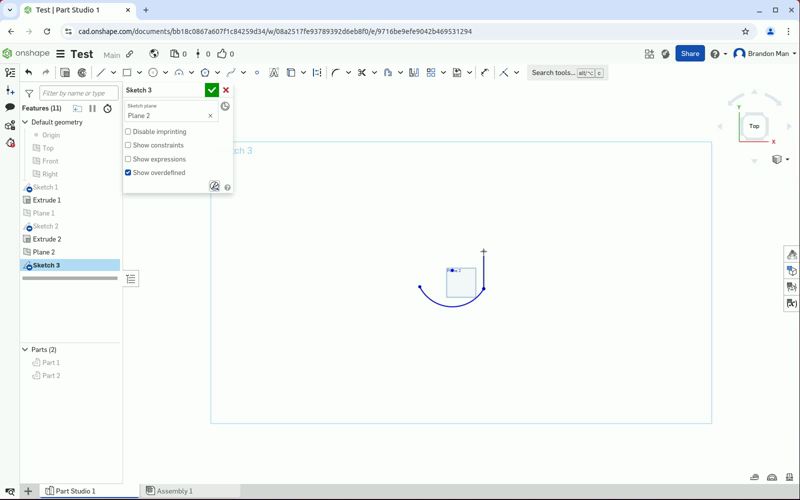
mouse_move(483, 251)
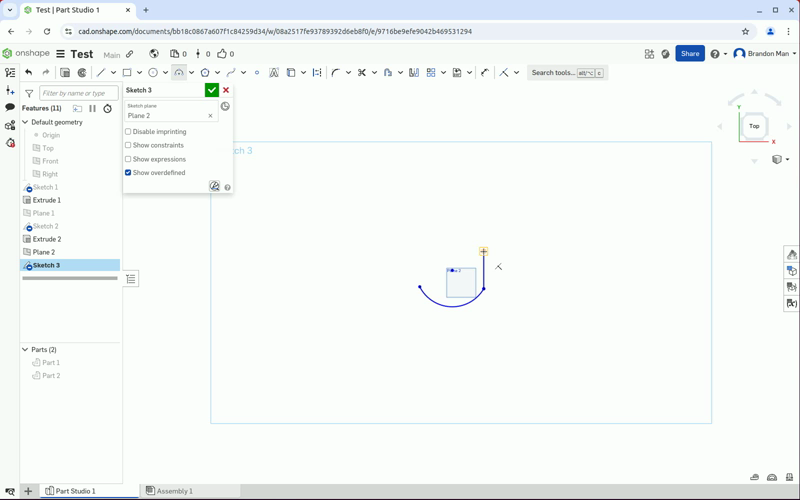
click(483, 251)
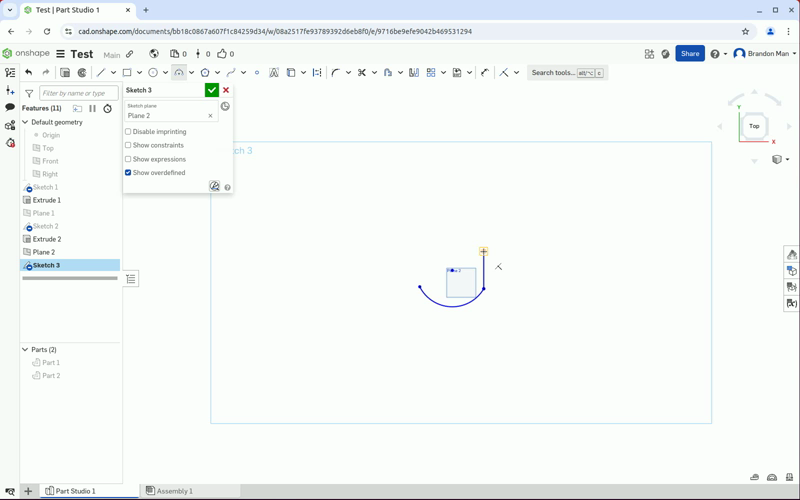
key_down(shift)
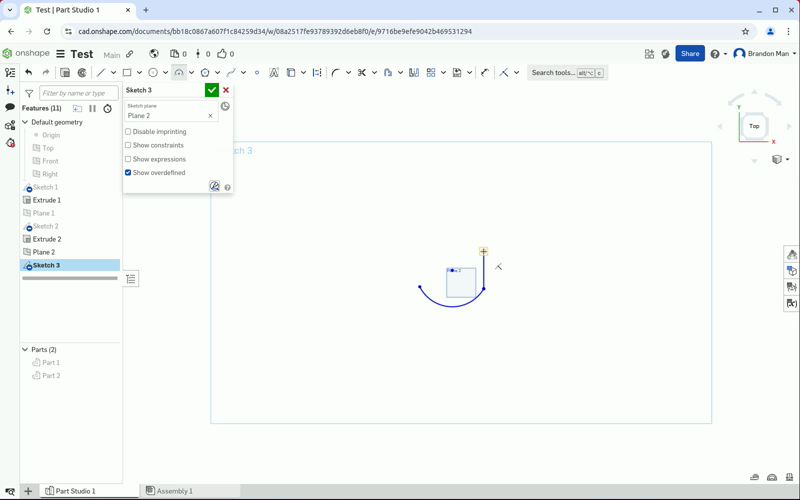
mouse_move(419, 254)
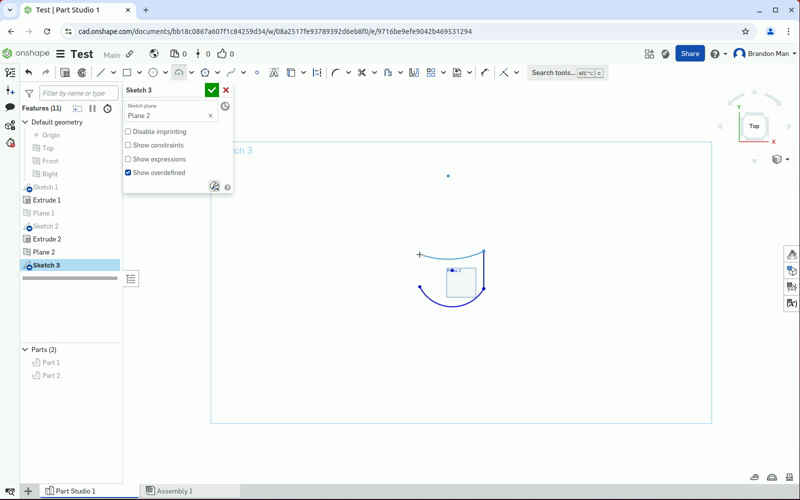
click(419, 254)
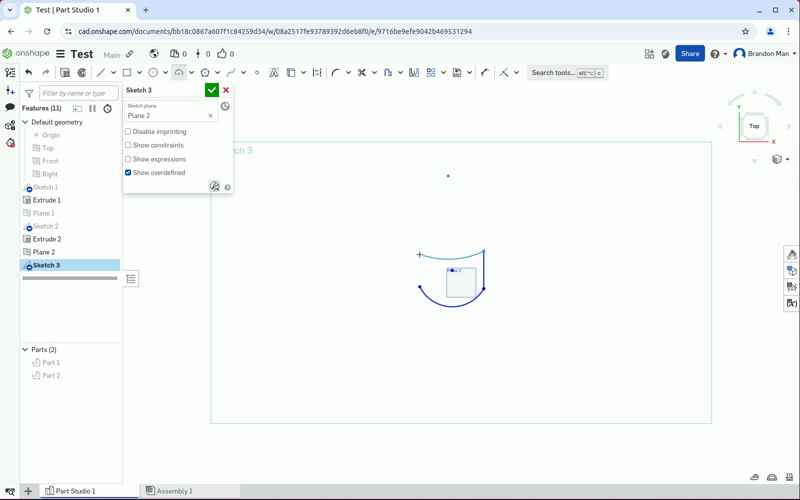
mouse_move(450, 234)
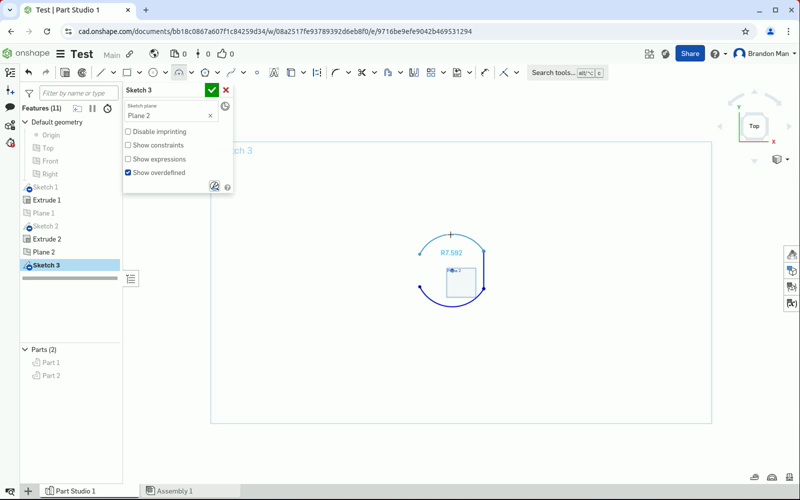
click(450, 234)
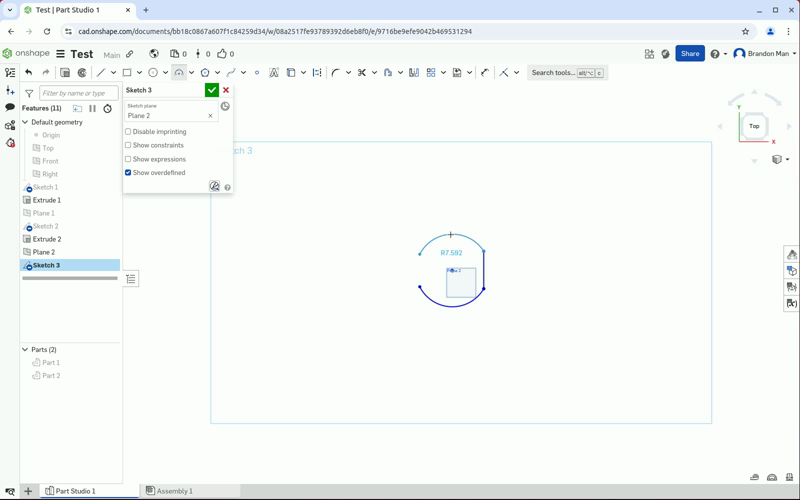
key_up(shift)
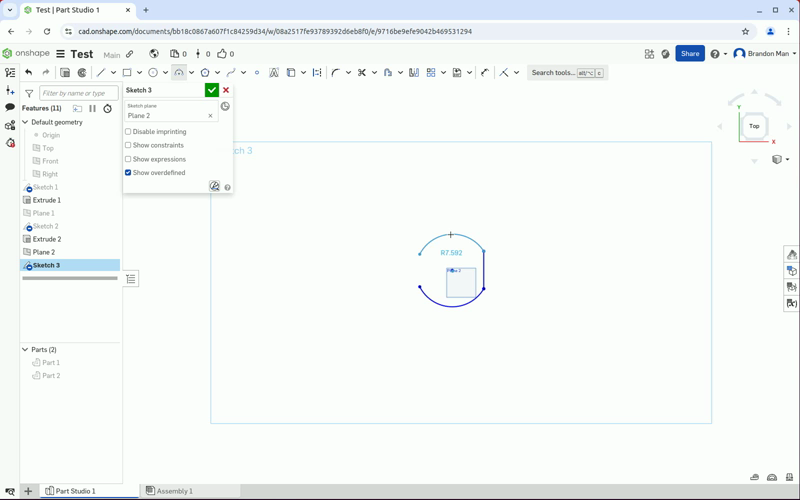
key(esc)
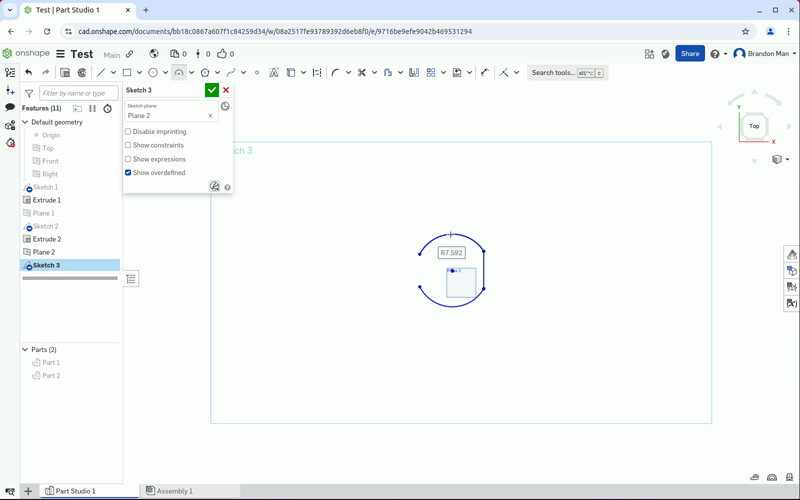
key(l)
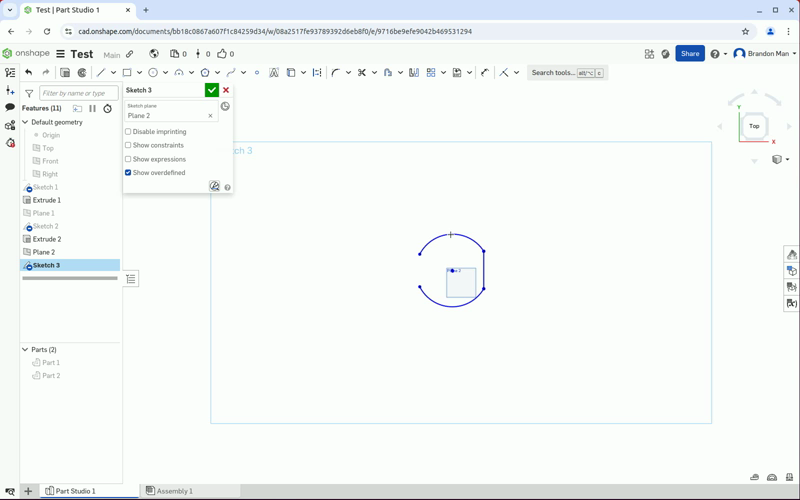
mouse_move(419, 254)
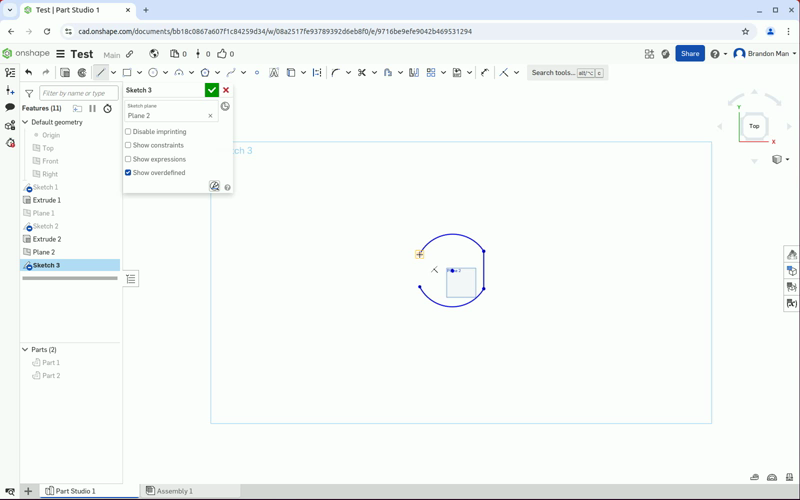
click(419, 254)
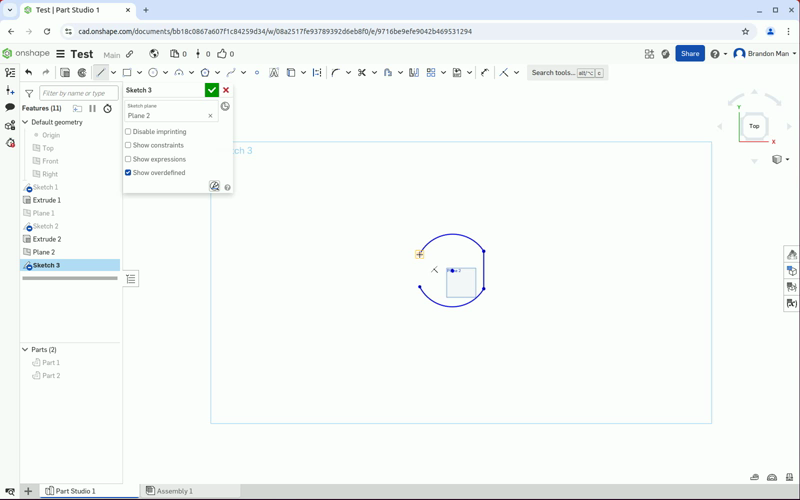
mouse_move(449, 254)
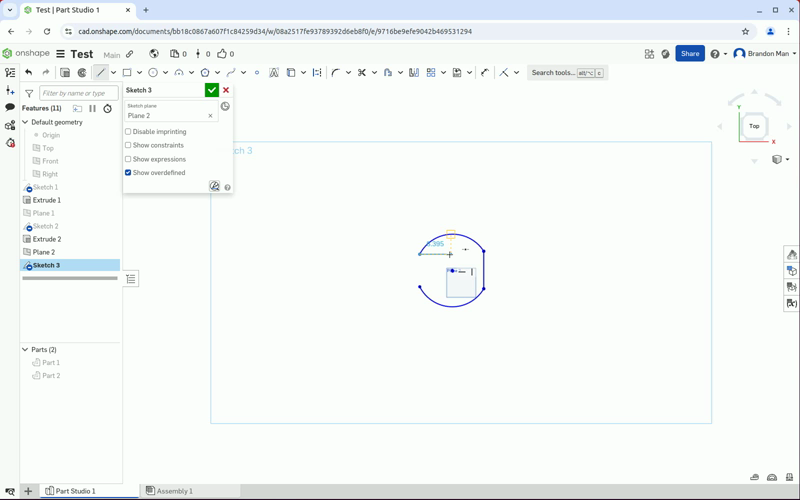
key_down(shift)
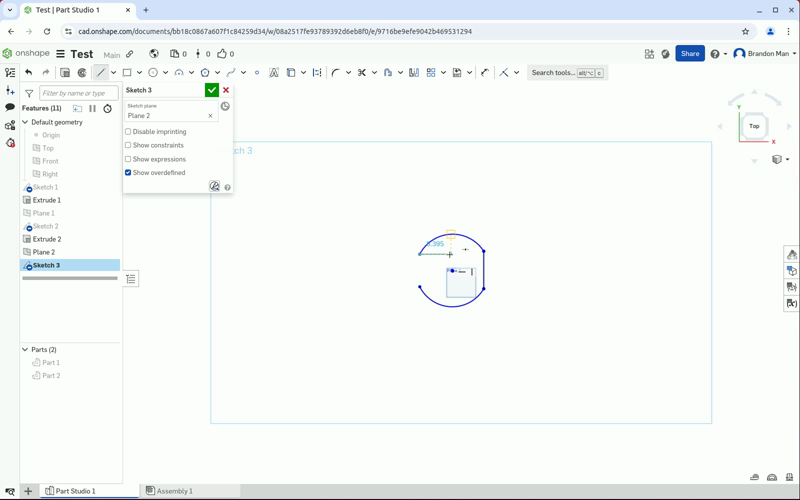
mouse_move(419, 286)
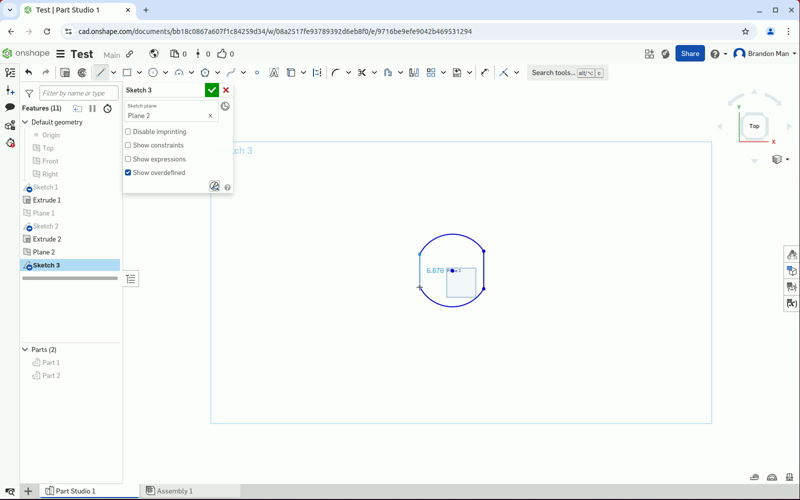
key_up(shift)
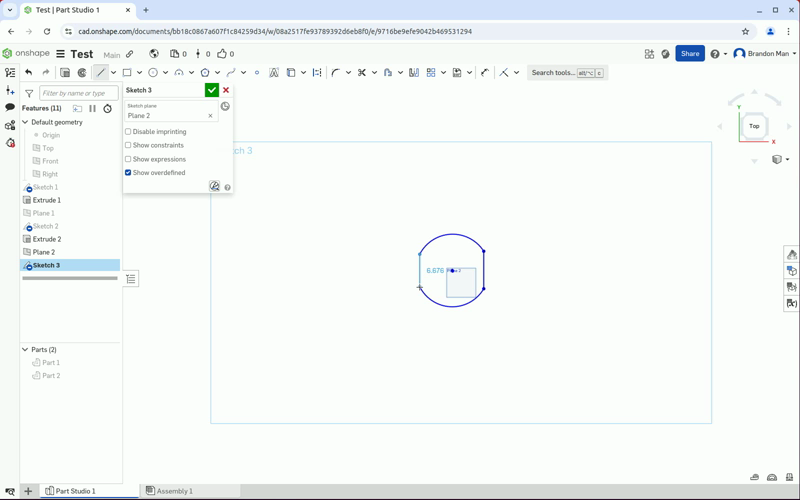
click(419, 286)
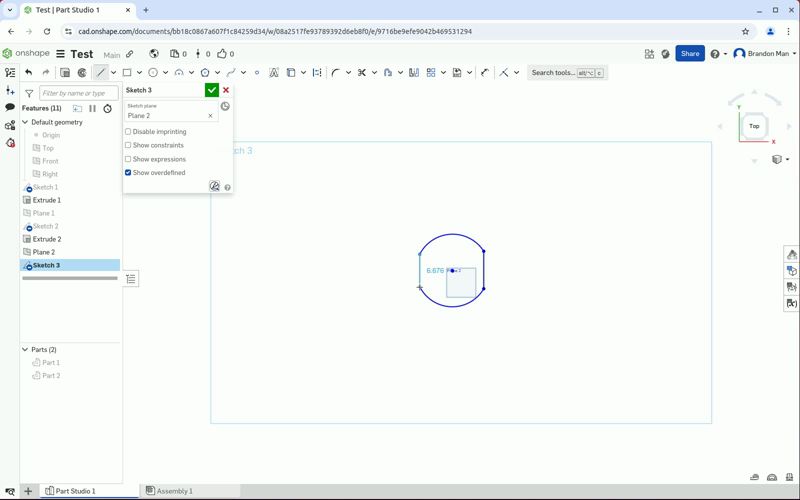
key(esc)
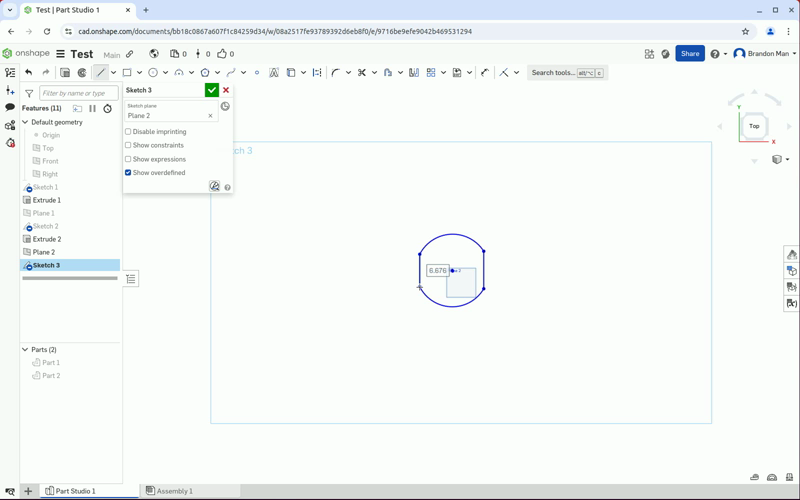
mouse_move(443, 263)
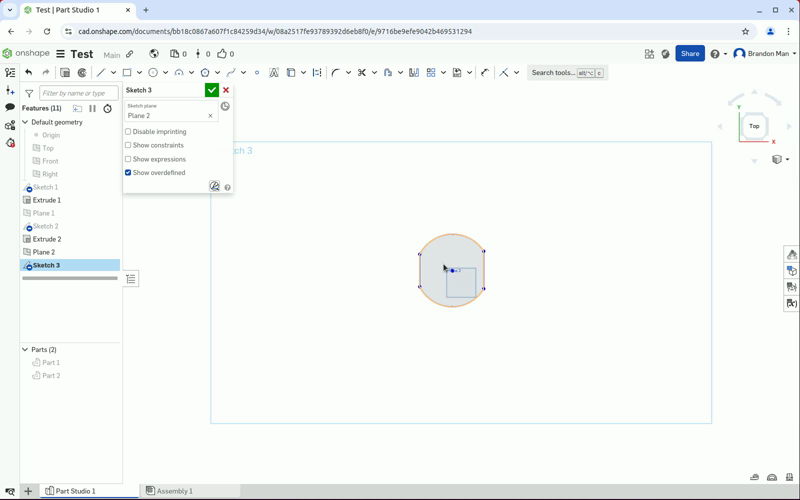
click(443, 263)
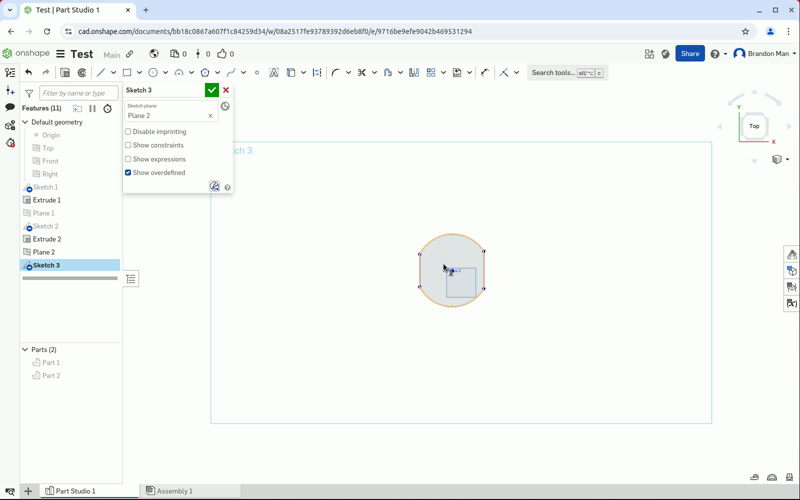
mouse_move(73, 352)
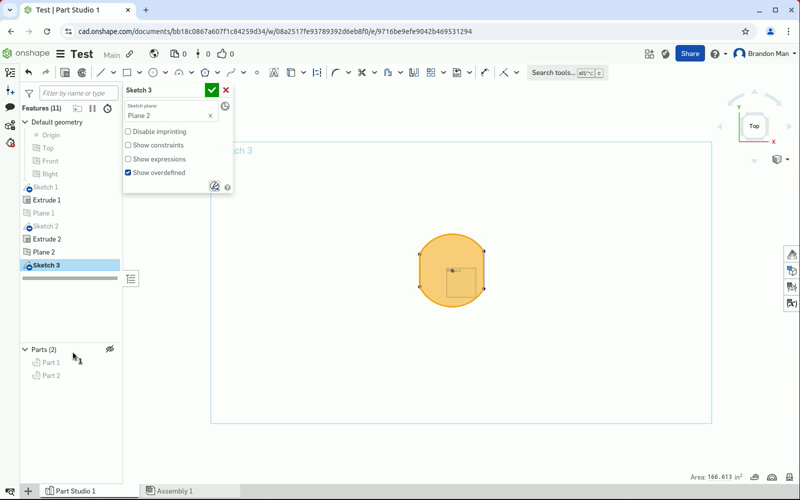
key(shift+y)
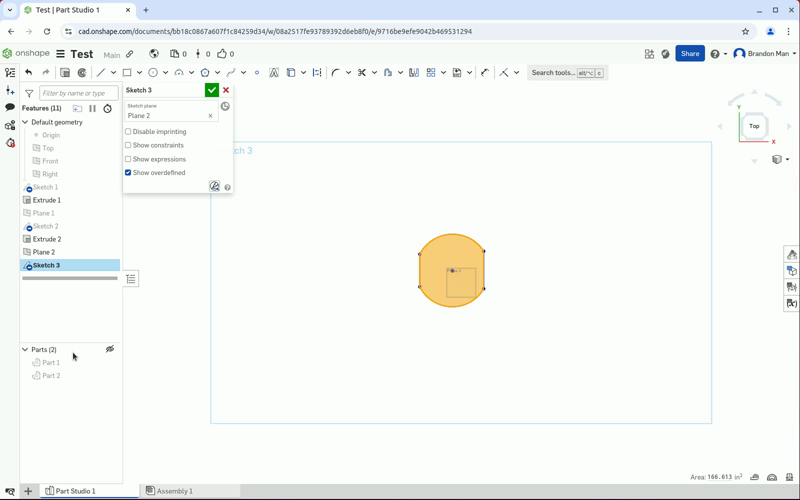
key(shift+e)
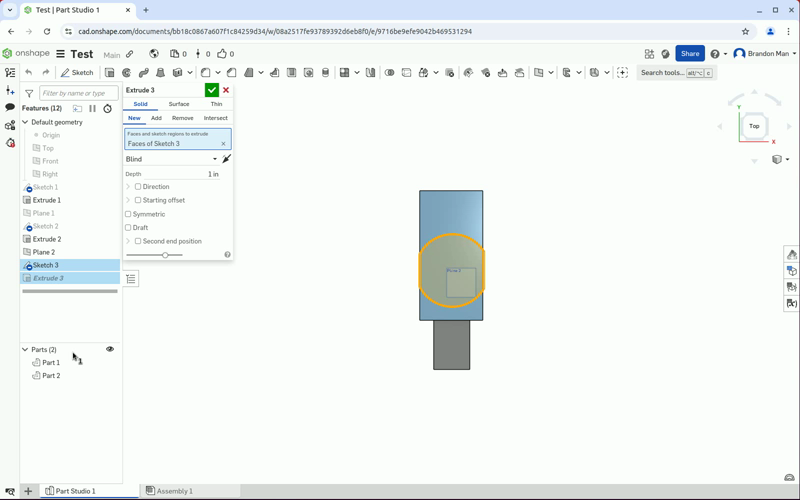
mouse_move(143, 106)
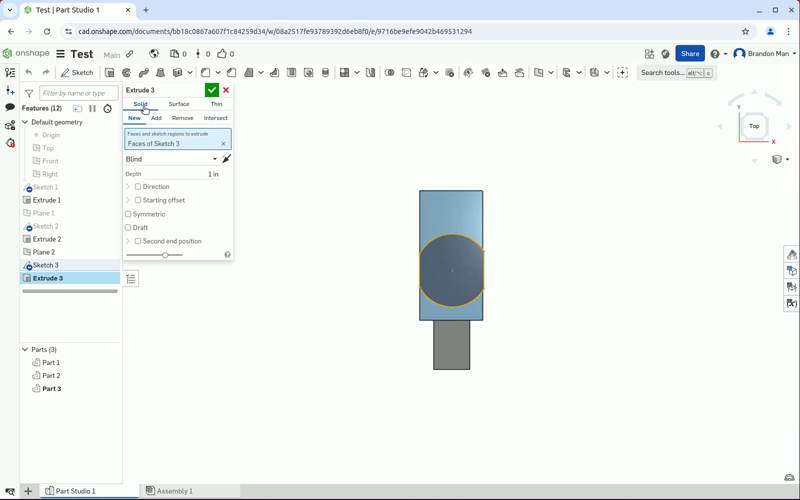
click(143, 106)
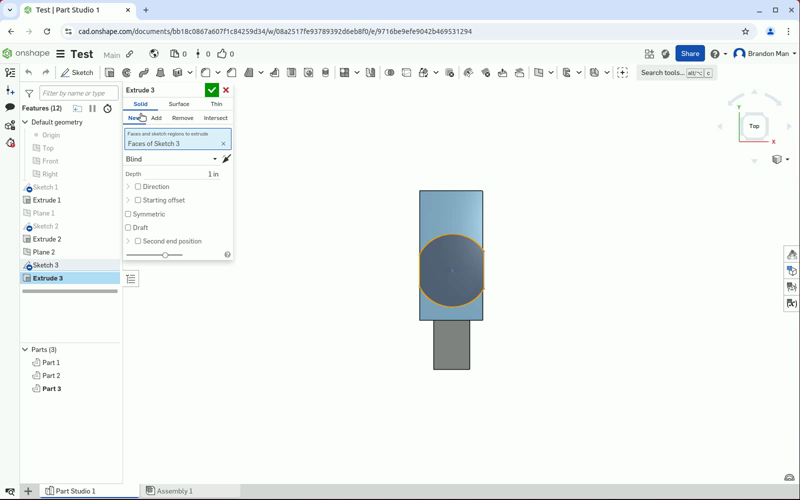
mouse_move(137, 120)
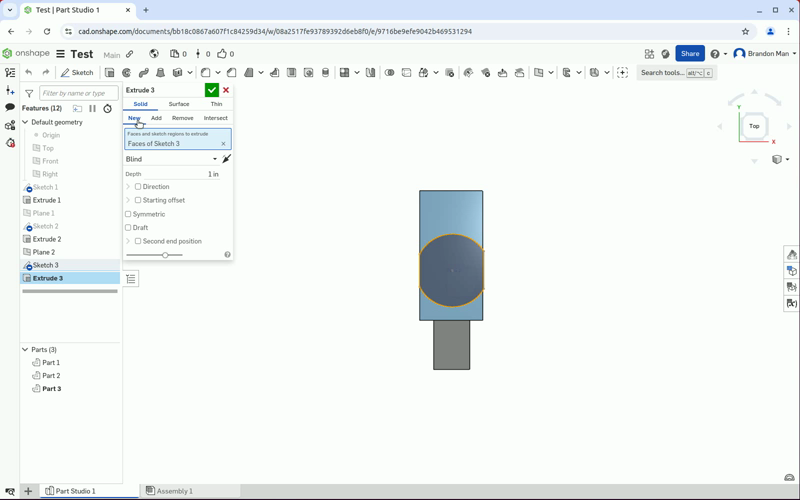
click(137, 120)
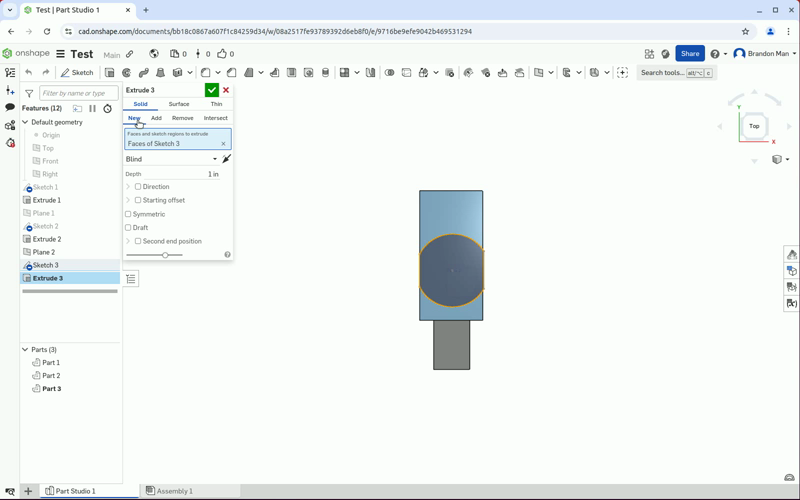
key(tab, 4)
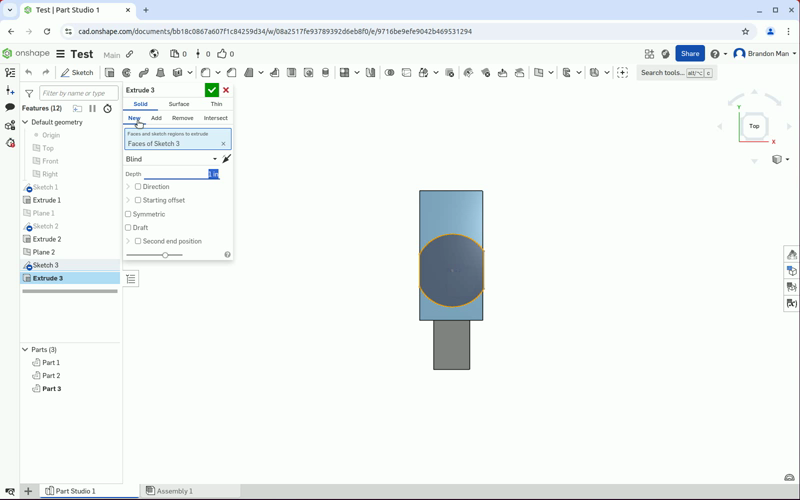
text(0.481)
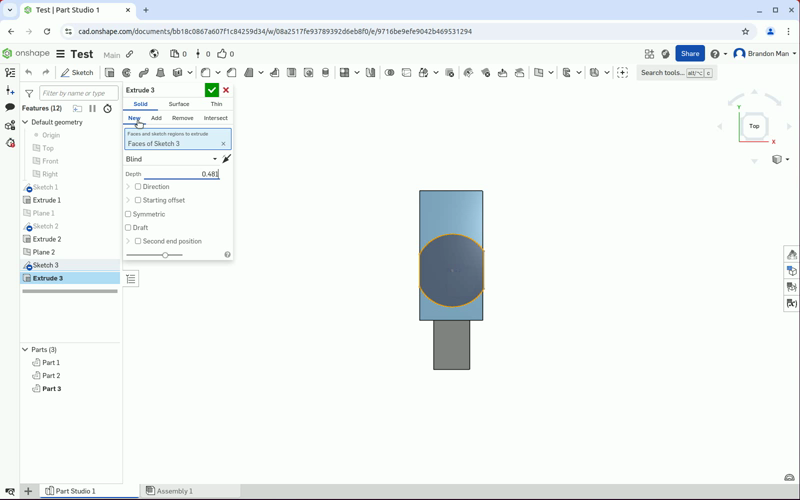
key(enter)
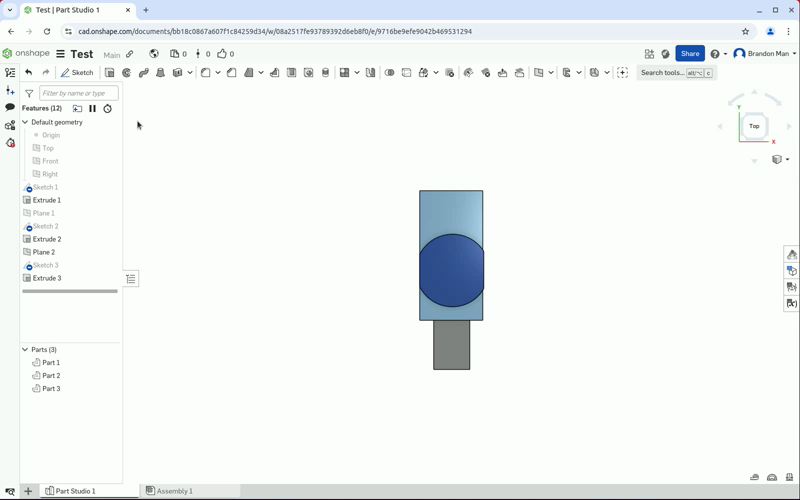
key(shift+h)
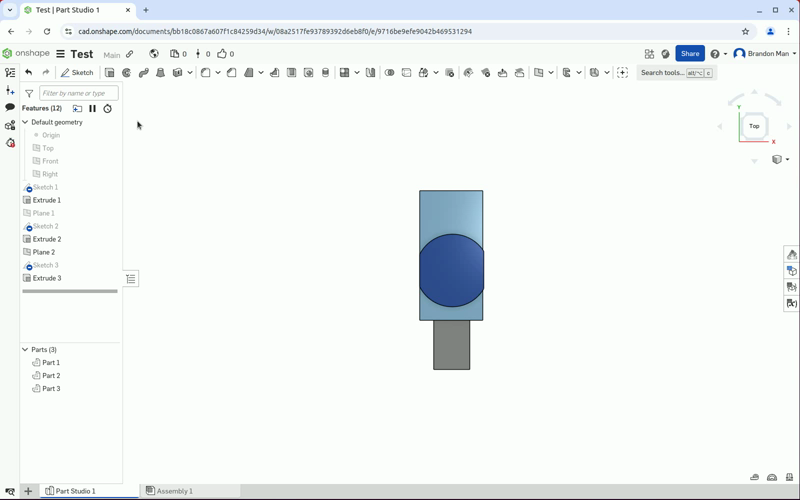
key(shift+h)
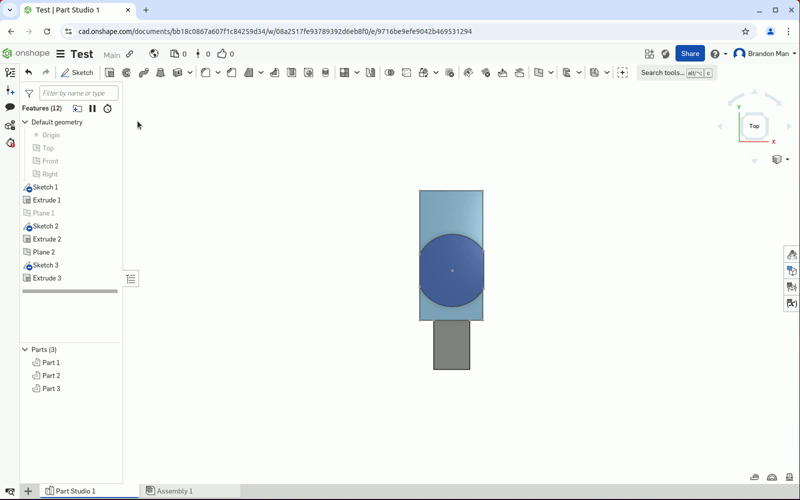
key(shift+7)
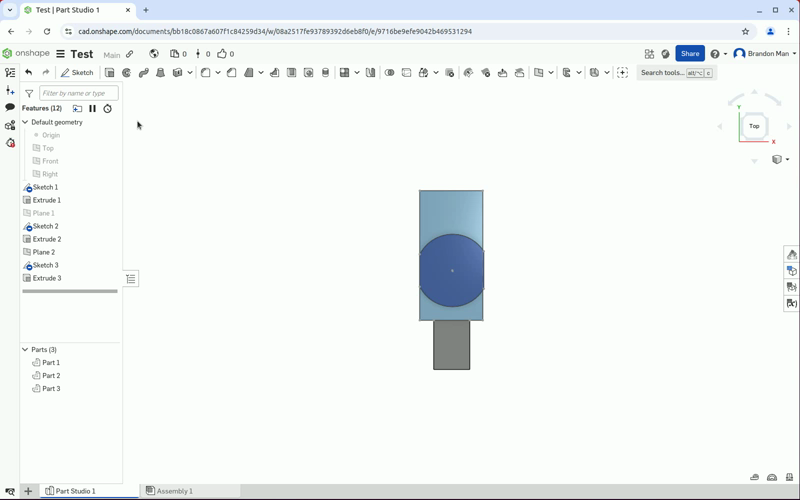
key(up, 3)
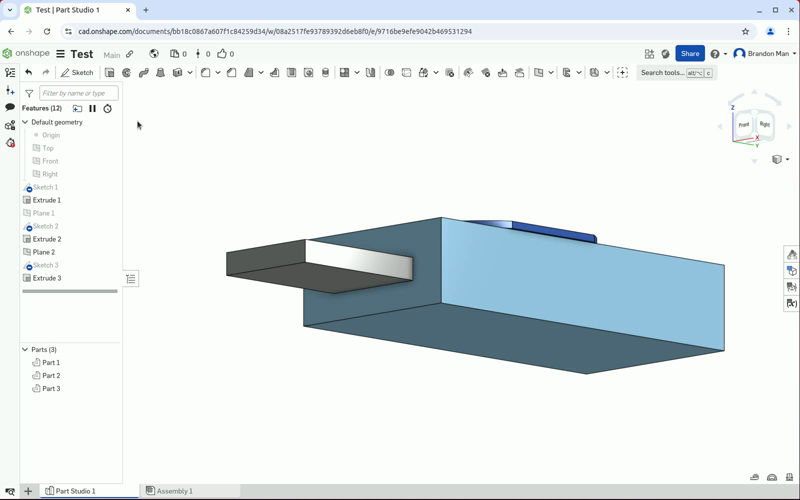
key(left, 3)
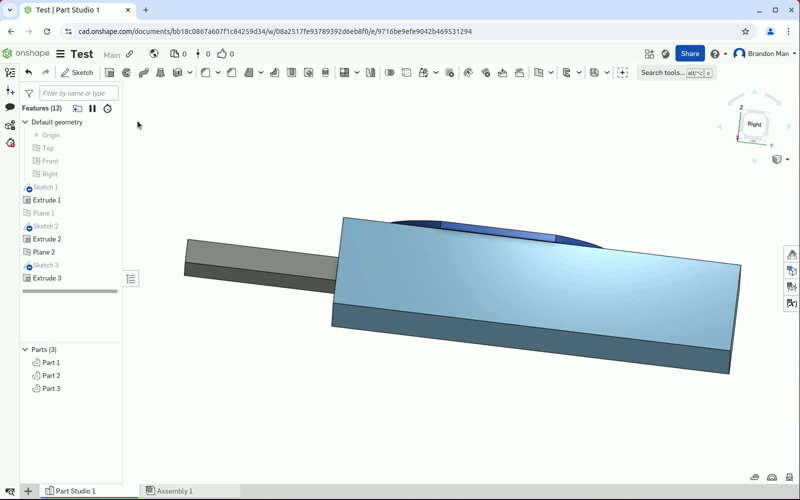
key(right, 3)
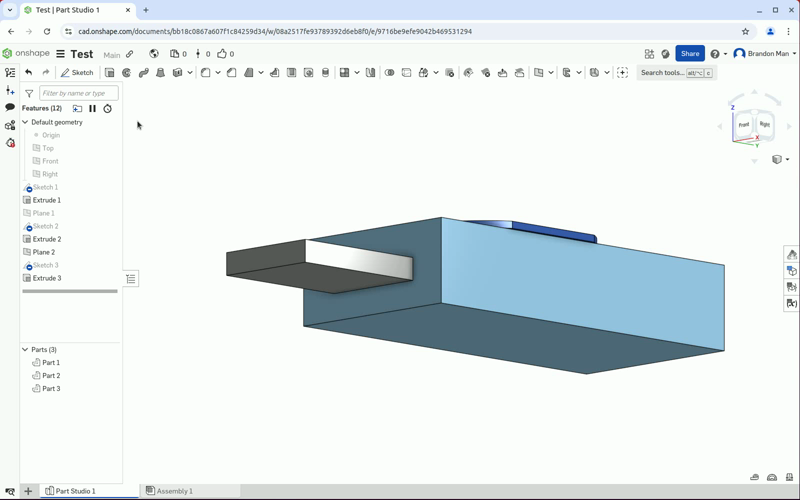
key(down, 3)
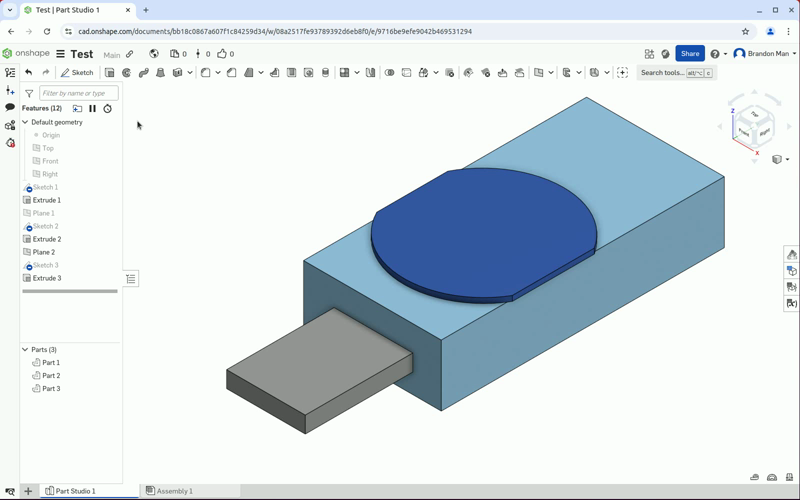
mouse_move(73, 189)
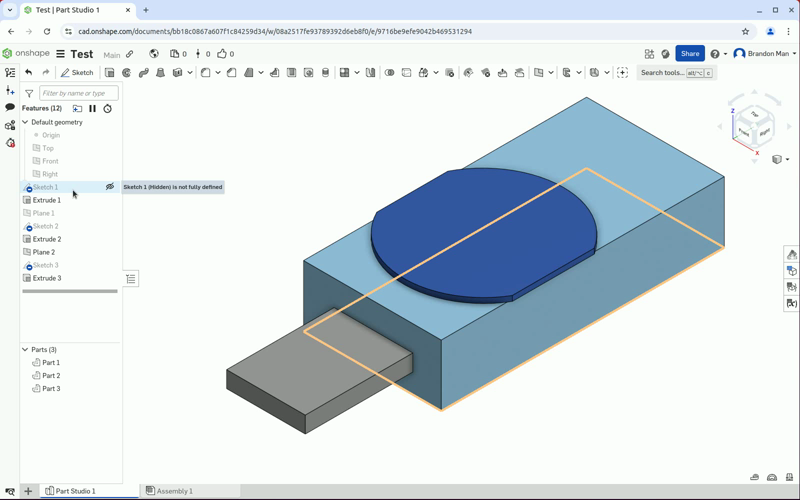
click(73, 189)